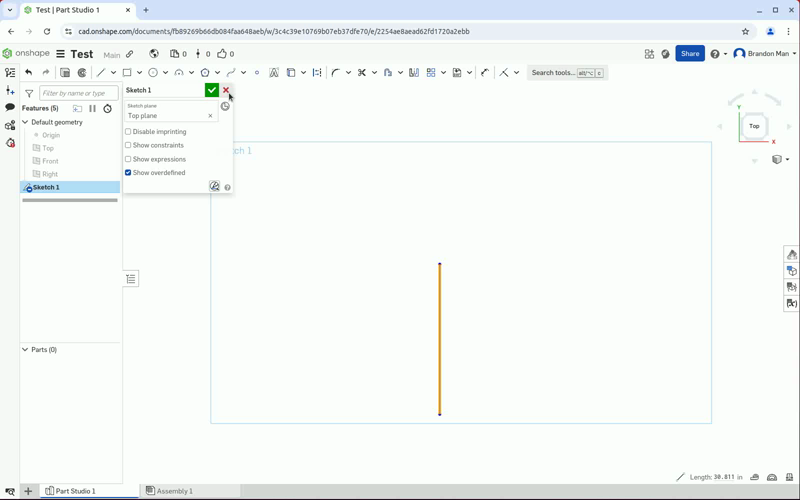
key(shift+h)
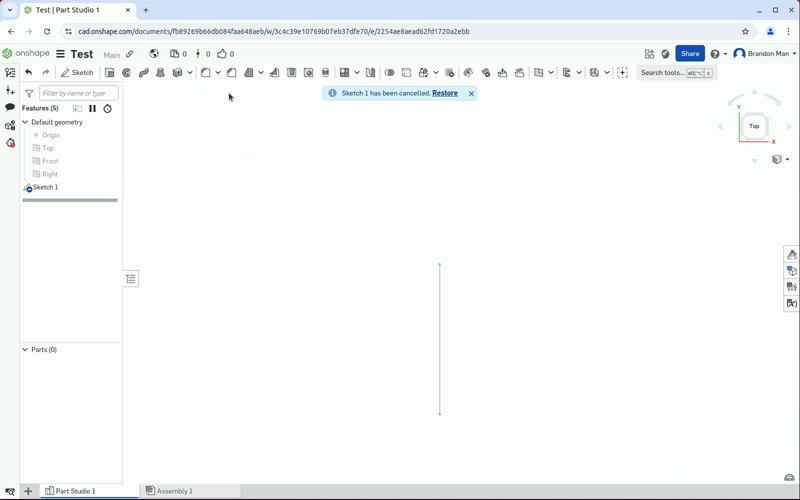
key(shift+s)
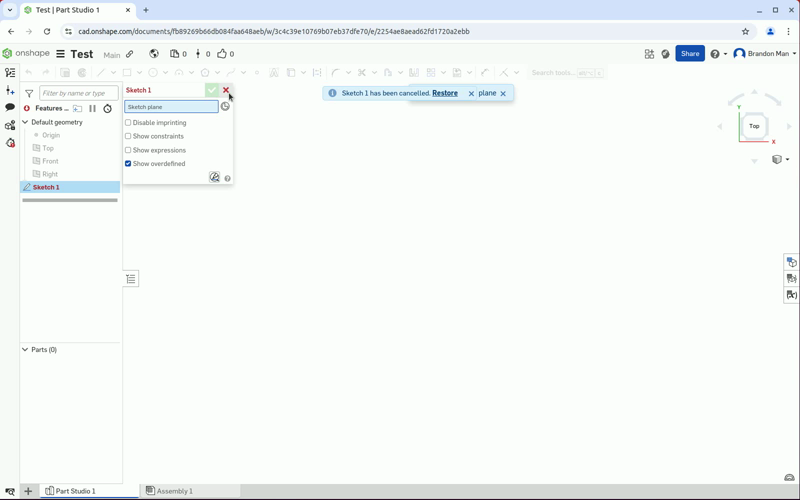
mouse_move(73, 150)
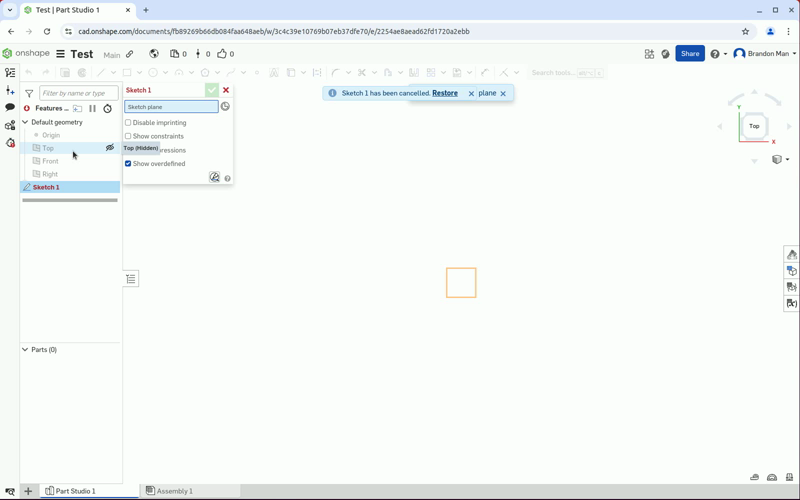
click(73, 150)
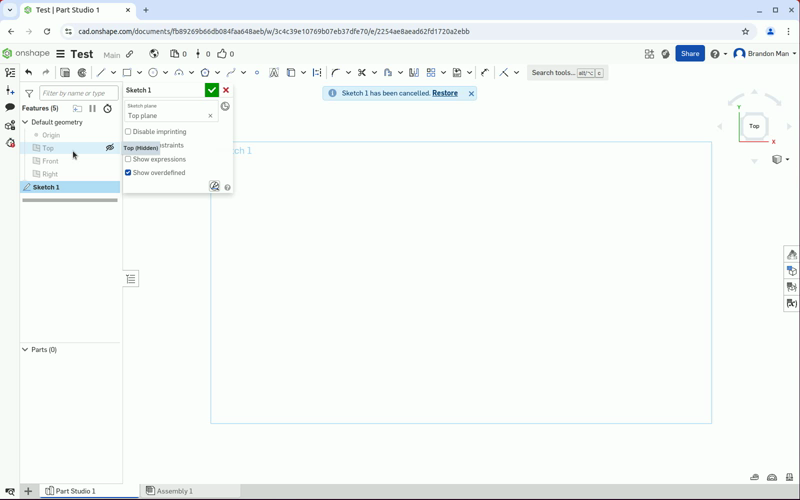
mouse_move(73, 352)
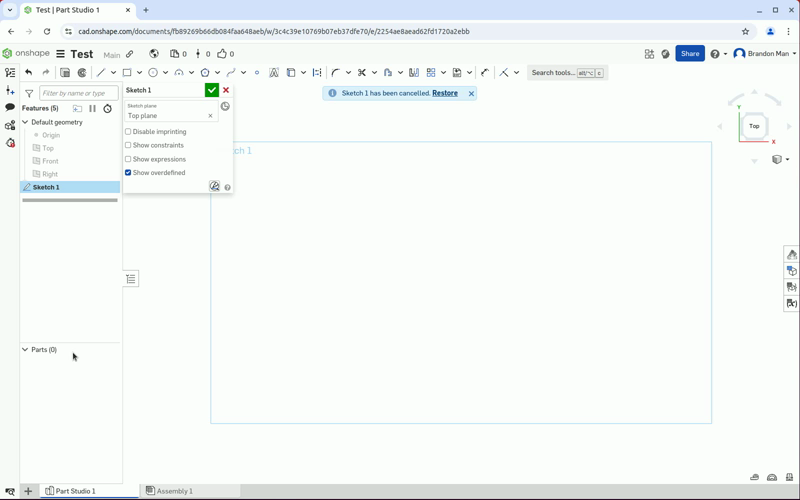
key(y)
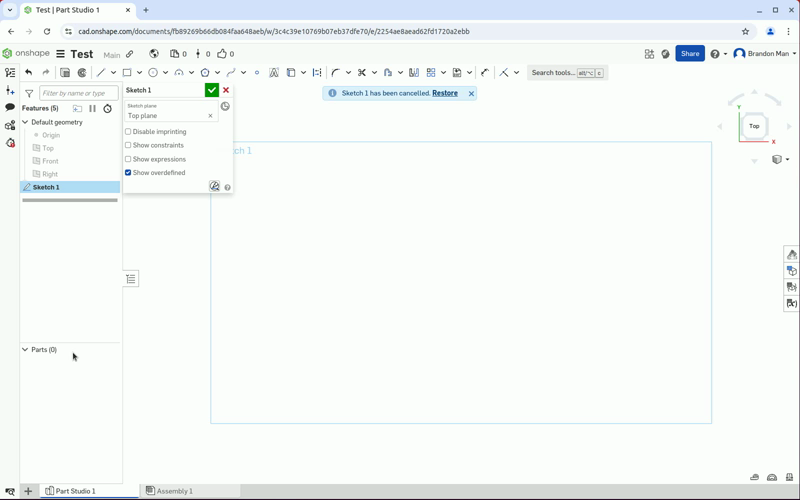
key(l)
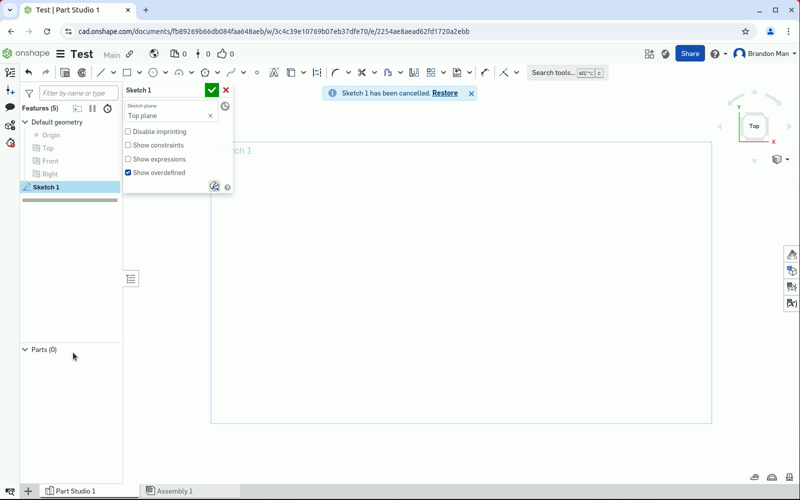
key_down(shift)
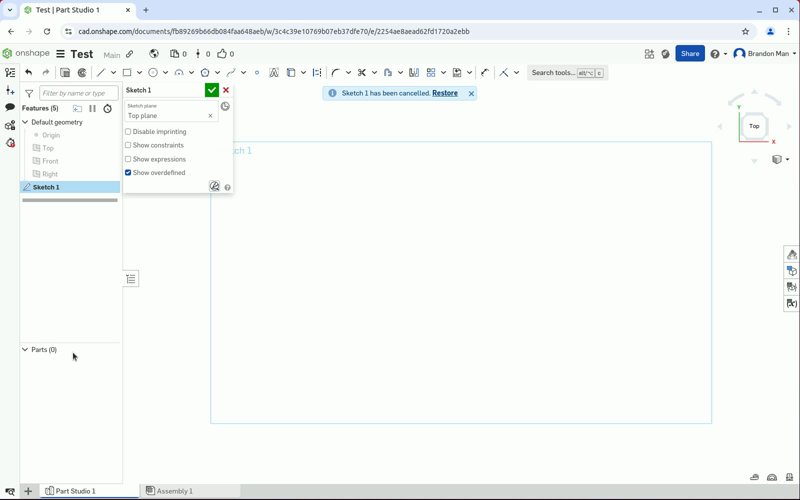
mouse_move(364, 357)
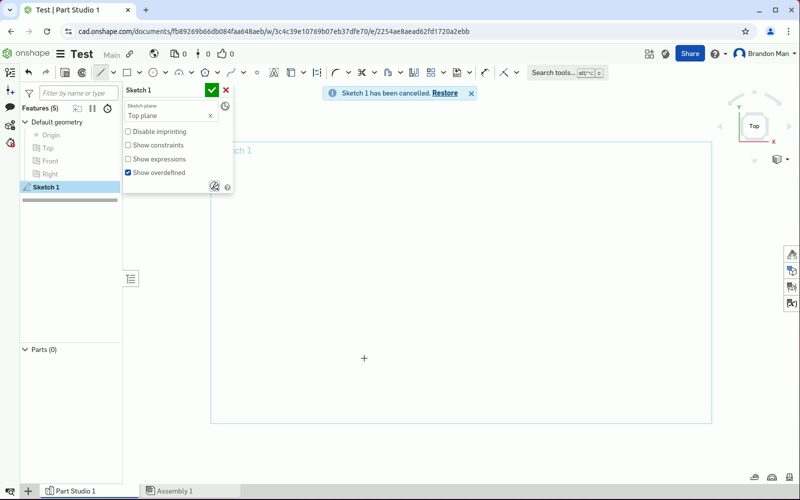
click(364, 357)
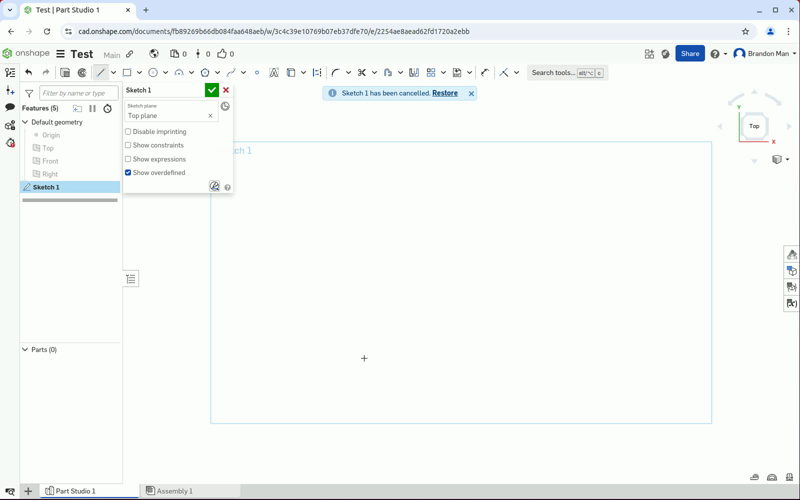
key_up(shift)
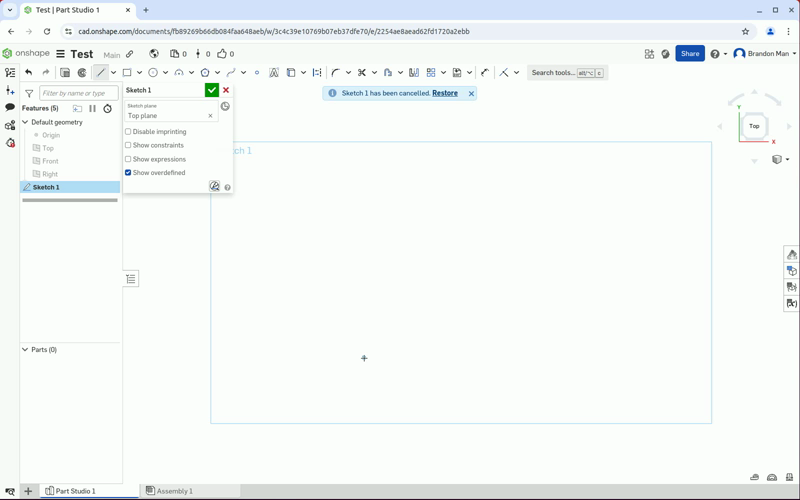
key_down(shift)
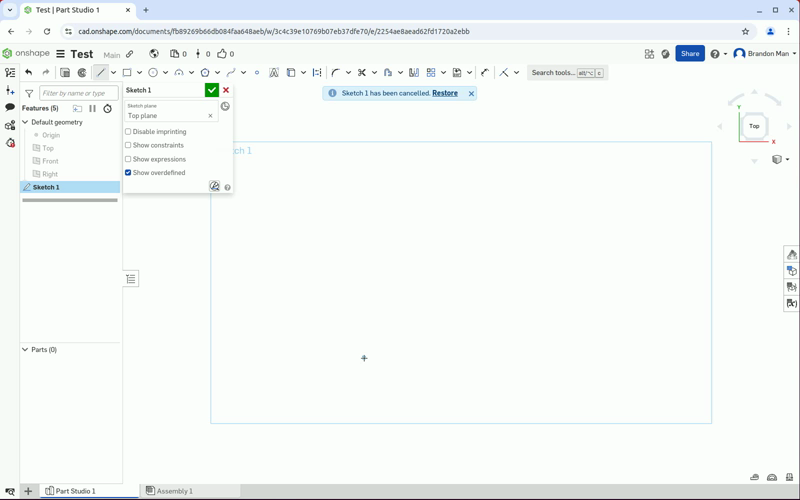
mouse_move(494, 357)
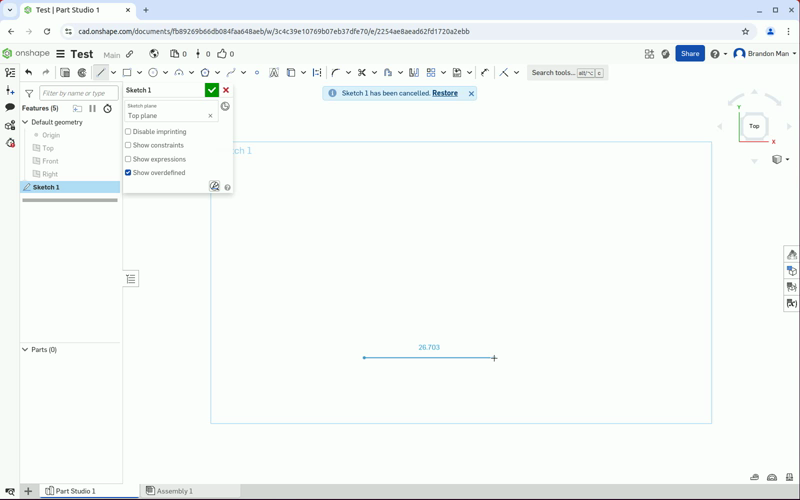
click(494, 357)
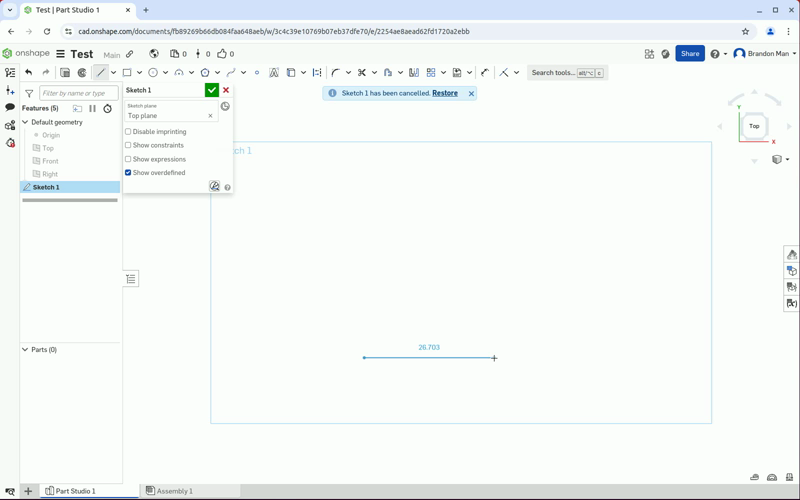
key_up(shift)
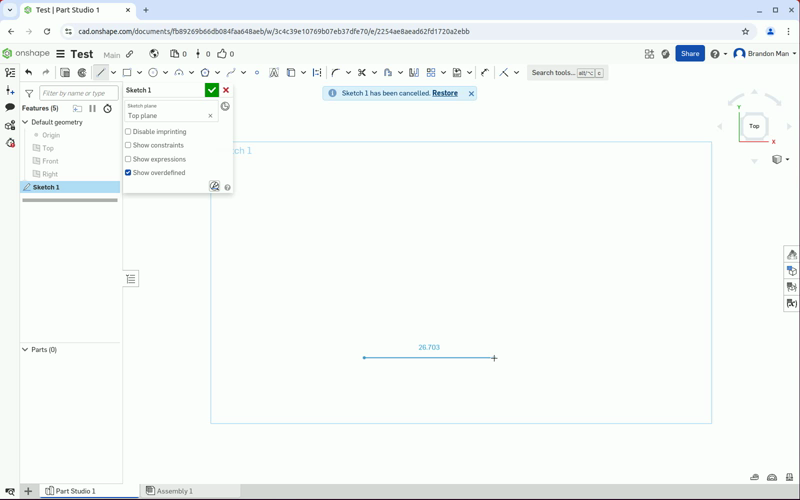
key_down(shift)
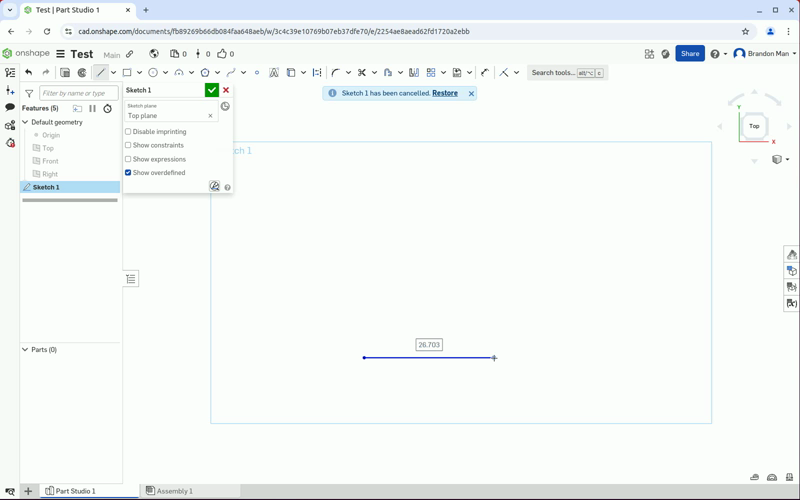
mouse_move(494, 171)
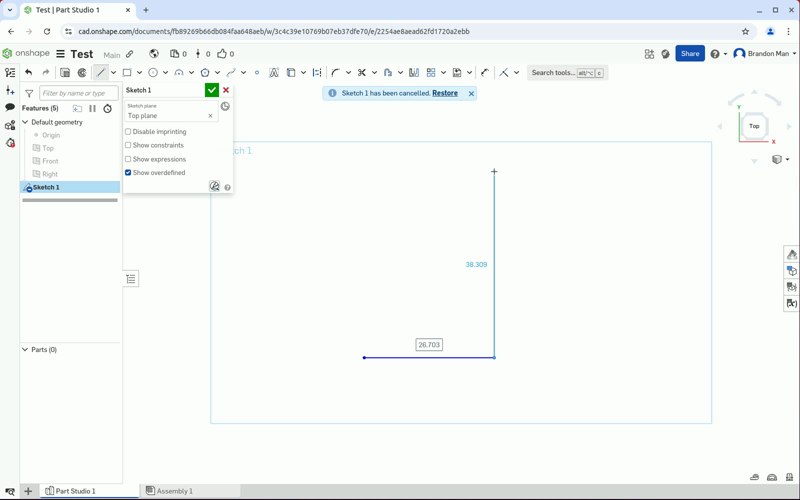
click(494, 171)
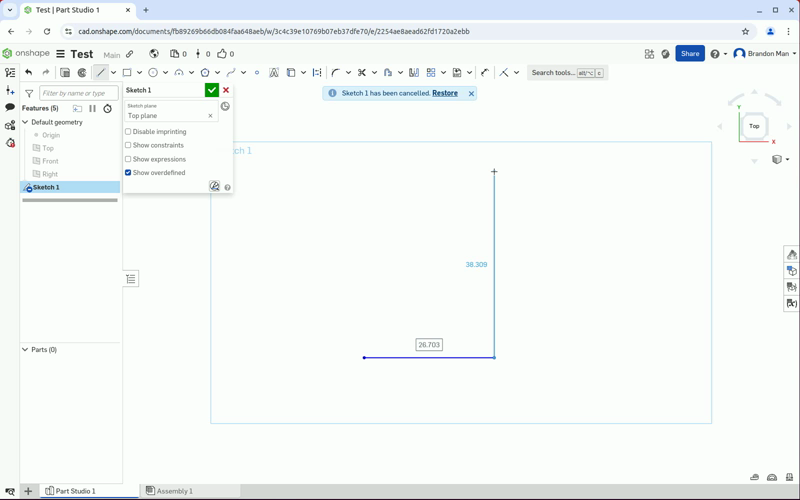
key_up(shift)
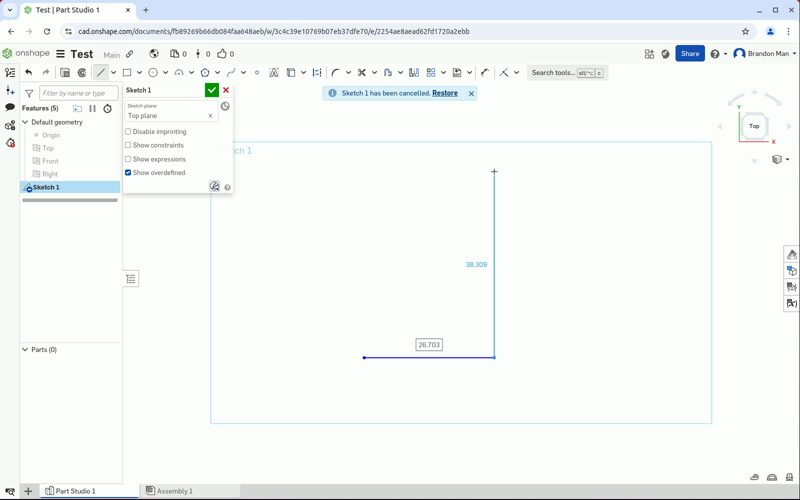
key_down(shift)
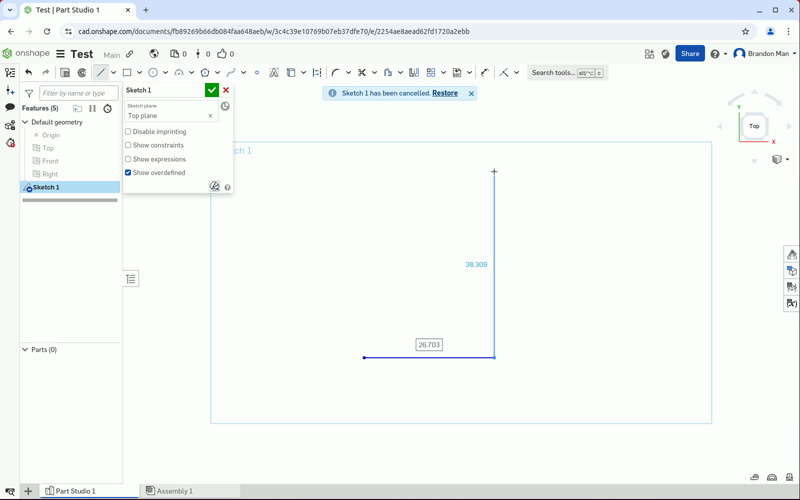
mouse_move(364, 171)
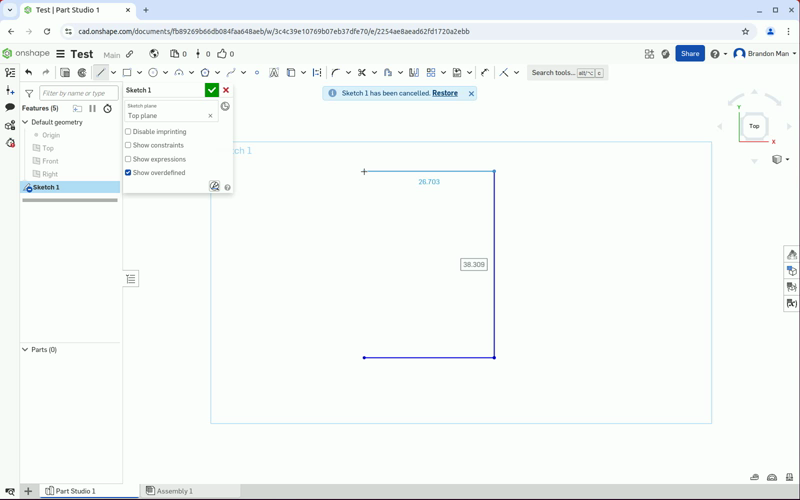
click(364, 171)
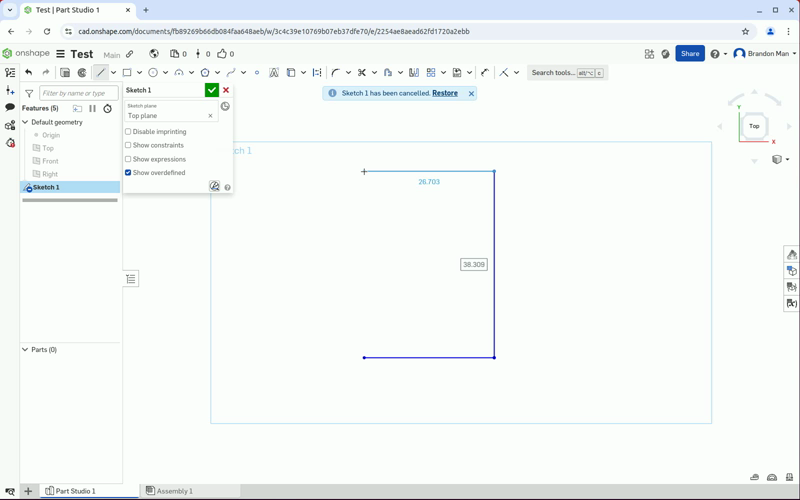
key_up(shift)
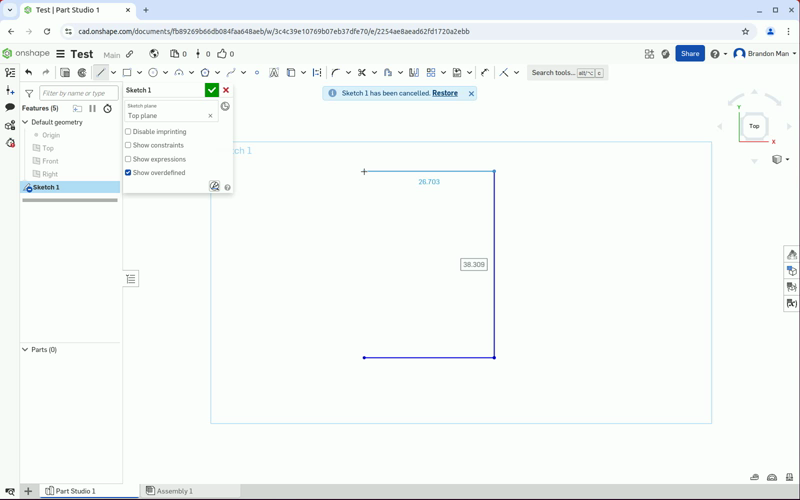
key_down(shift)
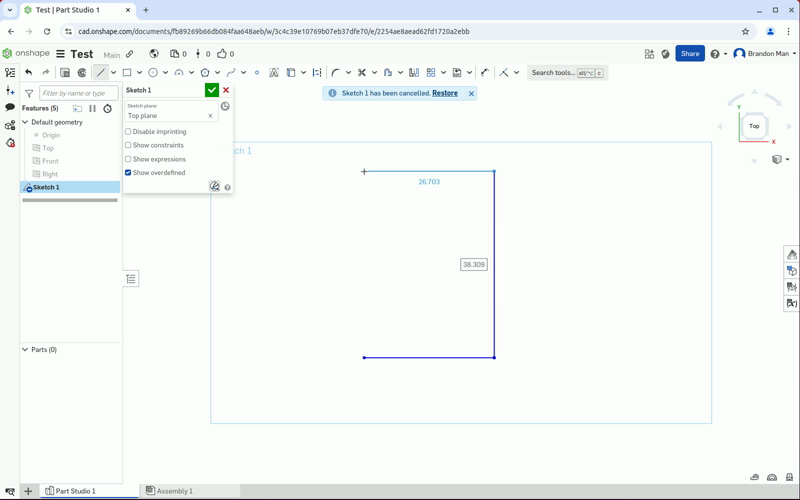
mouse_move(364, 357)
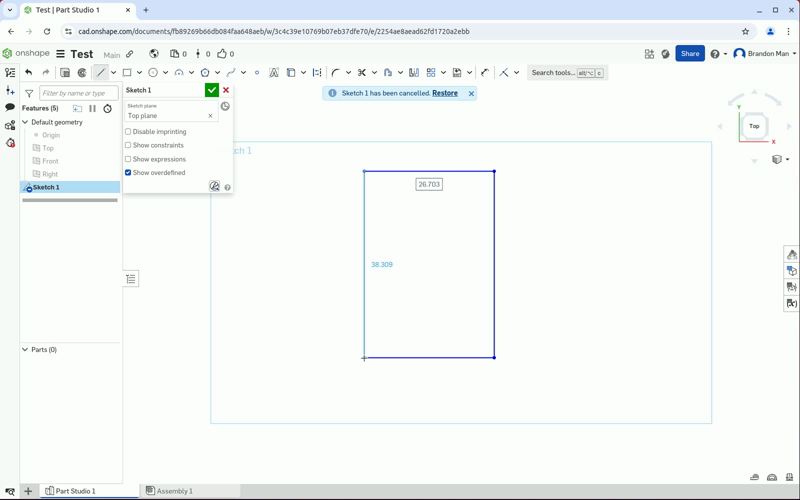
key_up(shift)
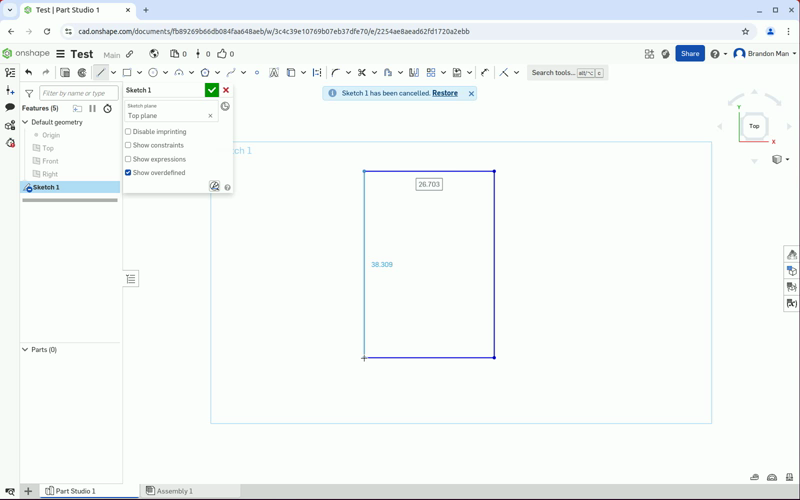
click(364, 357)
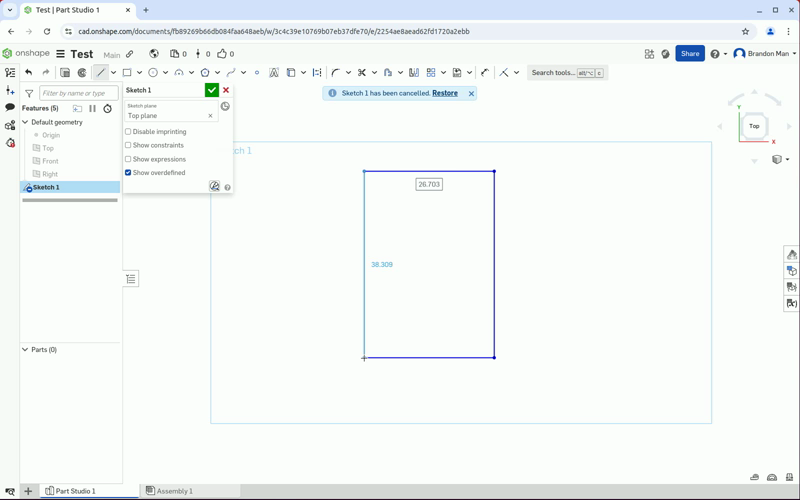
key(esc)
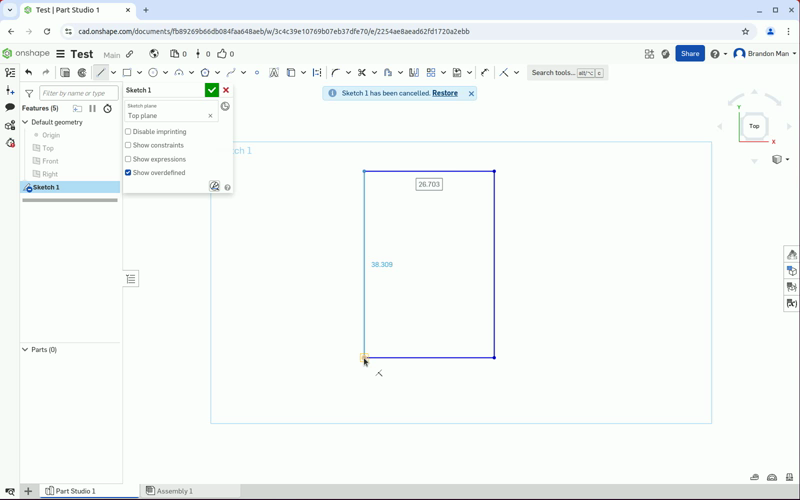
key(l)
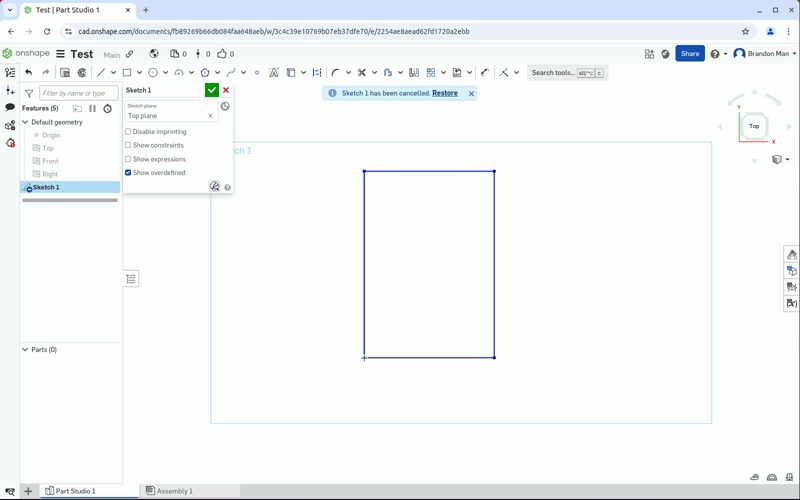
key_down(shift)
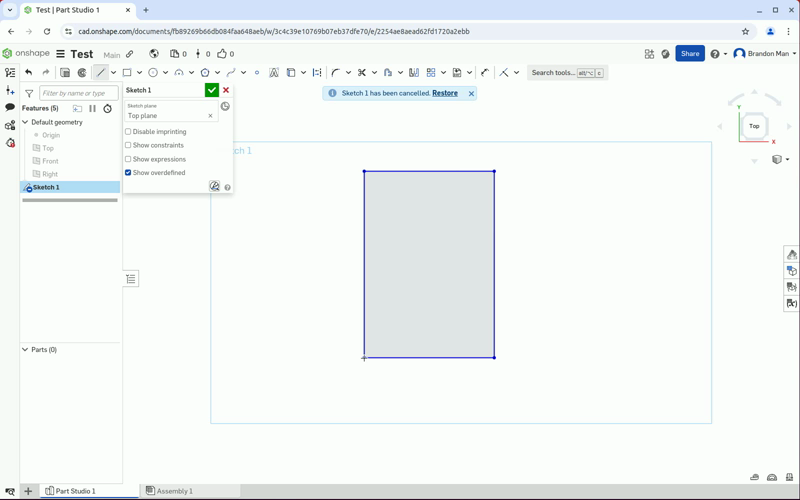
mouse_move(378, 334)
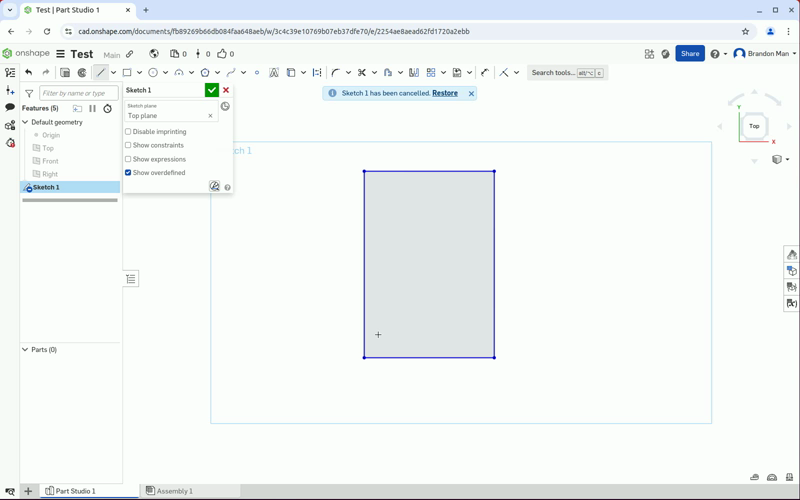
click(378, 334)
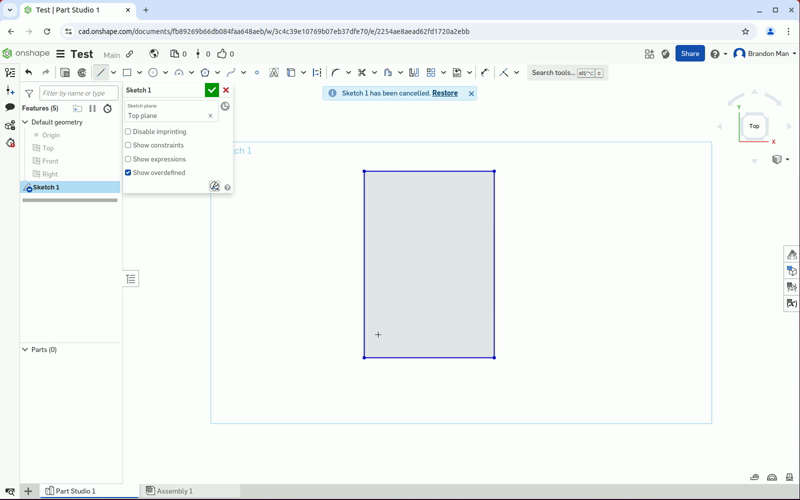
key_up(shift)
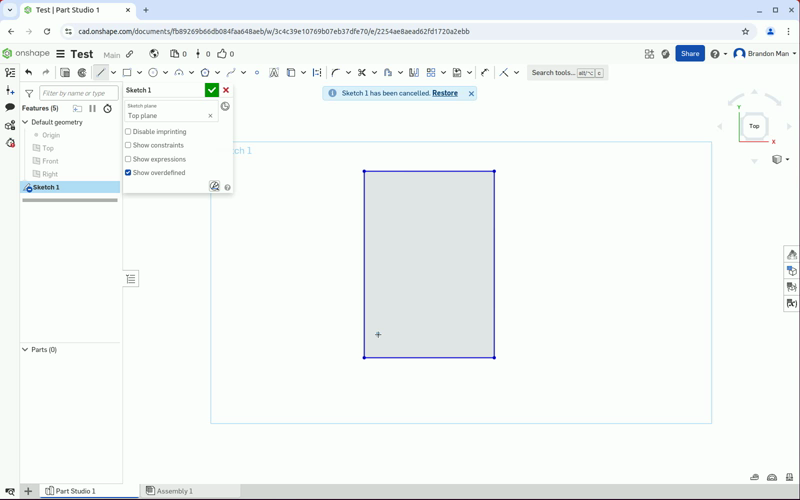
key_down(shift)
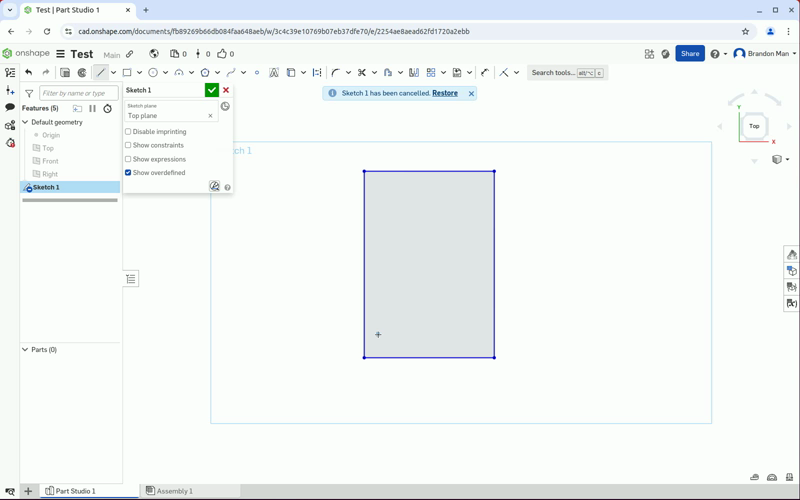
mouse_move(480, 334)
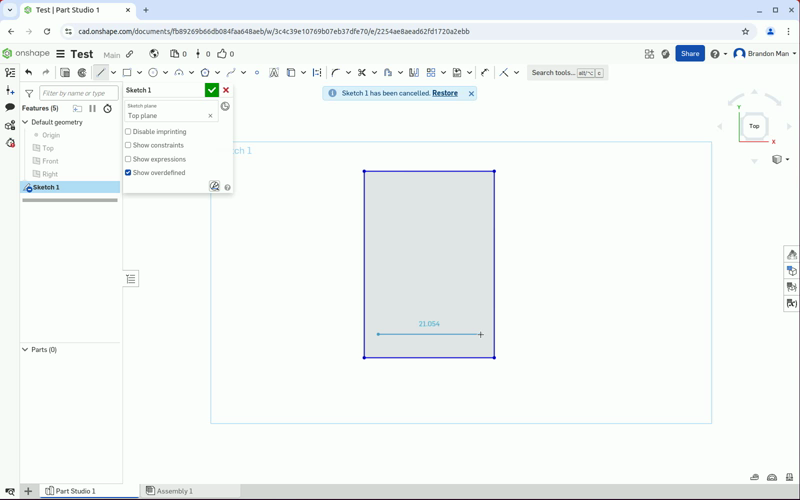
click(480, 334)
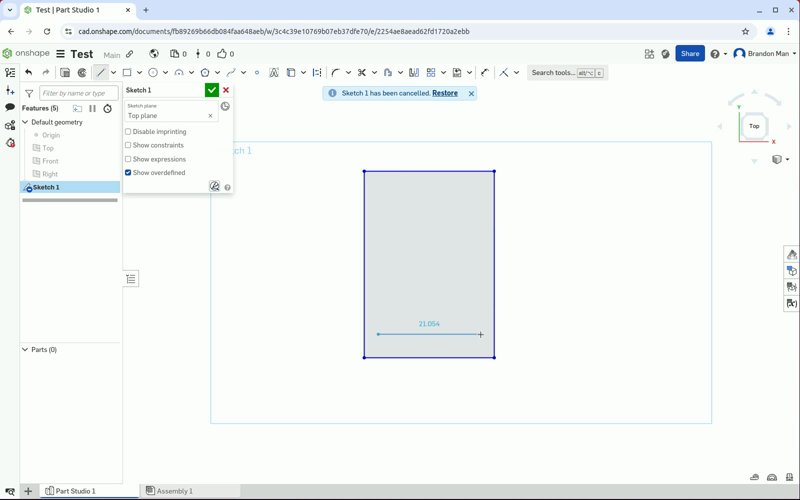
key_up(shift)
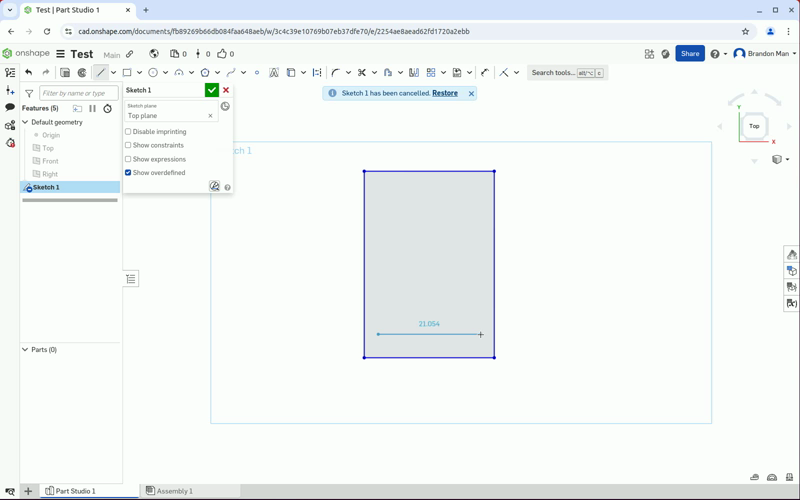
key_down(shift)
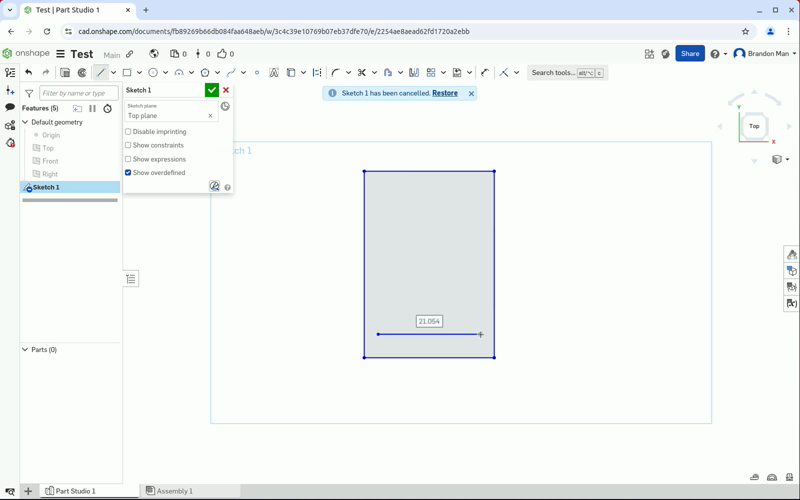
mouse_move(480, 185)
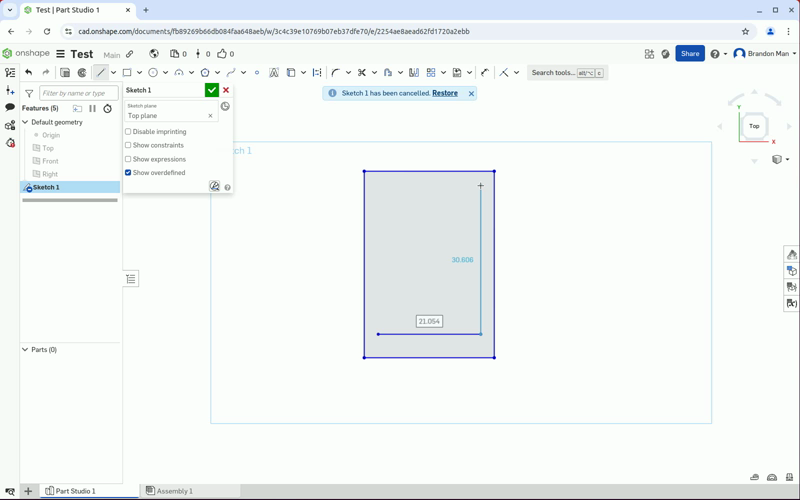
click(480, 185)
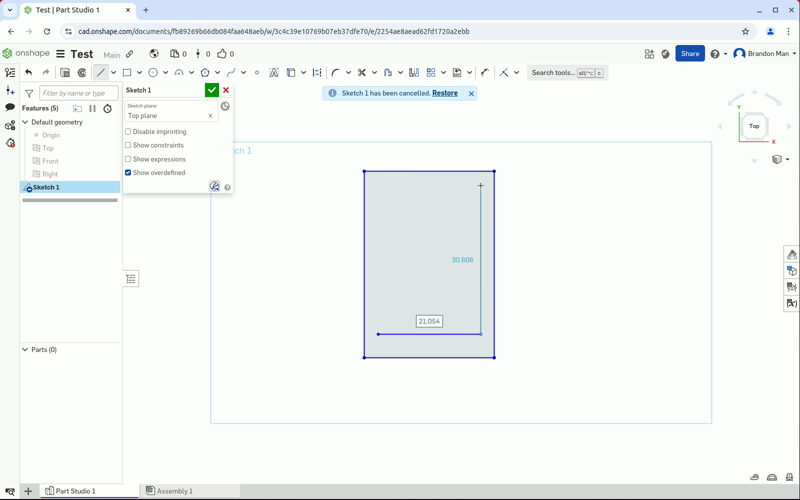
key_up(shift)
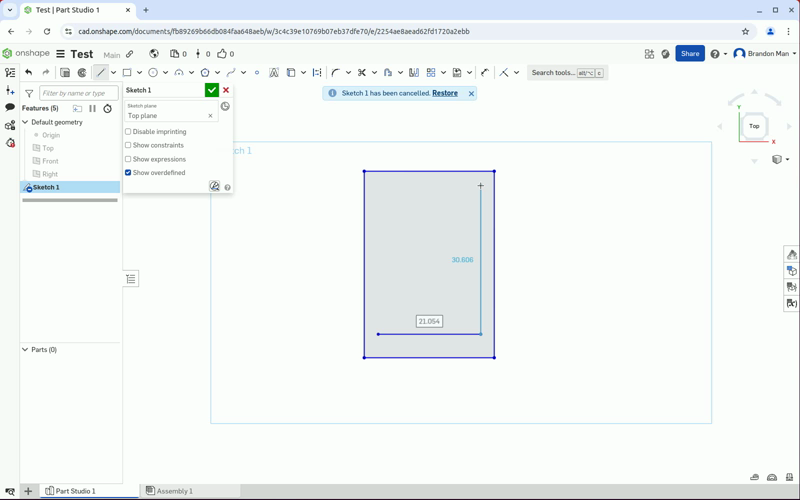
key_down(shift)
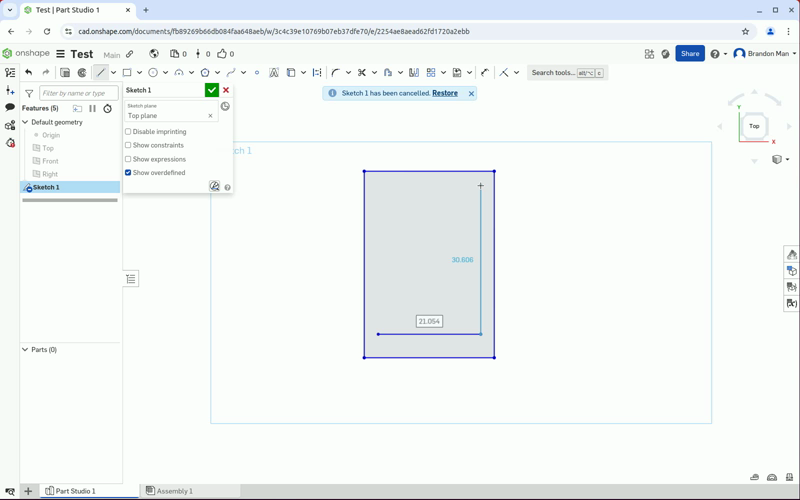
mouse_move(378, 185)
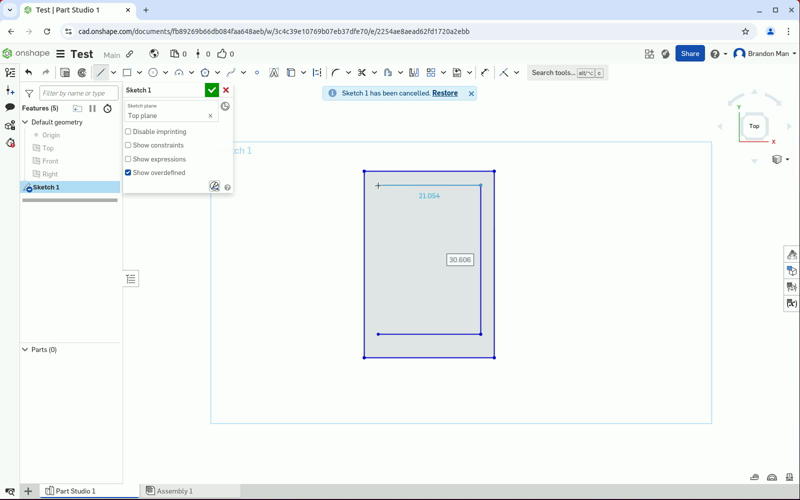
click(378, 185)
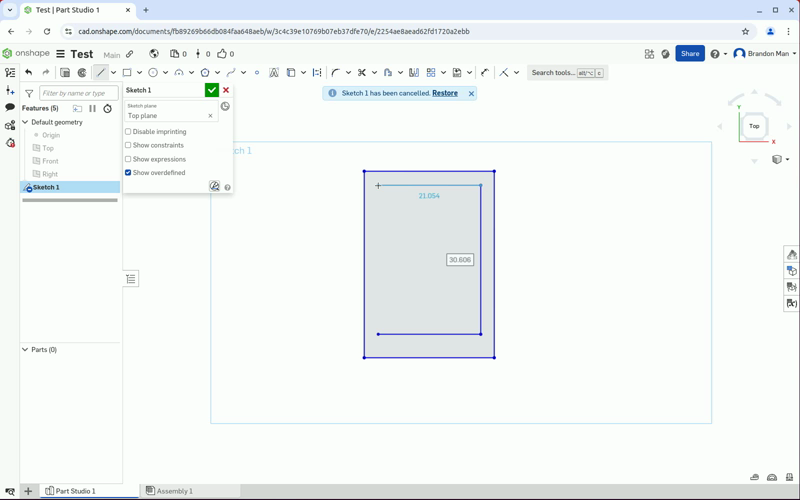
key_up(shift)
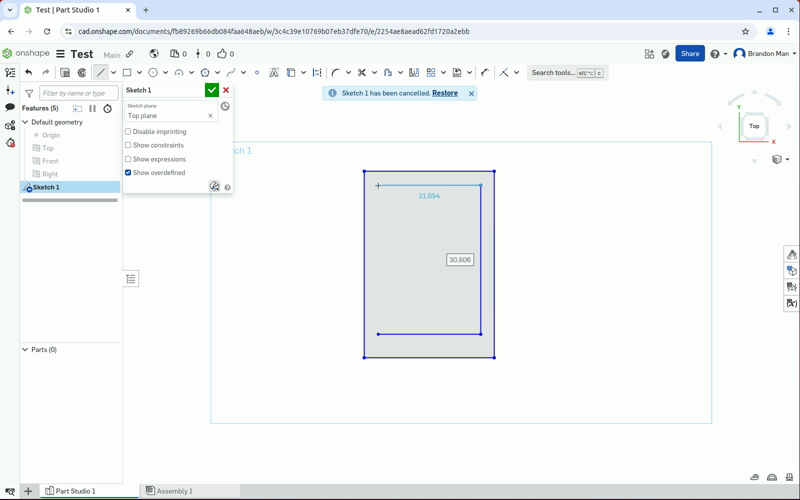
key_down(shift)
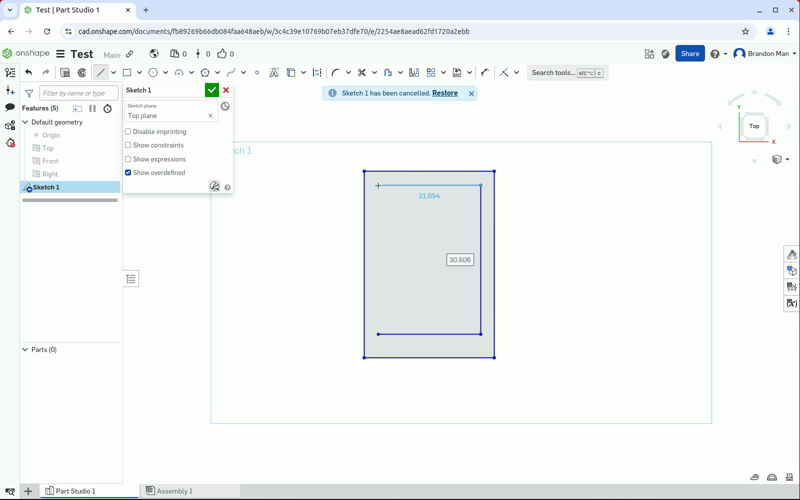
mouse_move(378, 334)
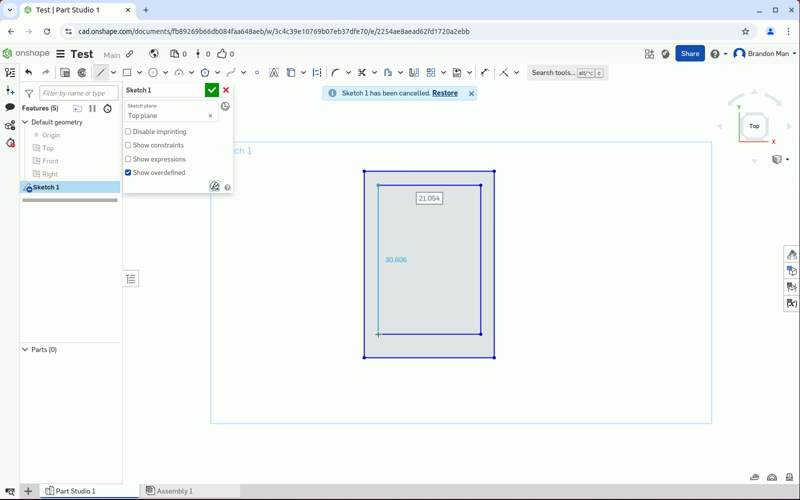
key_up(shift)
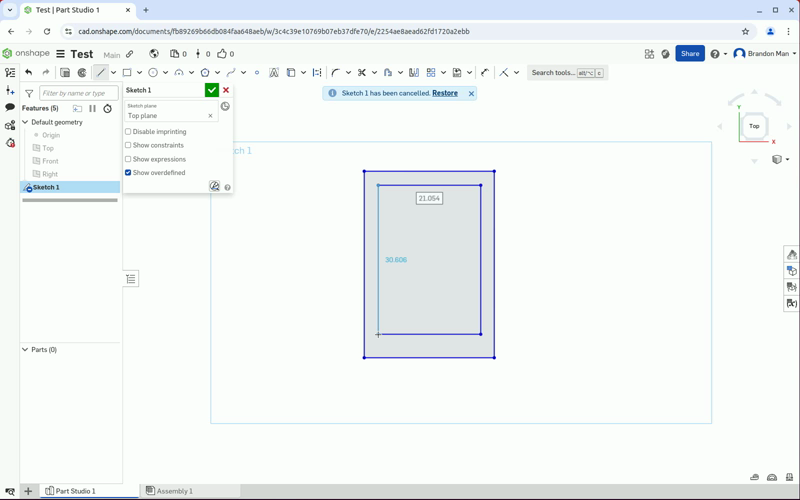
click(378, 334)
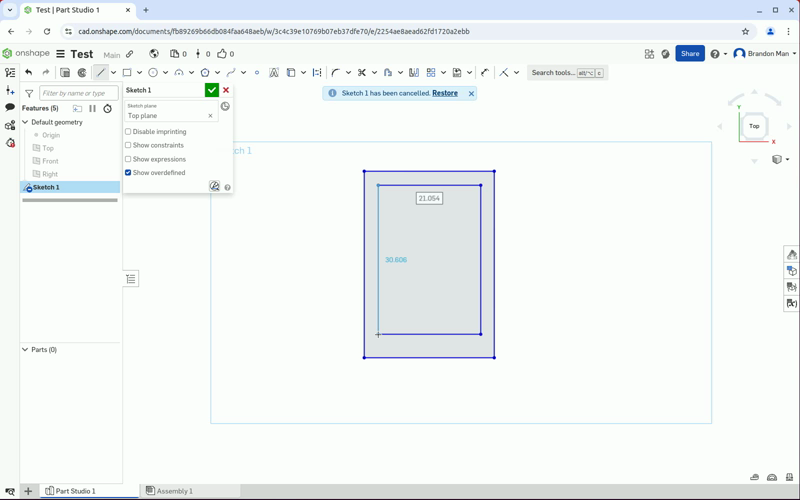
key(esc)
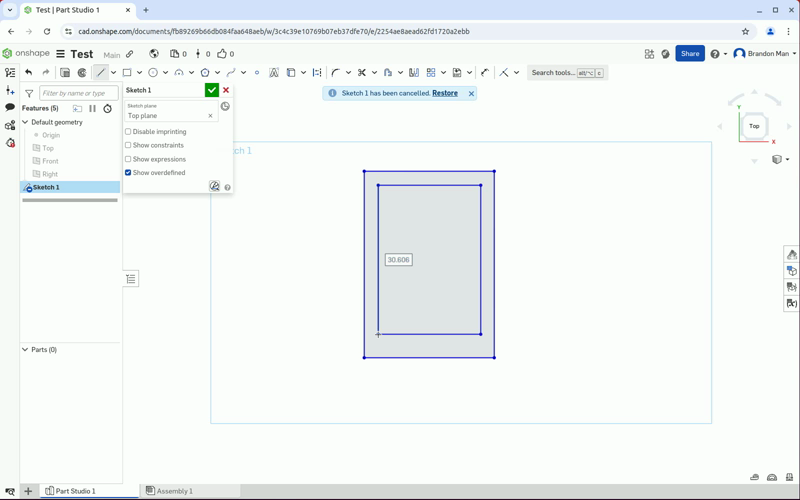
mouse_move(408, 341)
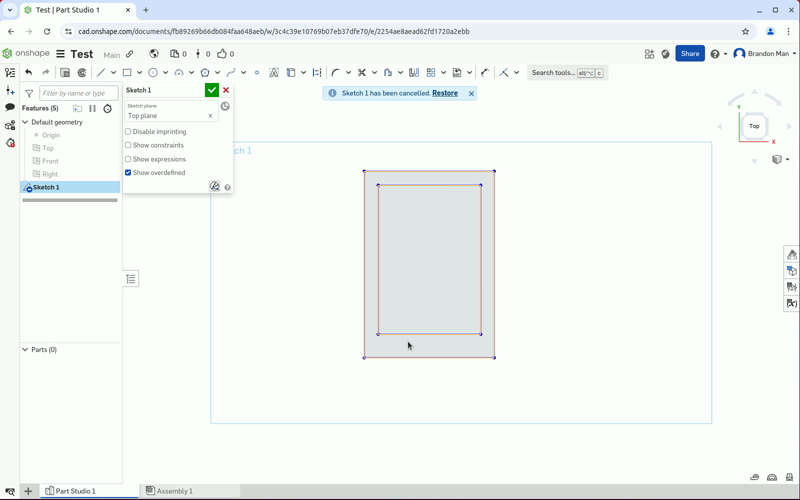
click(408, 341)
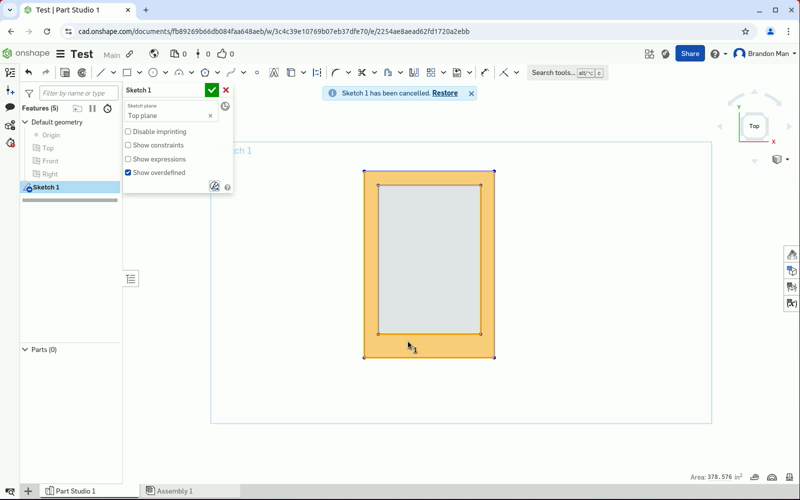
mouse_move(73, 352)
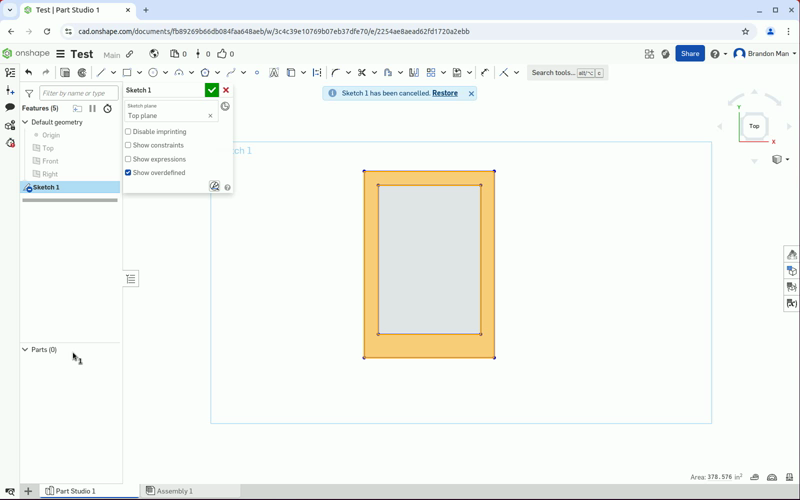
key(shift+y)
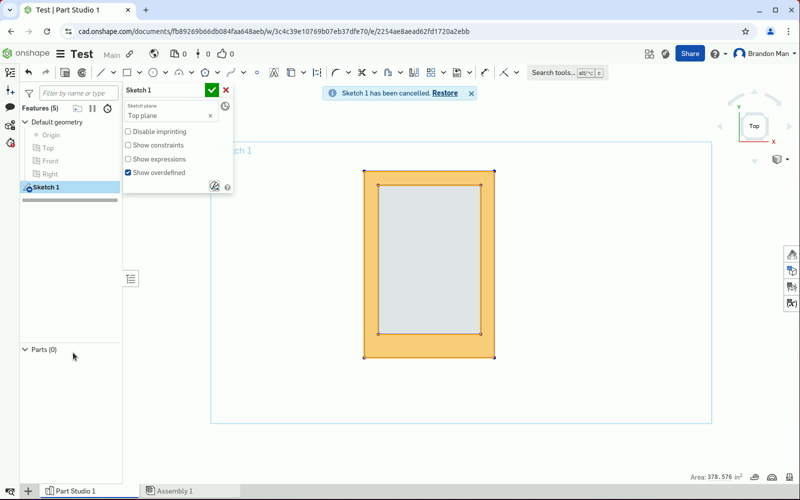
key(shift+e)
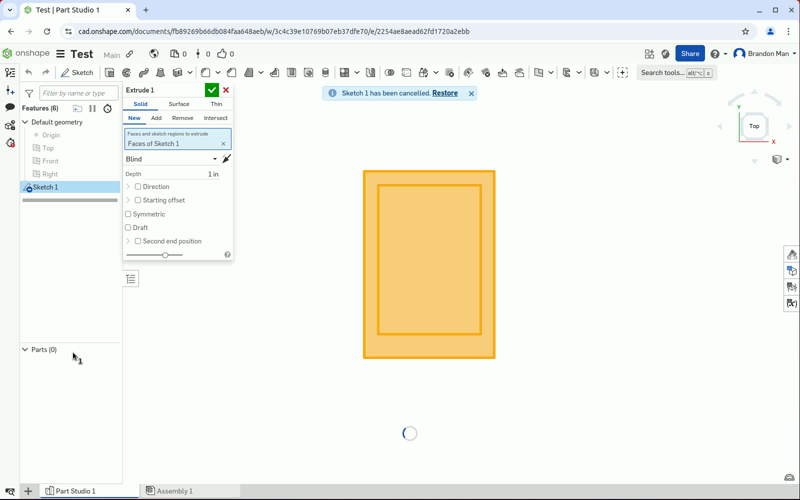
mouse_move(143, 106)
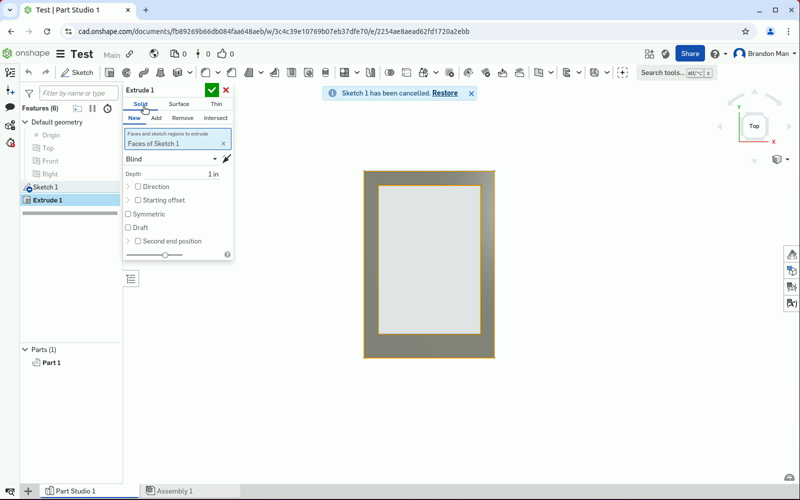
click(143, 106)
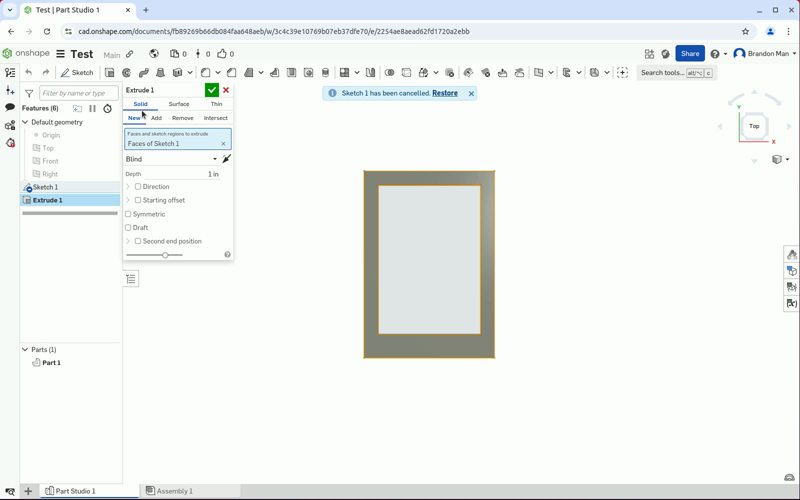
mouse_move(137, 120)
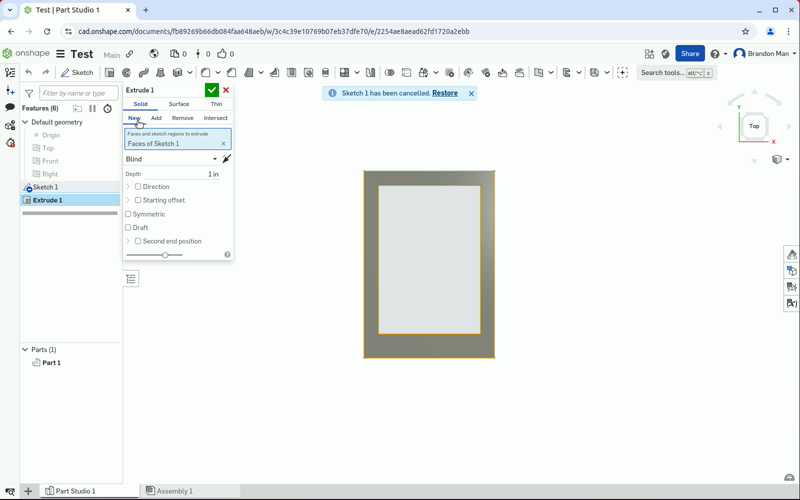
click(137, 120)
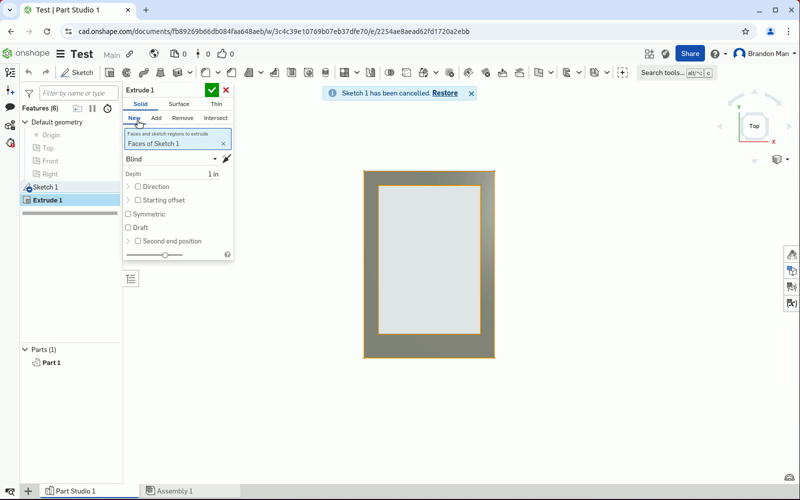
key(tab, 4)
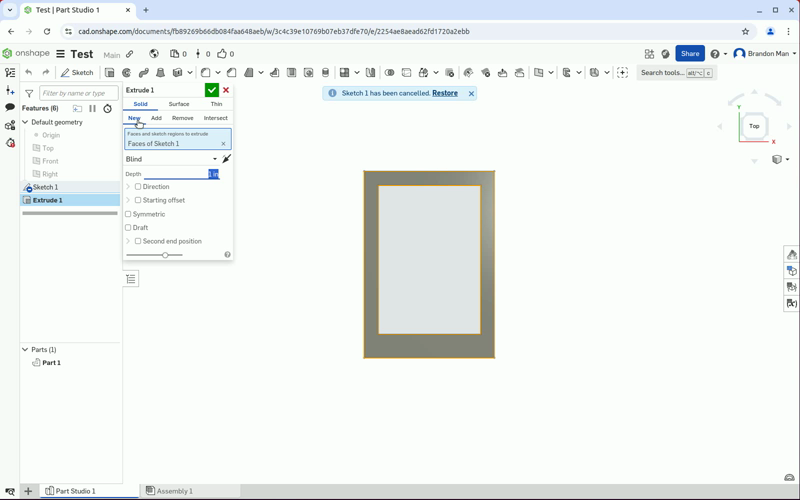
text(1.926)
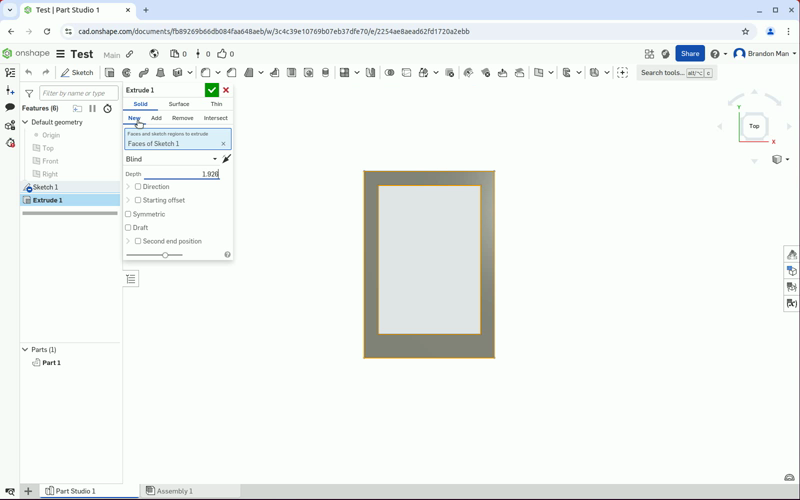
key(enter)
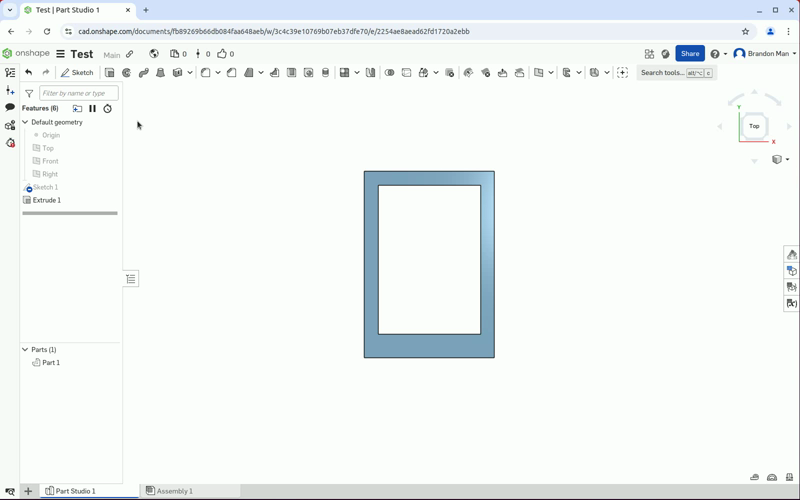
key(shift+h)
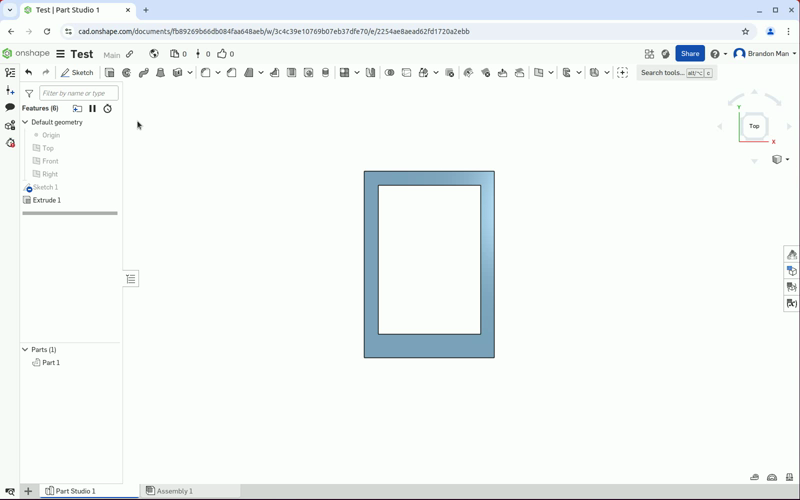
key(shift+h)
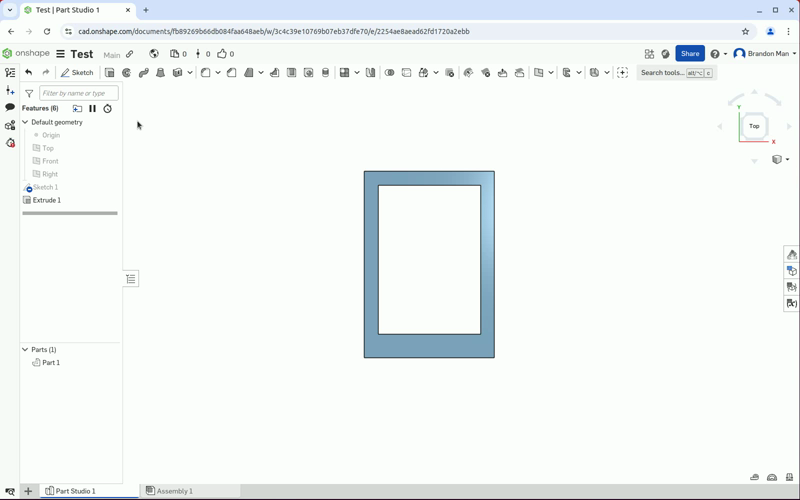
mouse_move(73, 189)
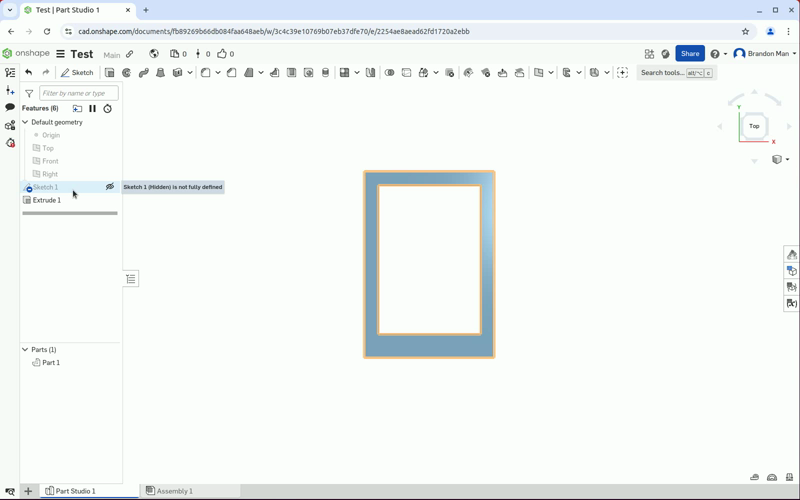
click(73, 189)
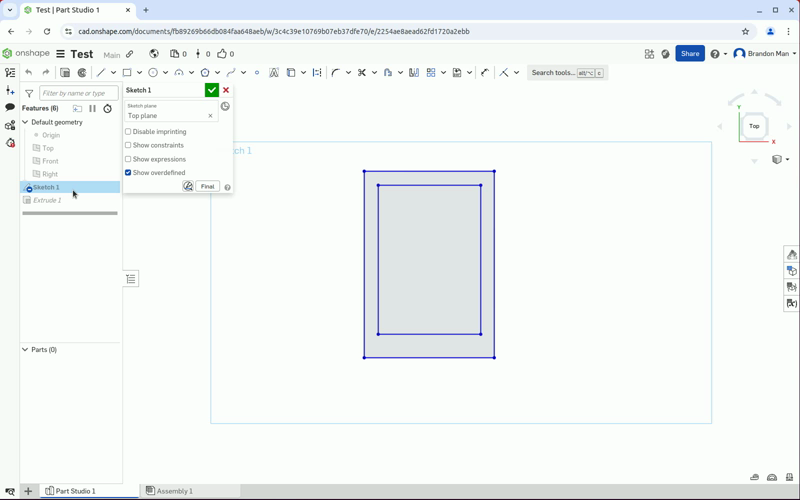
mouse_move(229, 92)
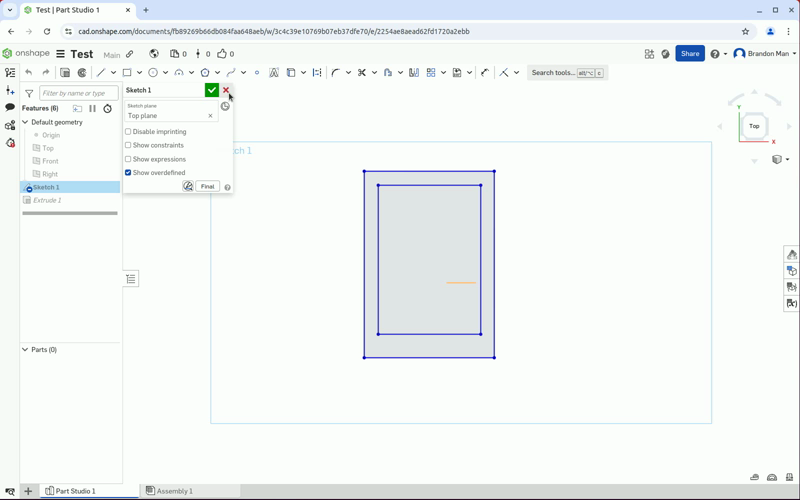
click(229, 92)
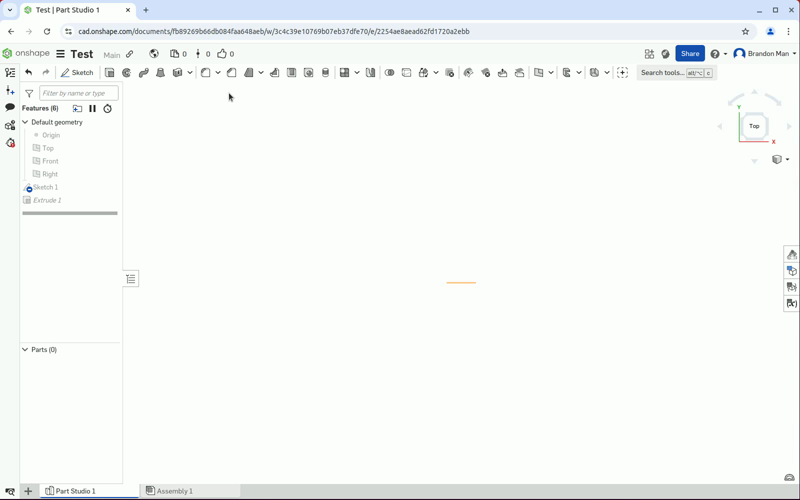
mouse_move(541, 75)
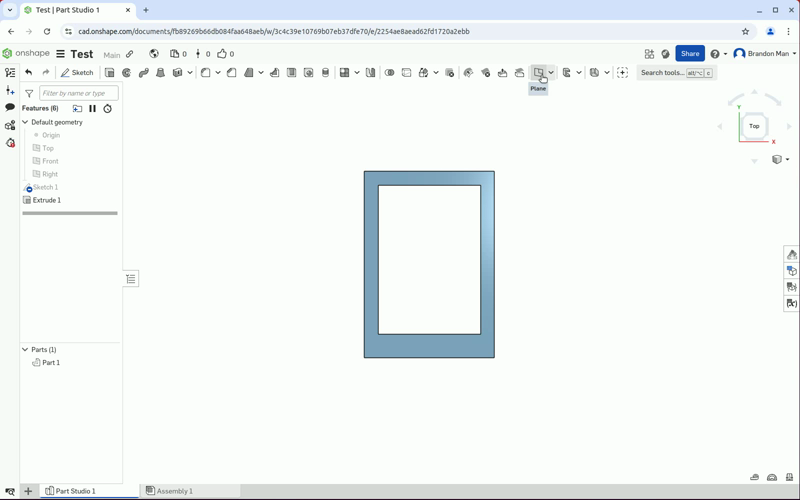
click(541, 75)
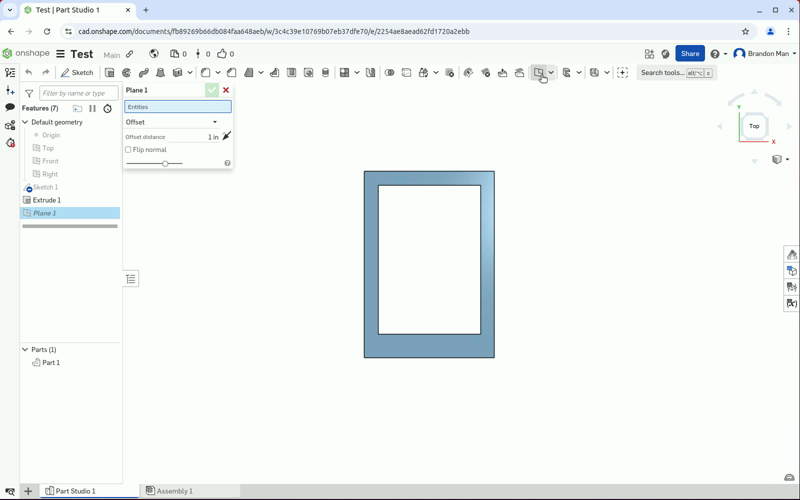
mouse_move(73, 150)
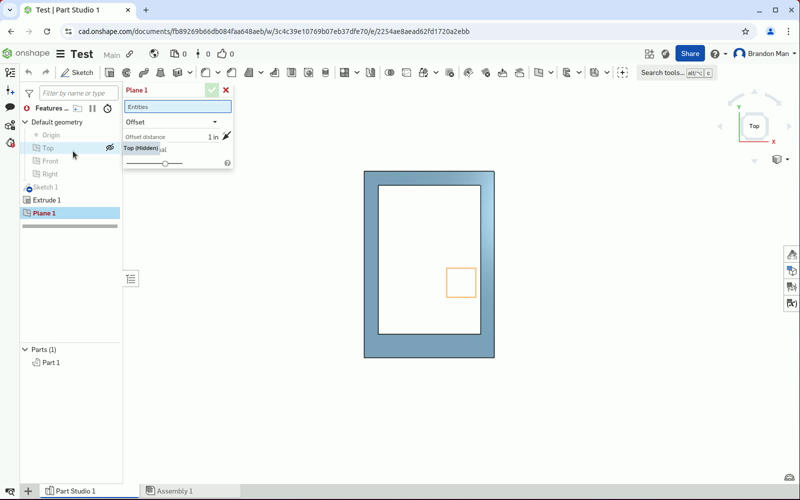
click(73, 150)
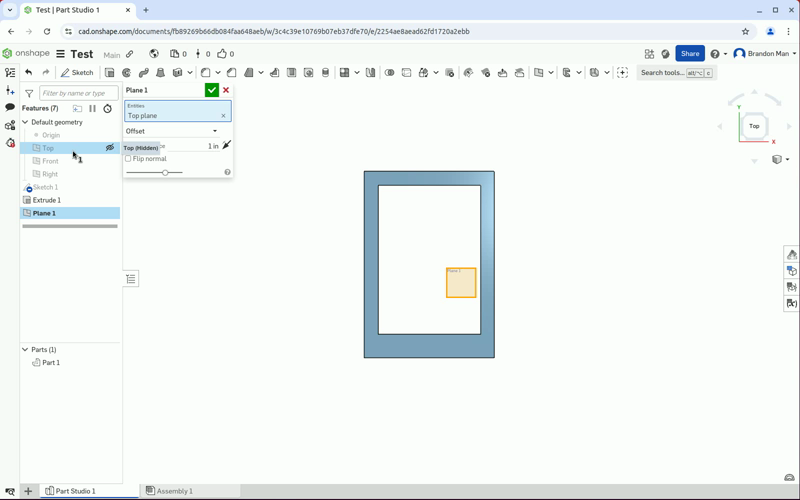
key(tab, 2)
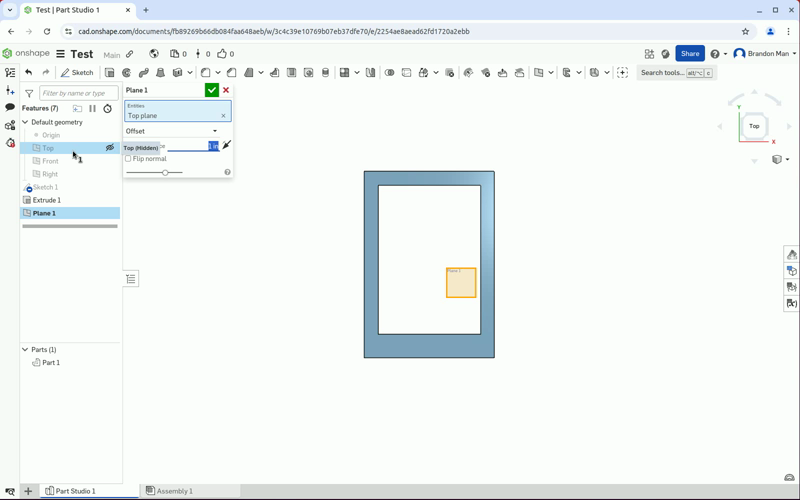
text(1.91)
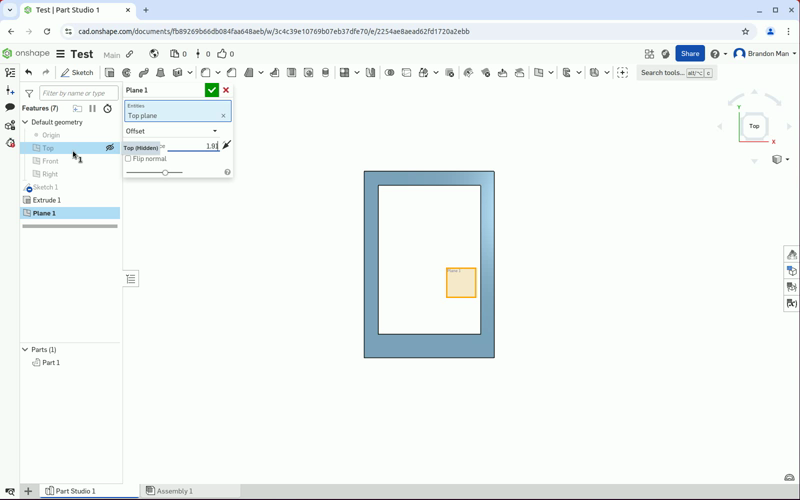
key(enter, 2)
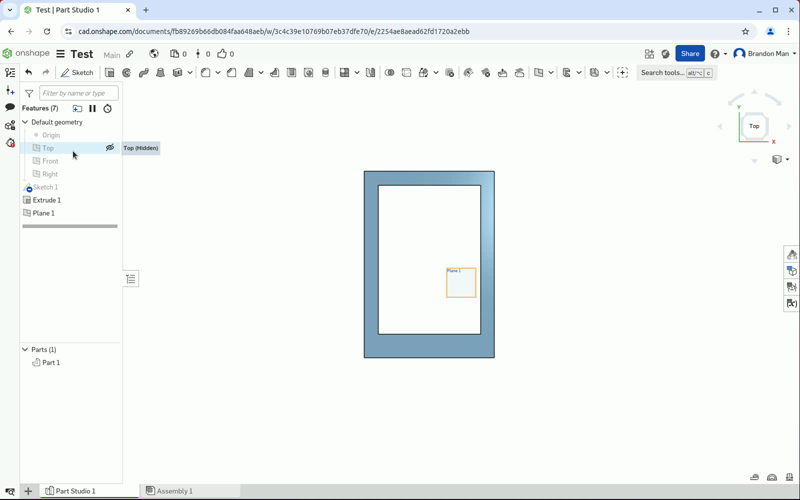
key(shift+s)
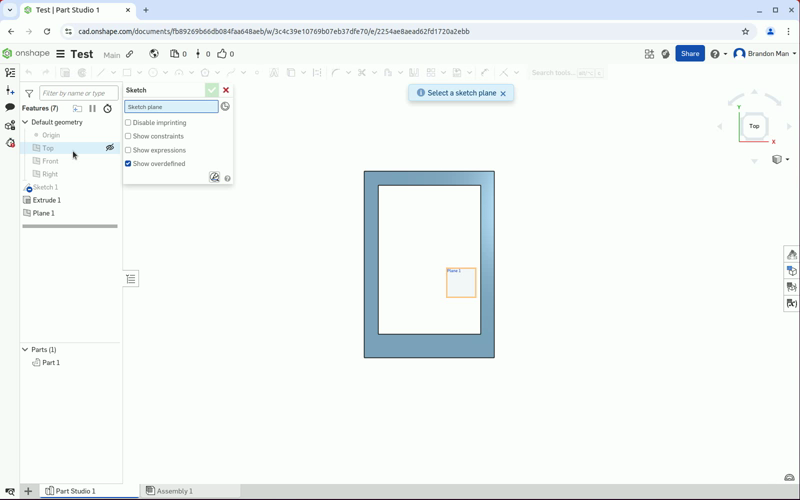
mouse_move(73, 215)
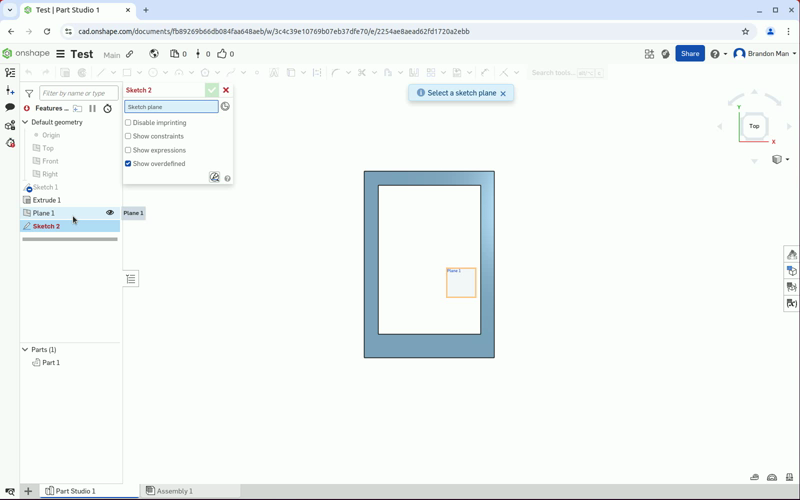
click(73, 215)
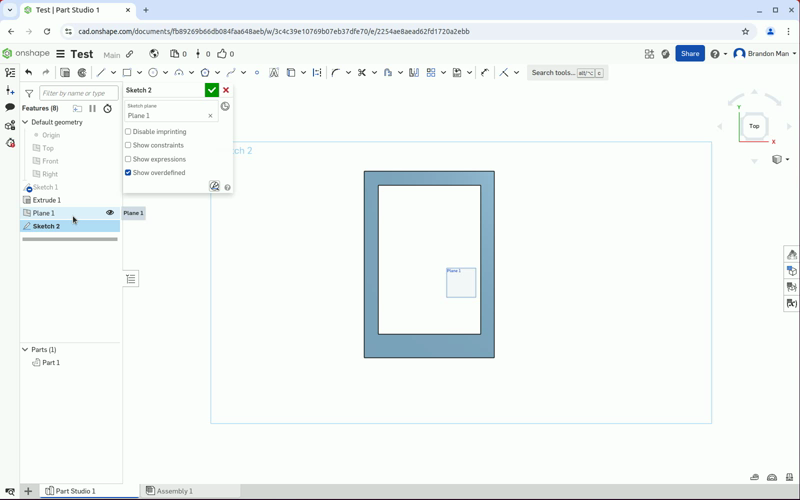
mouse_move(73, 352)
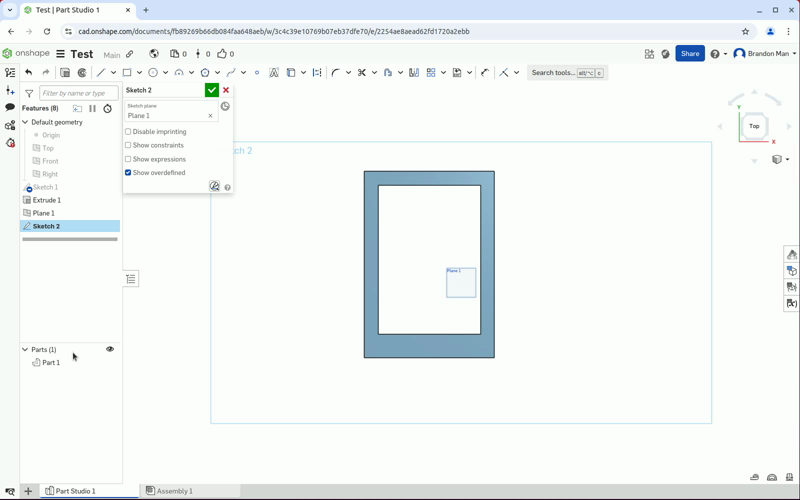
key(y)
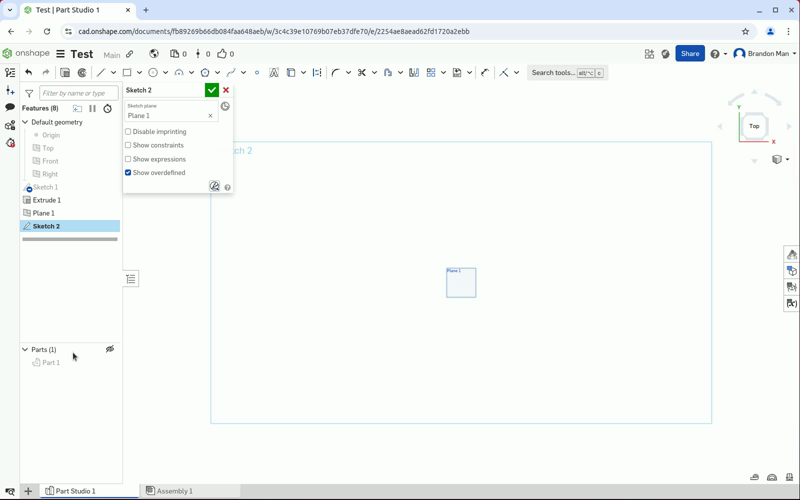
key(c)
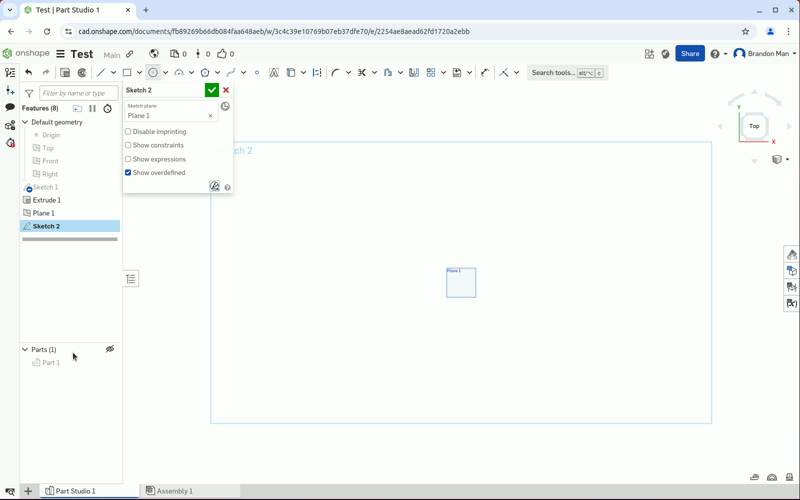
key_down(shift)
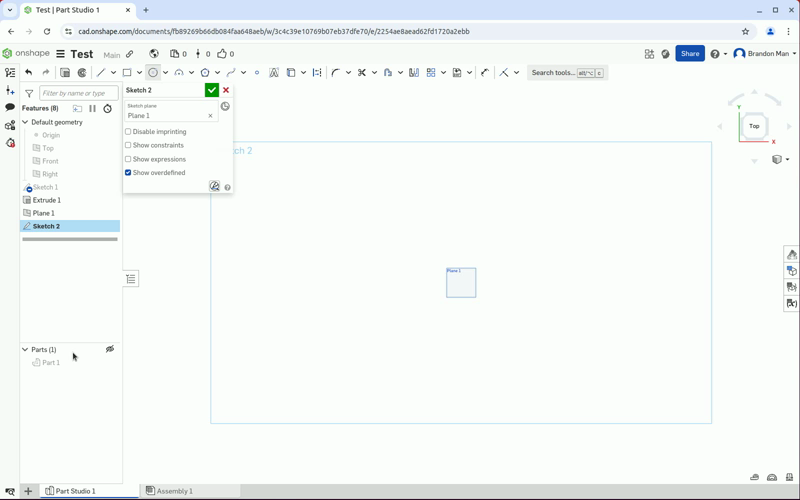
mouse_move(374, 179)
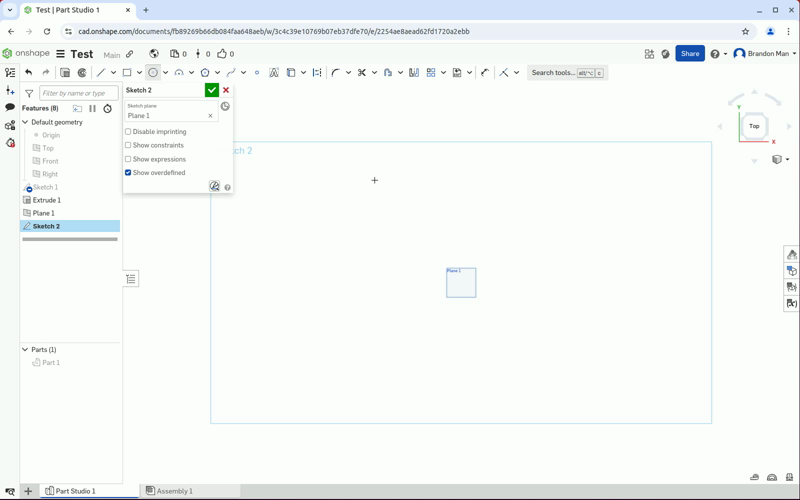
click(374, 179)
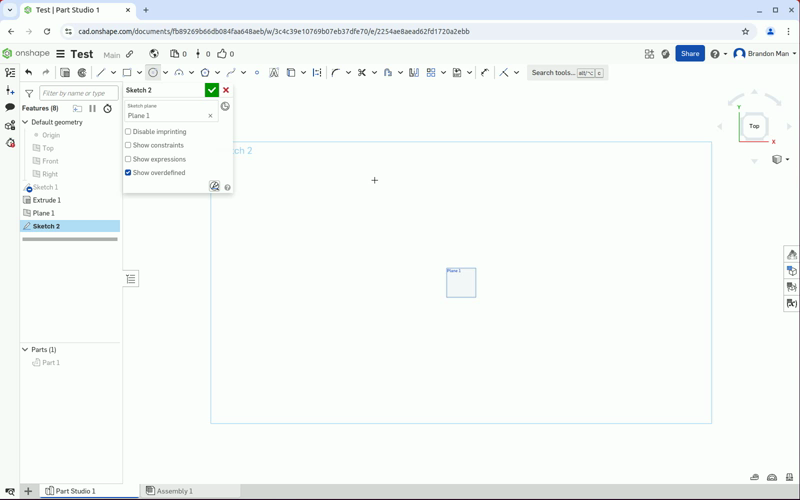
key_up(shift)
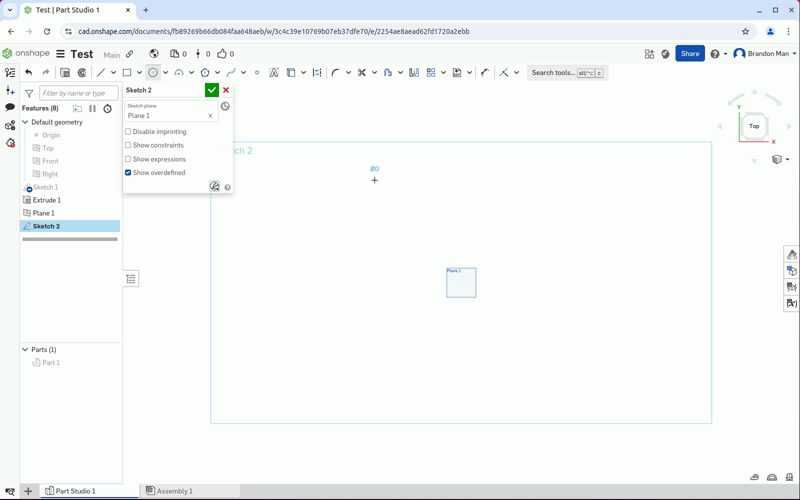
mouse_move(380, 179)
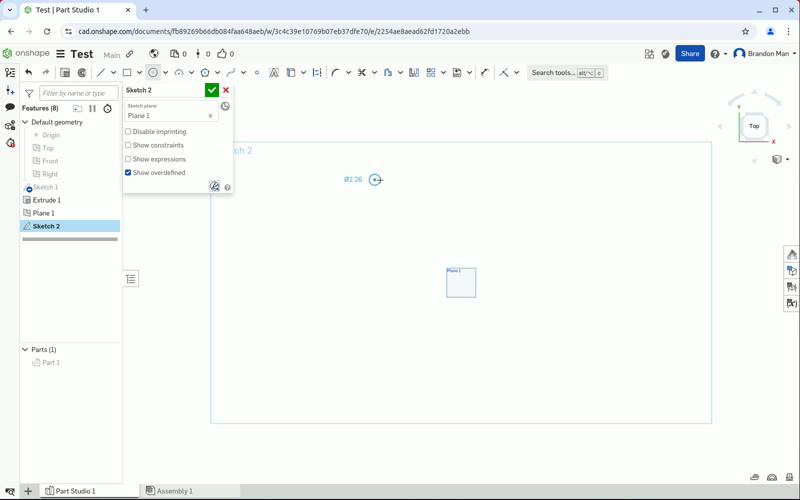
click(380, 179)
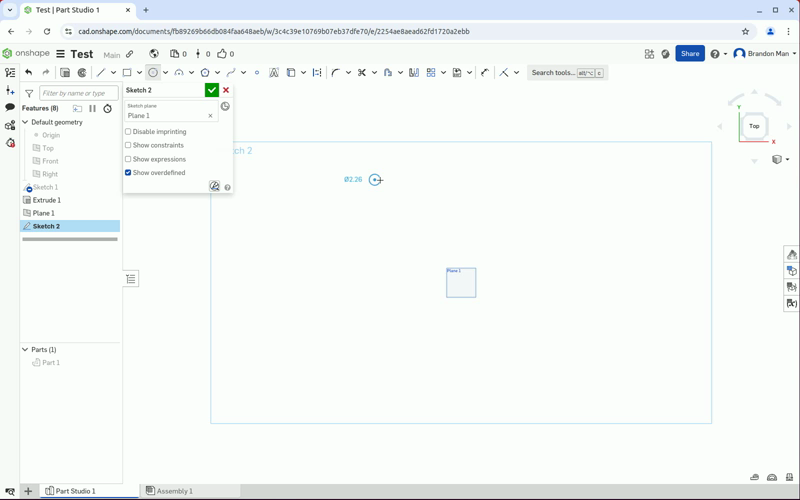
key(esc)
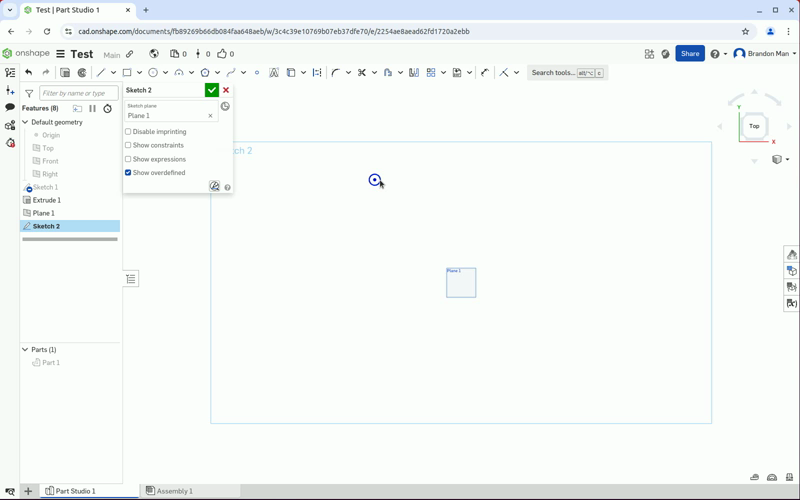
mouse_move(379, 179)
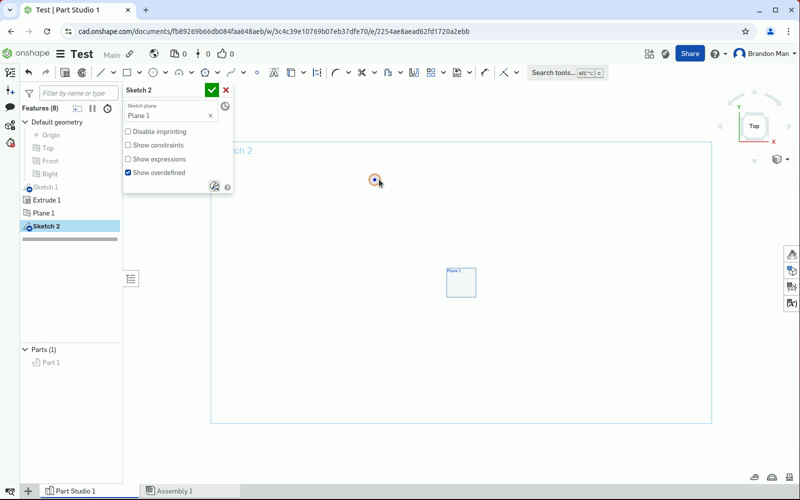
scroll(6)
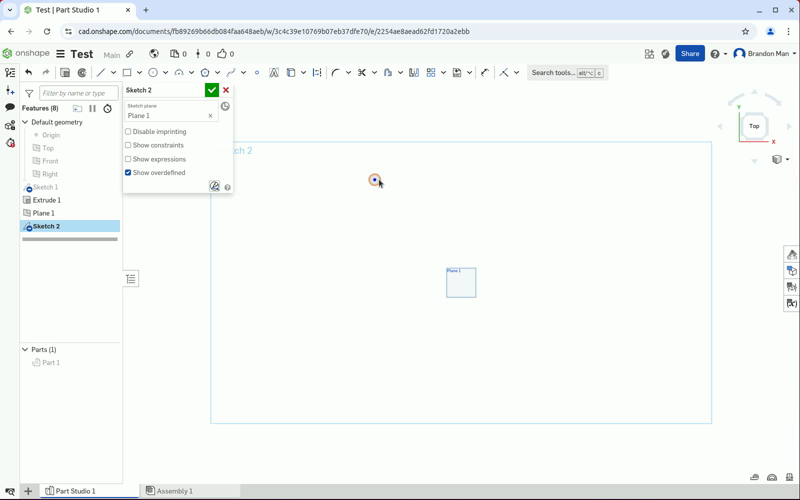
scroll(6)
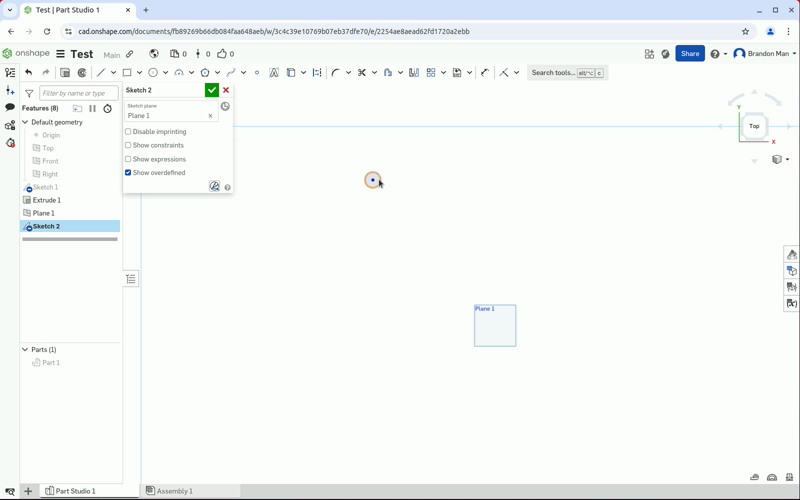
scroll(6)
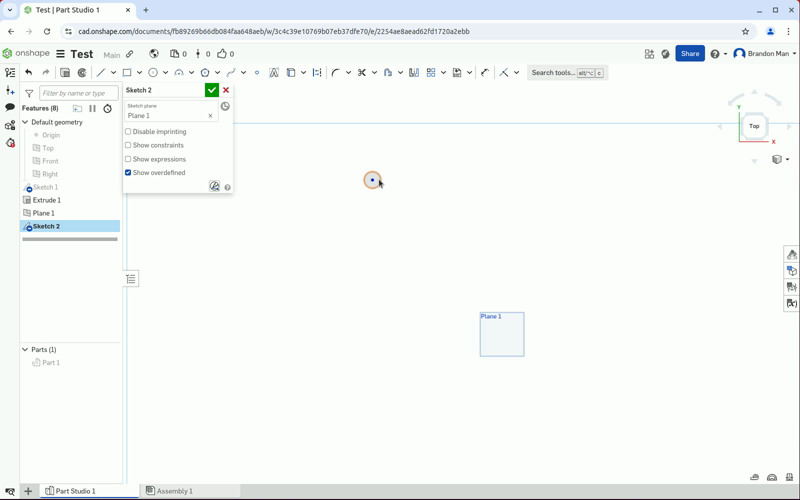
scroll(6)
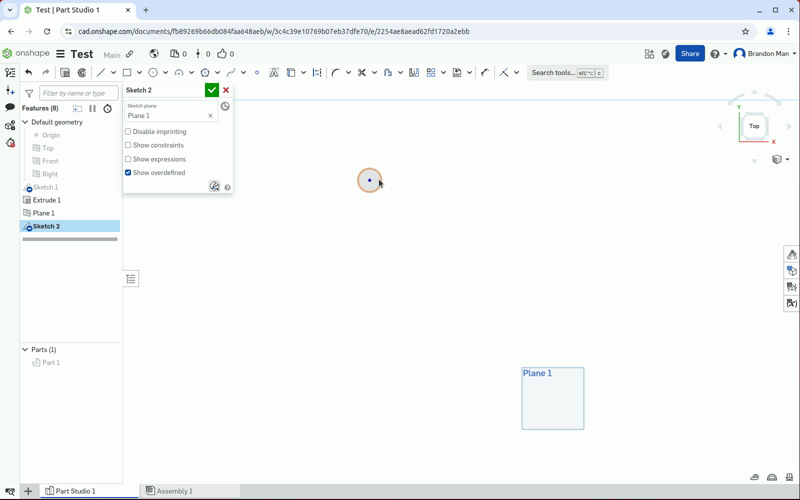
scroll(6)
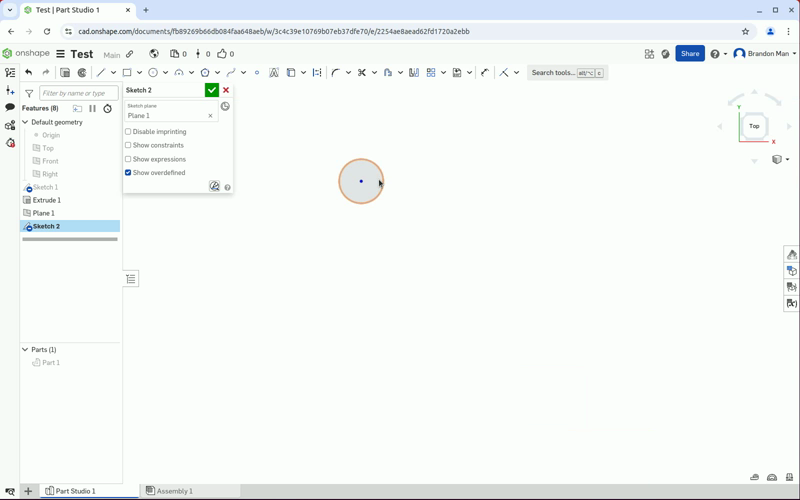
scroll(6)
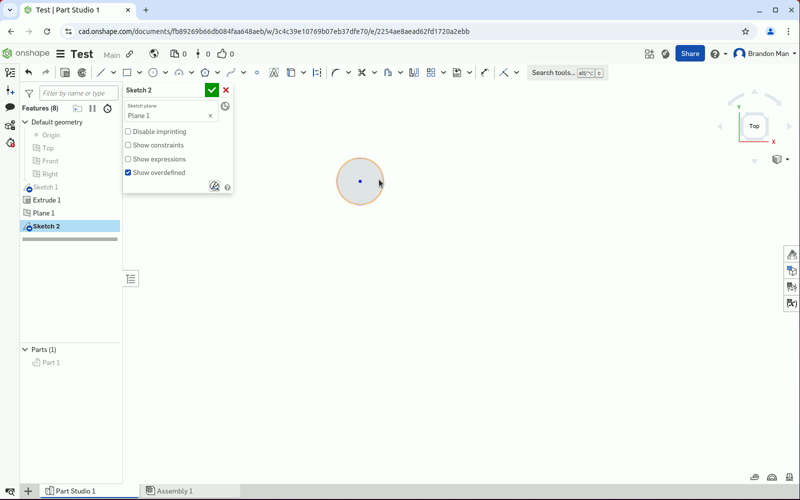
scroll(6)
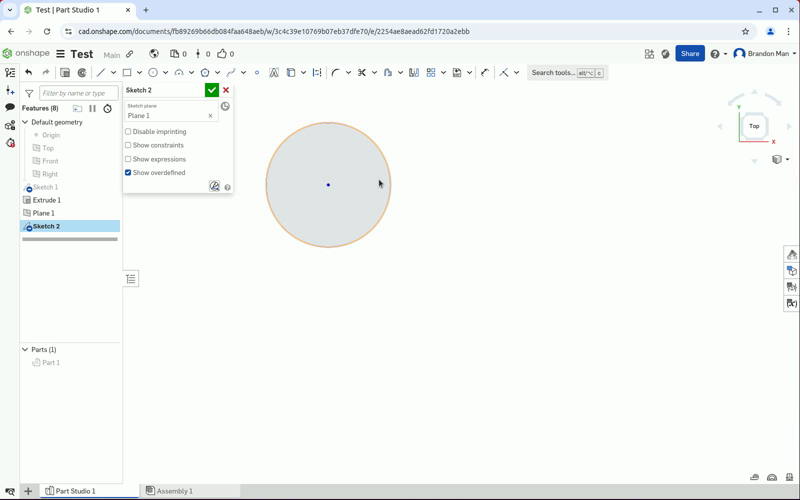
click(379, 179)
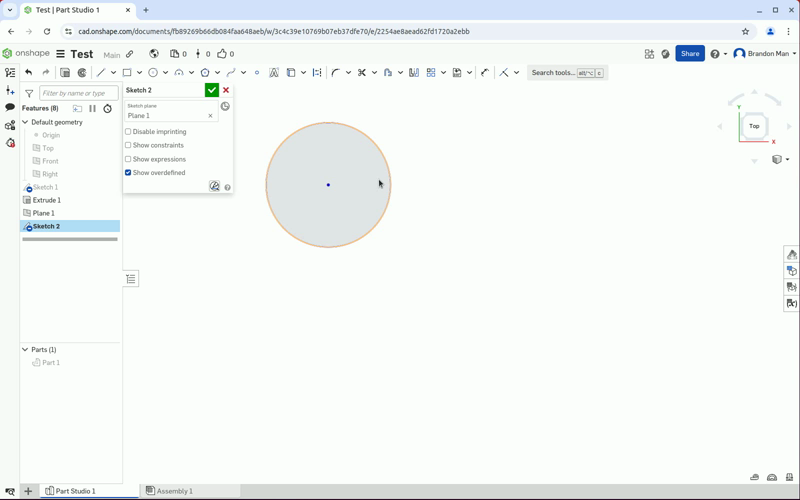
scroll(-6)
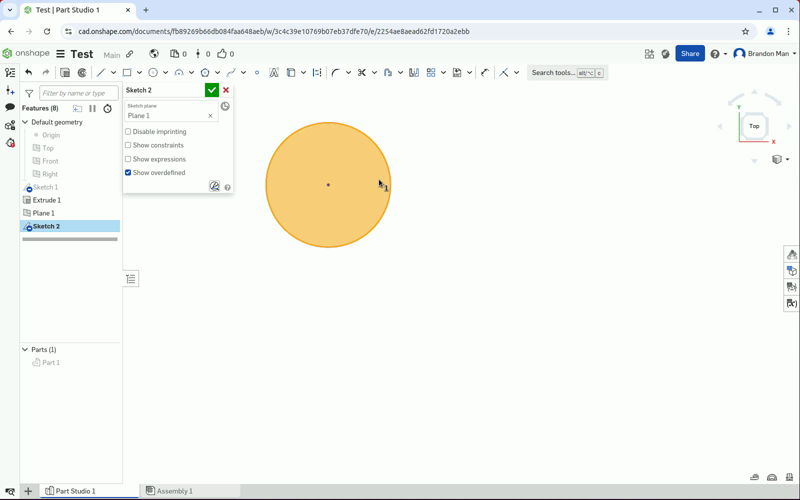
scroll(-6)
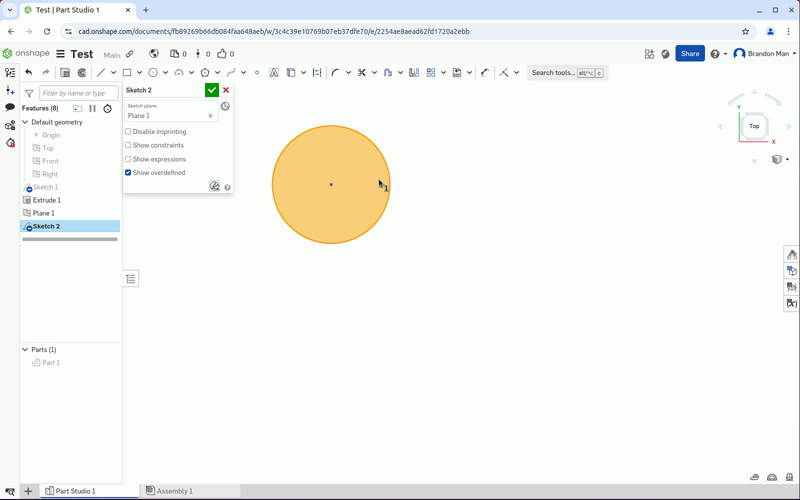
scroll(-6)
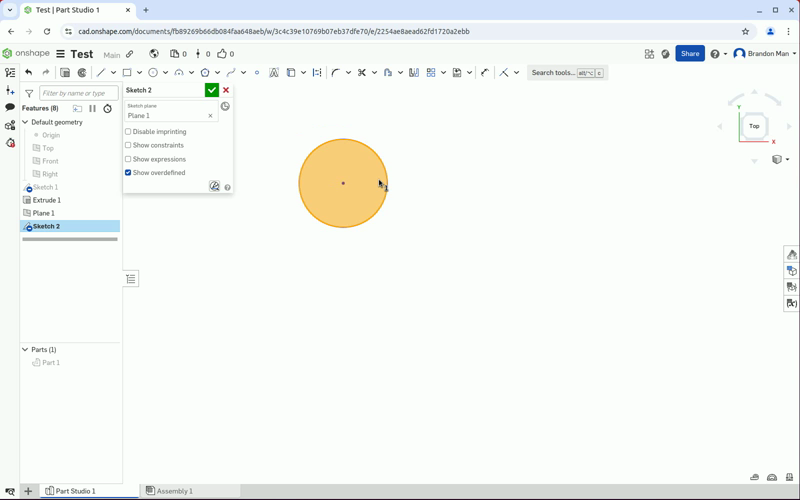
scroll(-6)
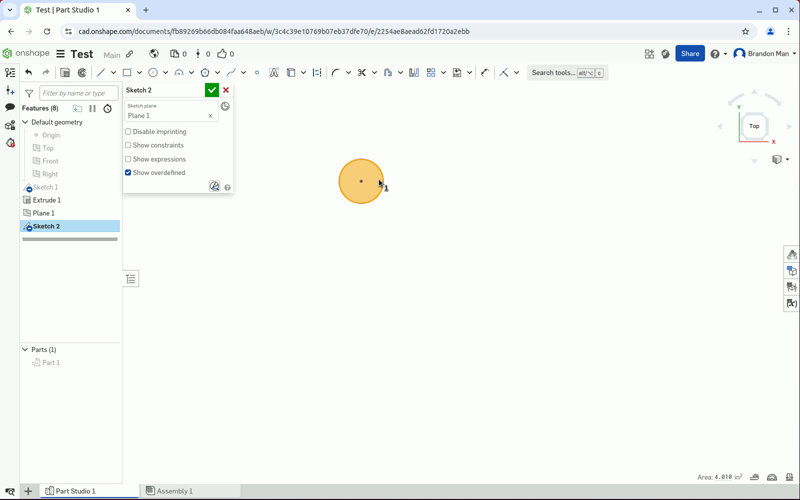
scroll(-6)
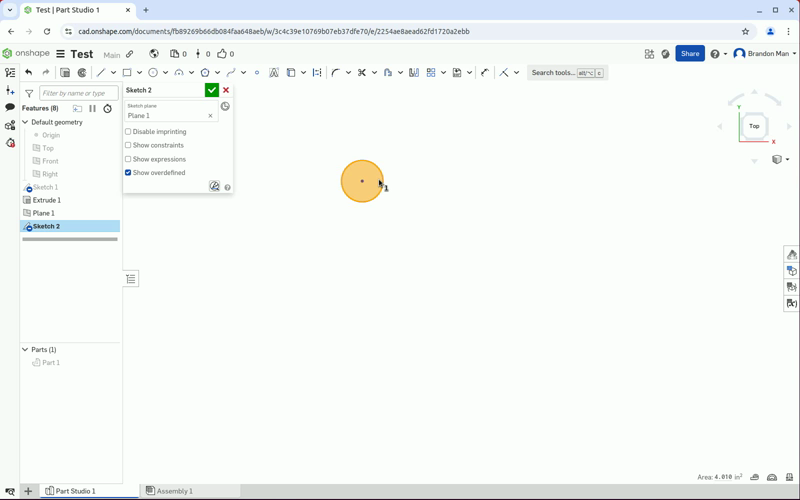
scroll(-6)
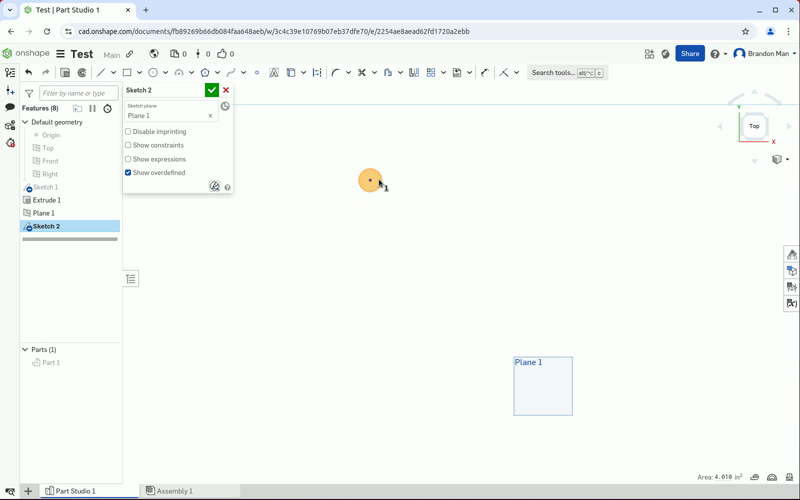
scroll(-6)
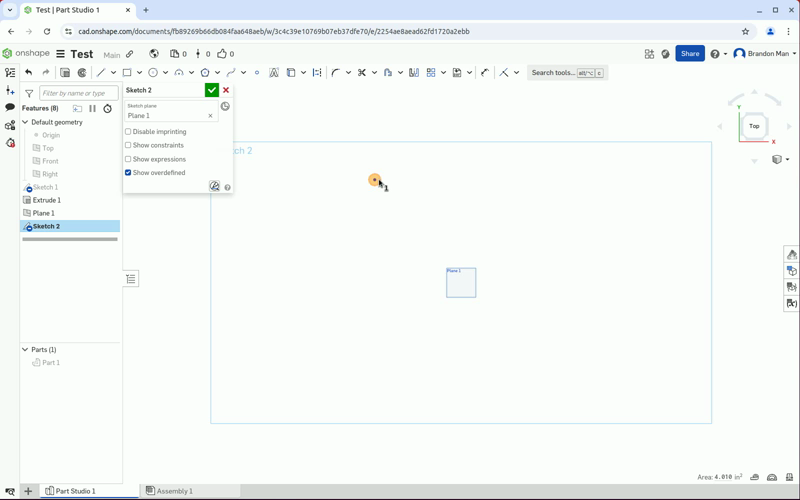
mouse_move(73, 352)
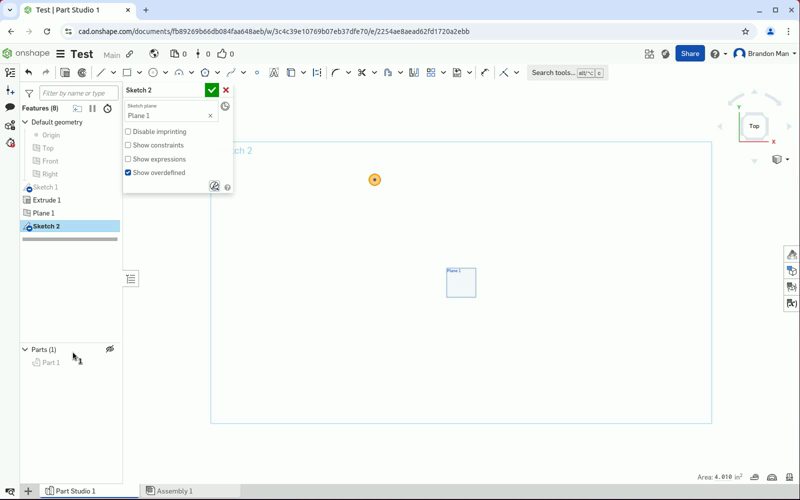
key(shift+y)
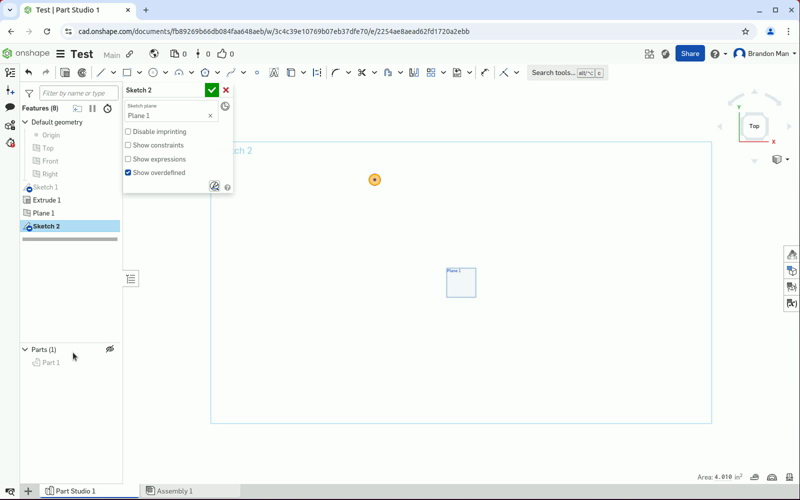
key(shift+e)
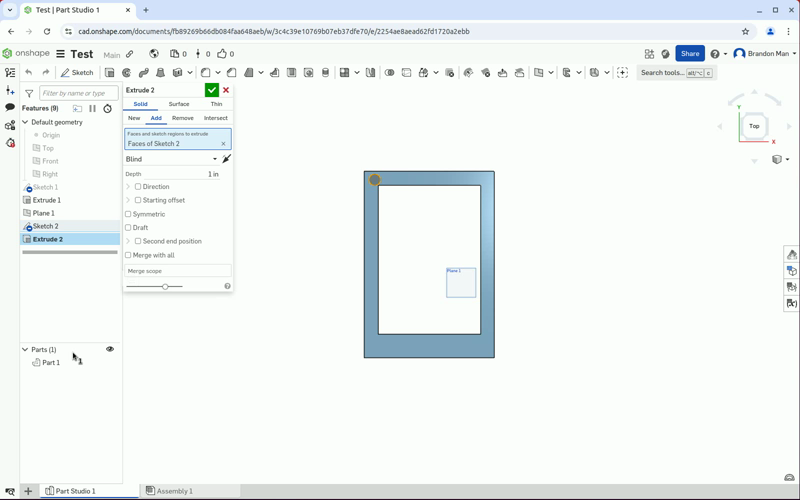
mouse_move(143, 106)
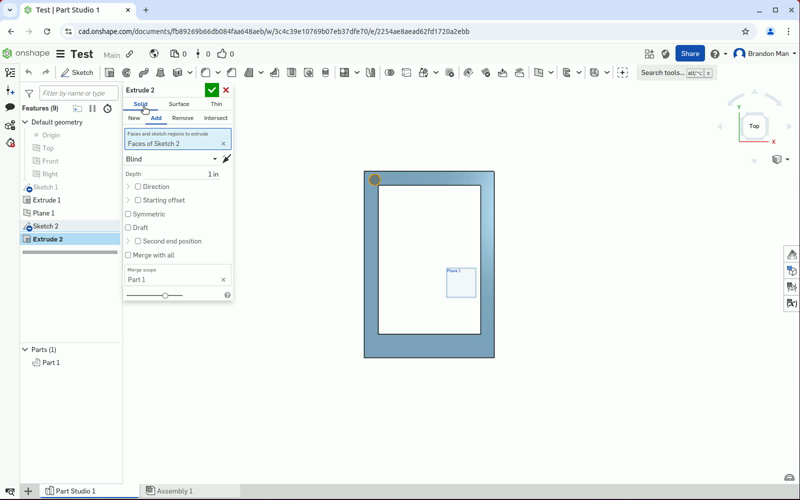
click(143, 106)
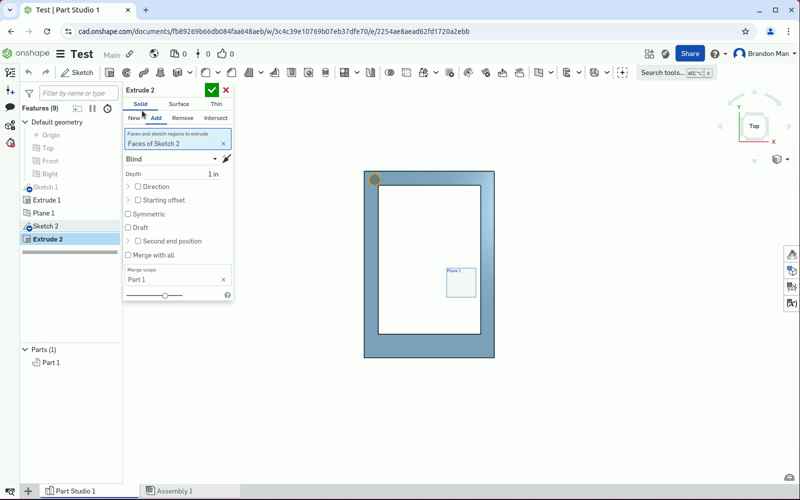
mouse_move(137, 120)
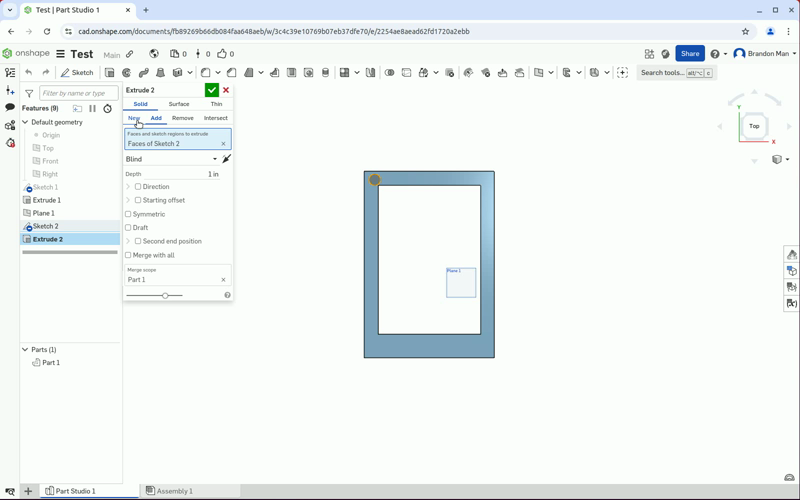
click(137, 120)
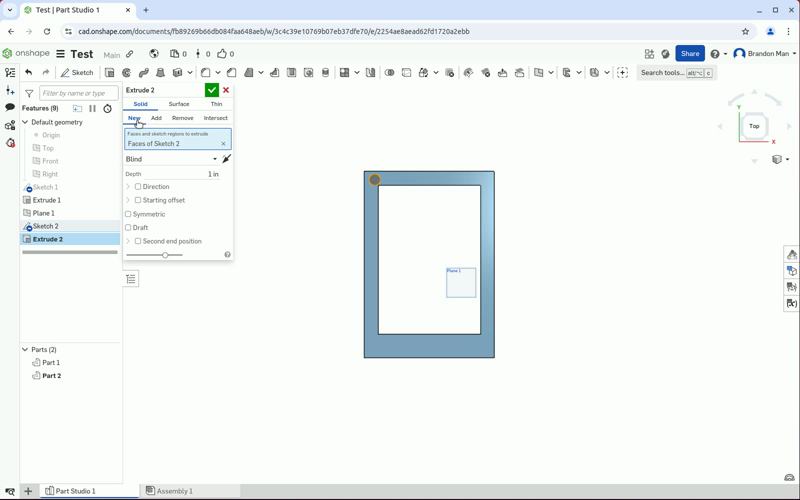
key(tab, 4)
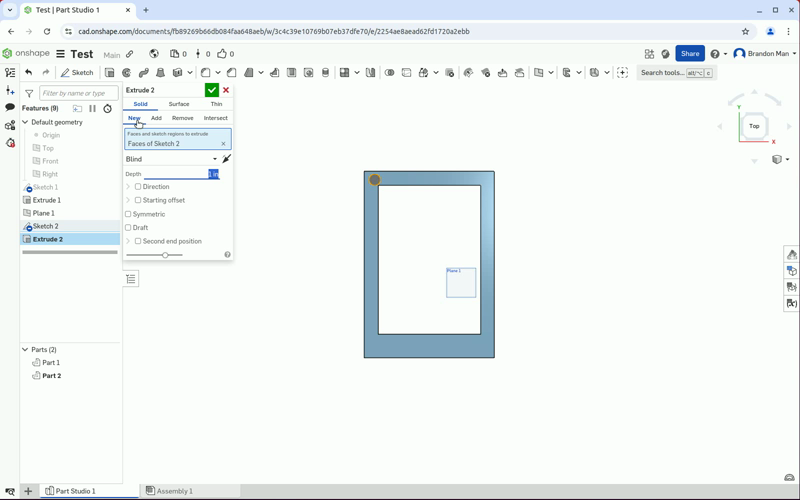
text(1.926)
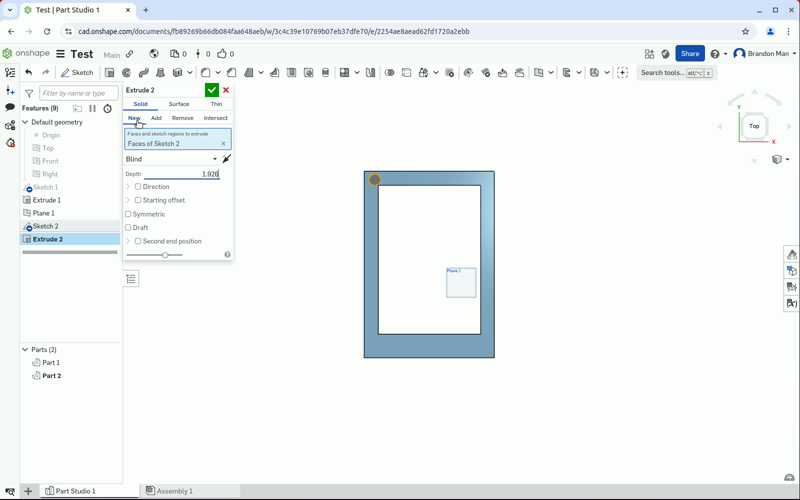
key(enter)
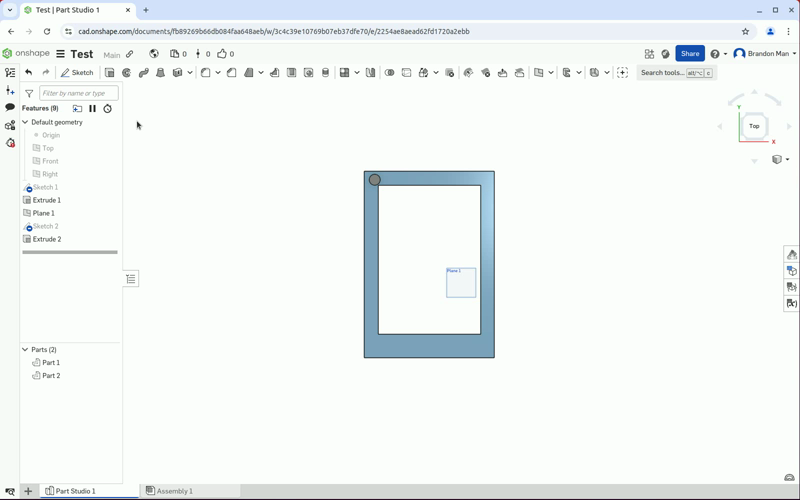
key(shift+h)
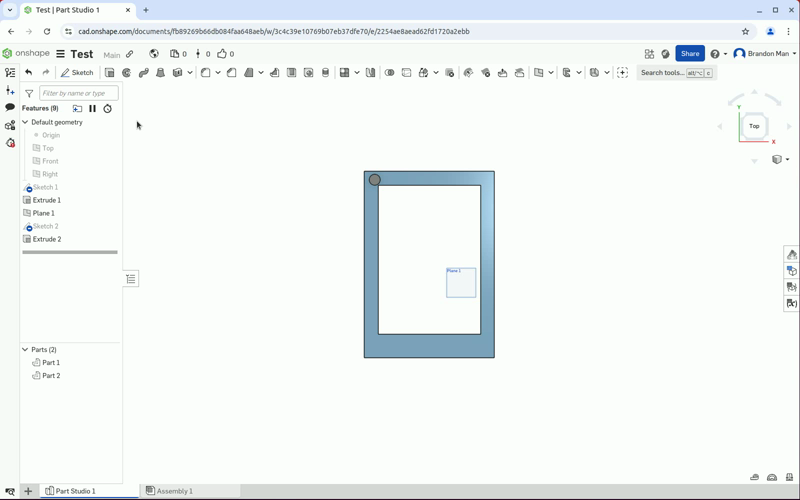
key(shift+h)
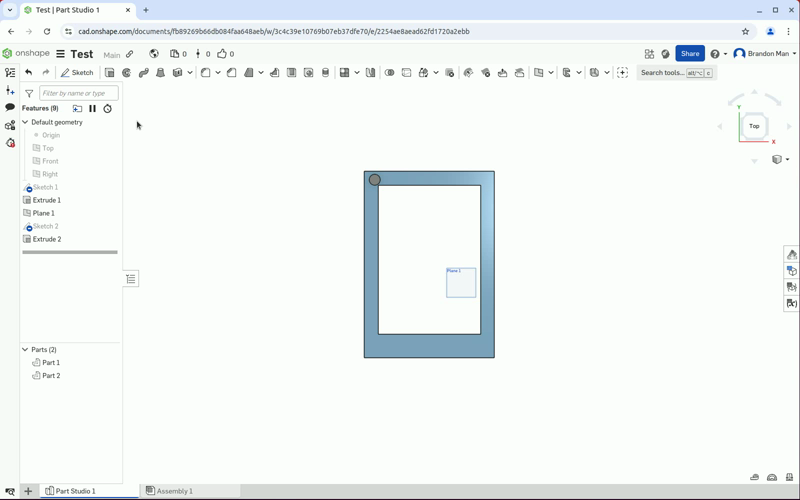
mouse_move(73, 189)
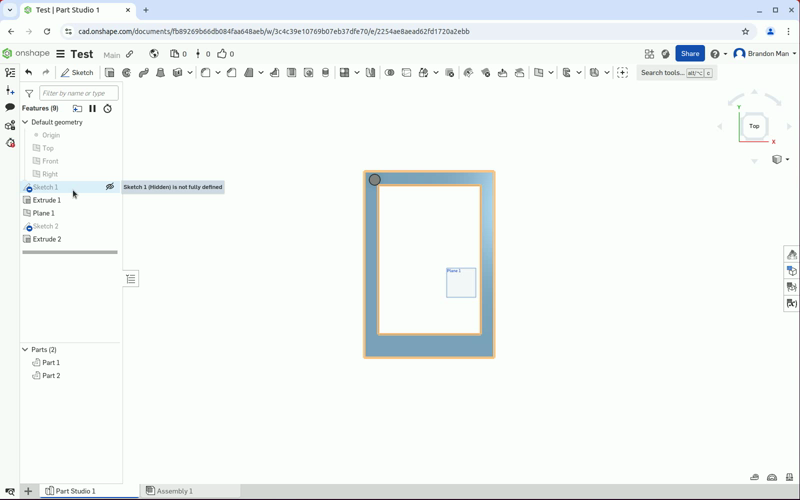
click(73, 189)
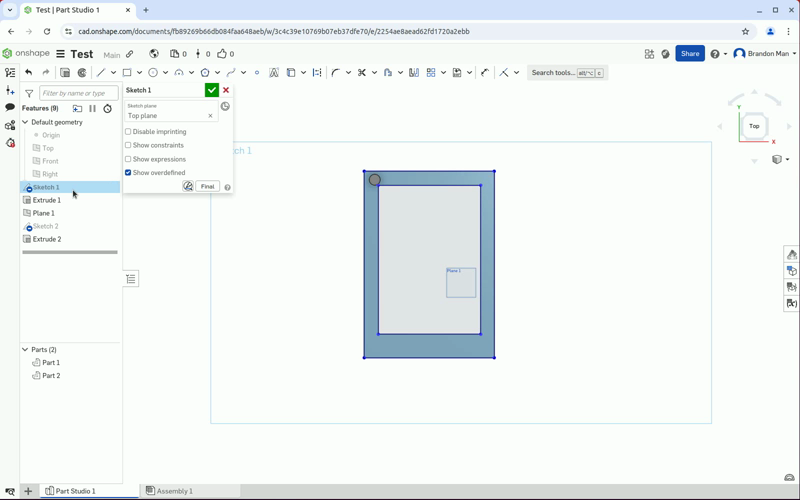
mouse_move(229, 92)
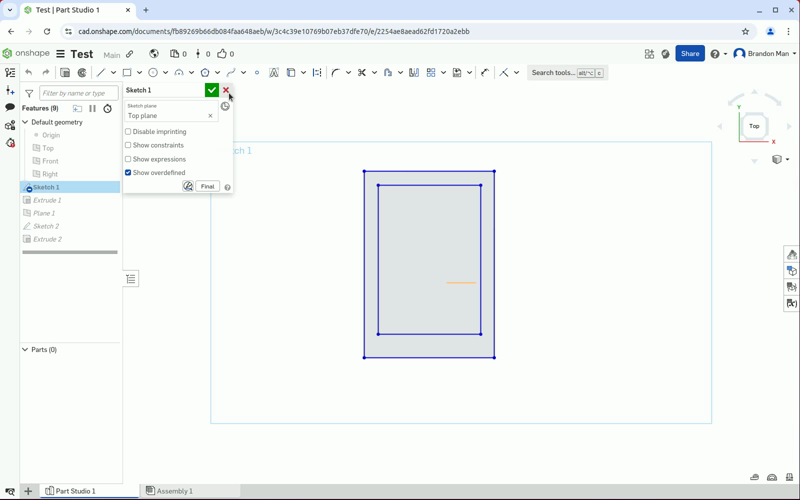
click(229, 92)
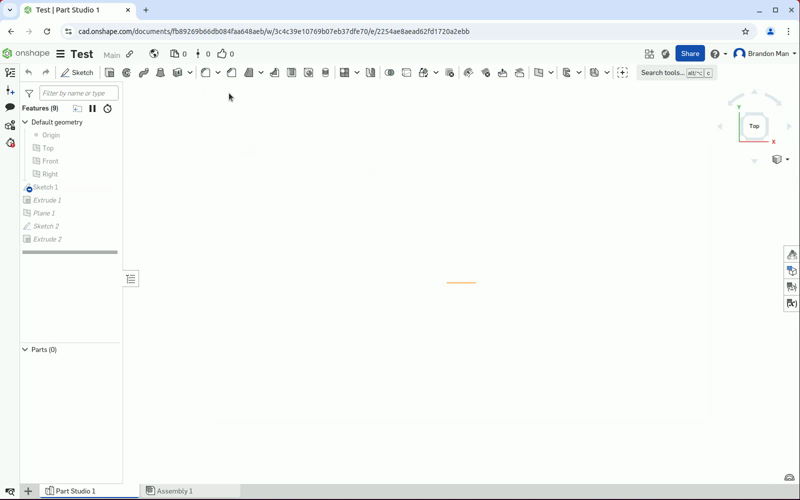
key(shift+s)
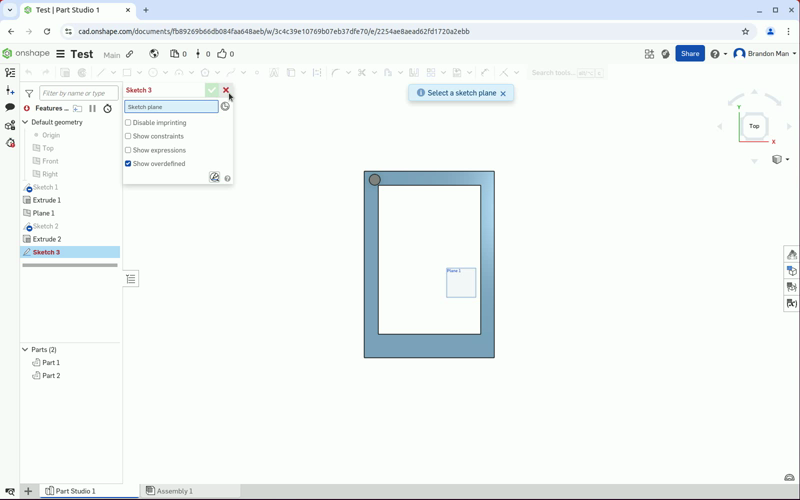
mouse_move(73, 215)
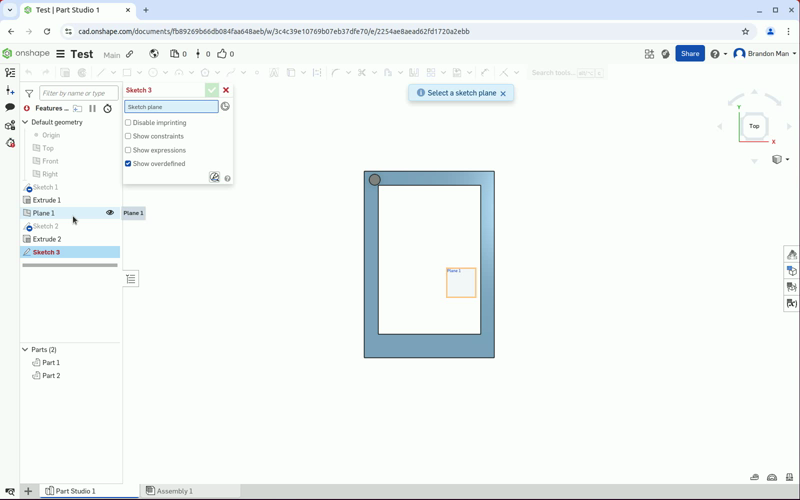
click(73, 215)
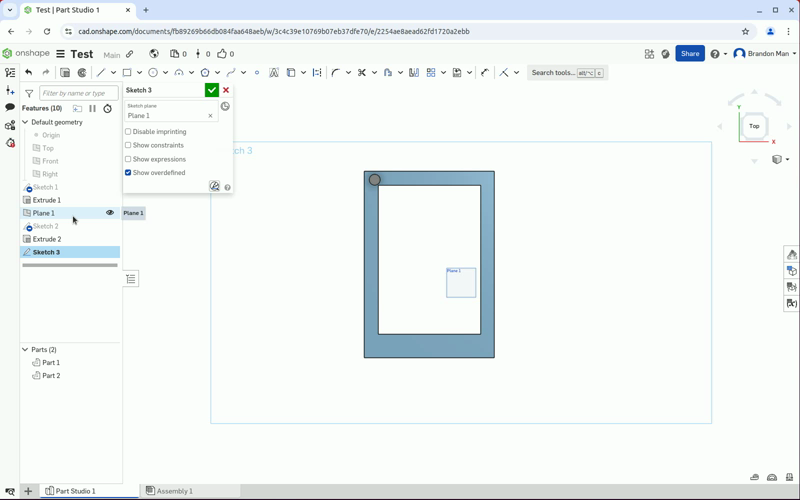
mouse_move(73, 352)
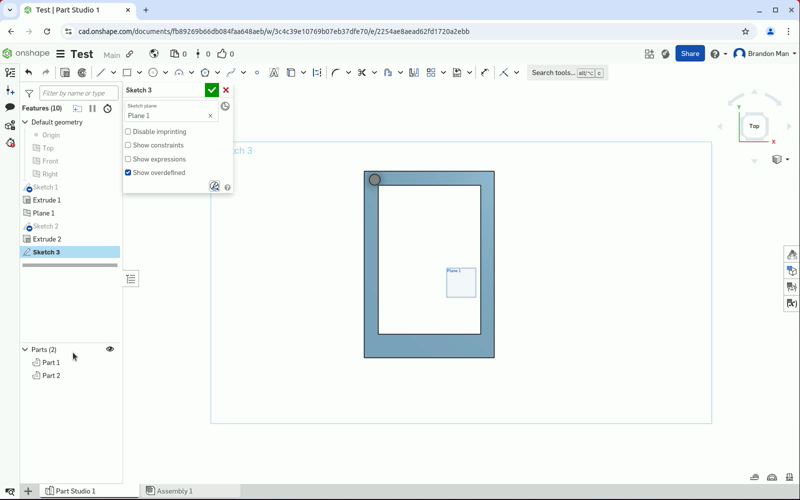
key(y)
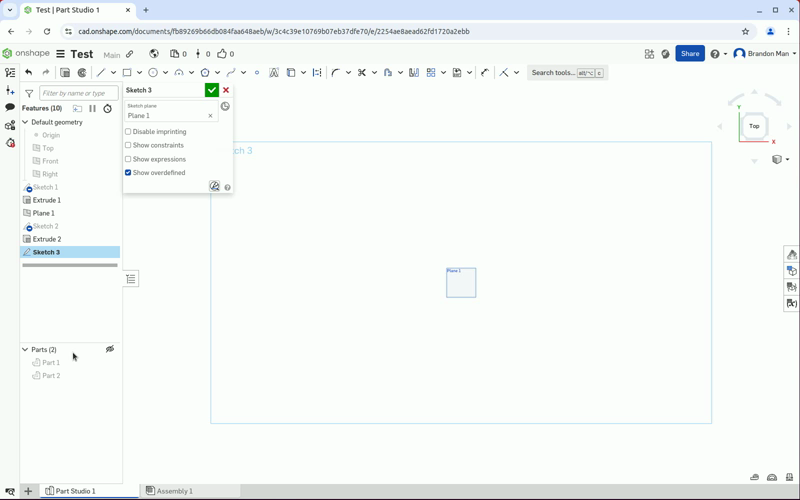
key(c)
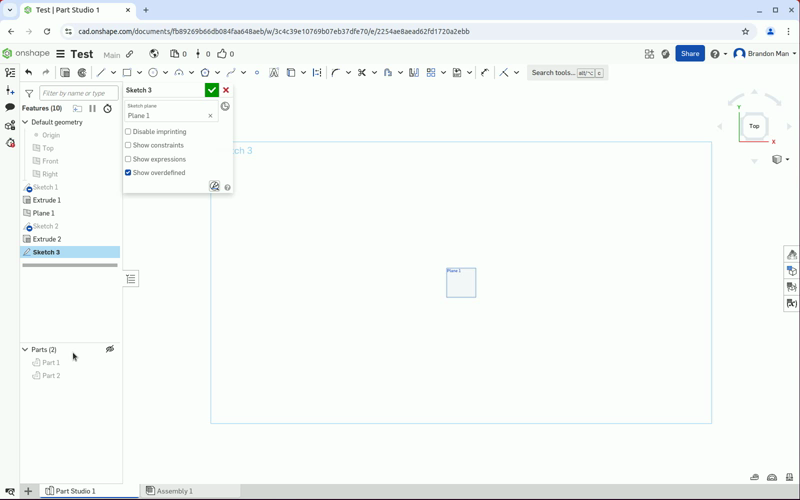
key_down(shift)
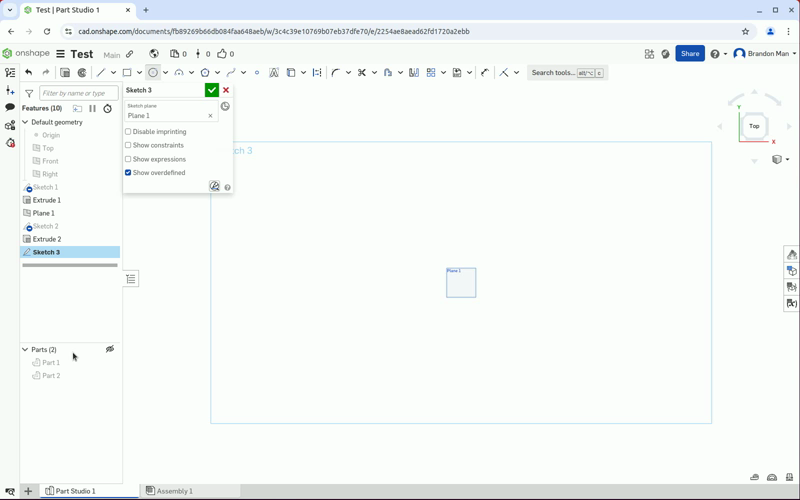
mouse_move(374, 329)
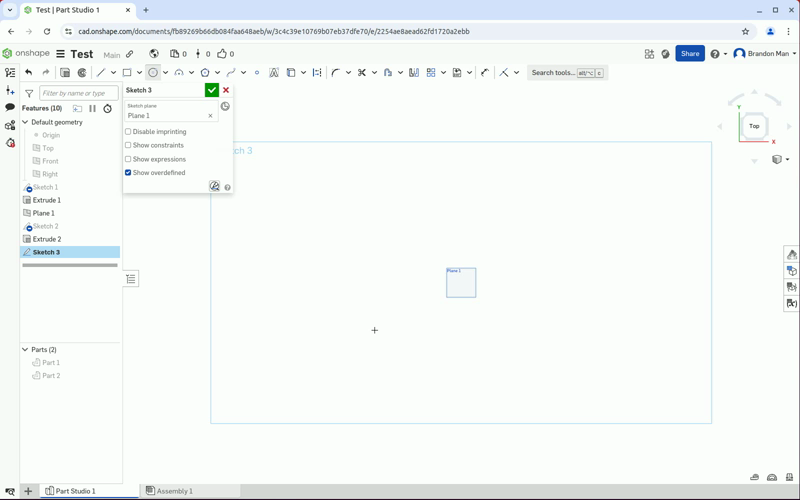
click(374, 329)
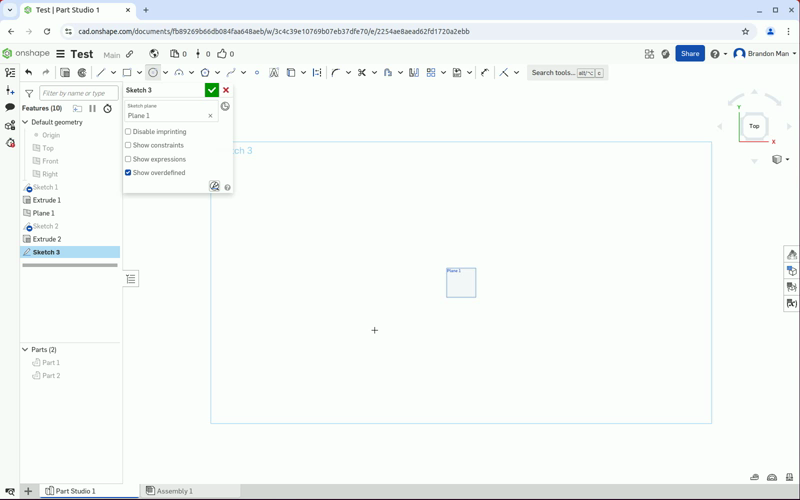
key_up(shift)
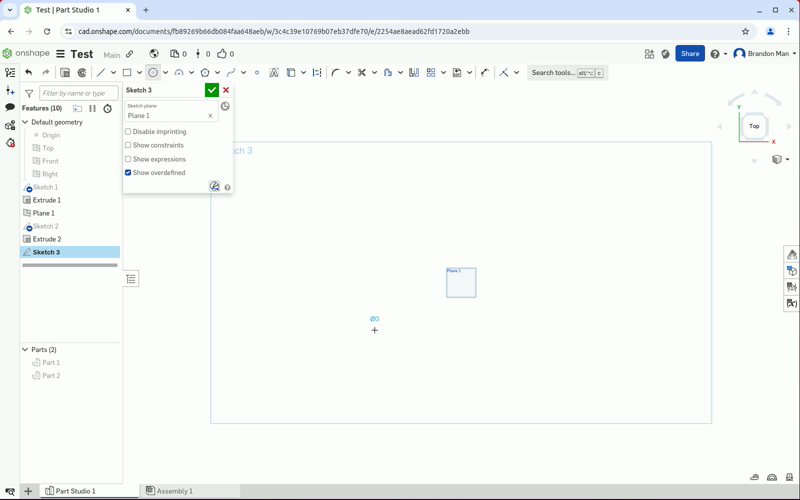
mouse_move(380, 329)
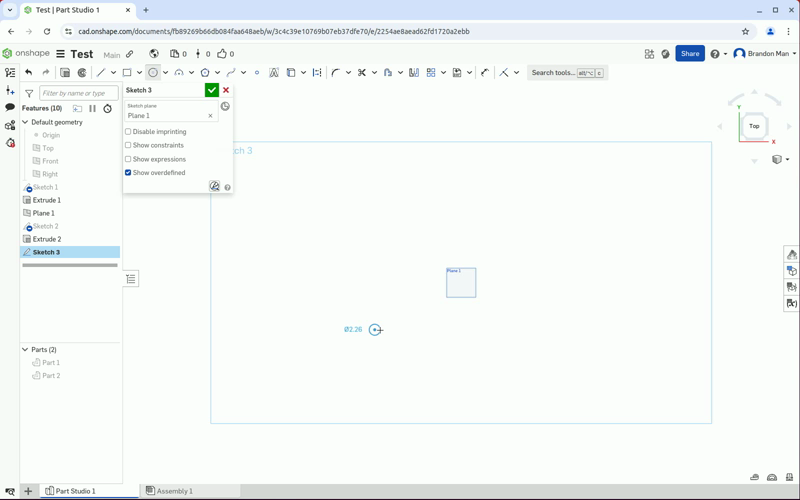
click(380, 329)
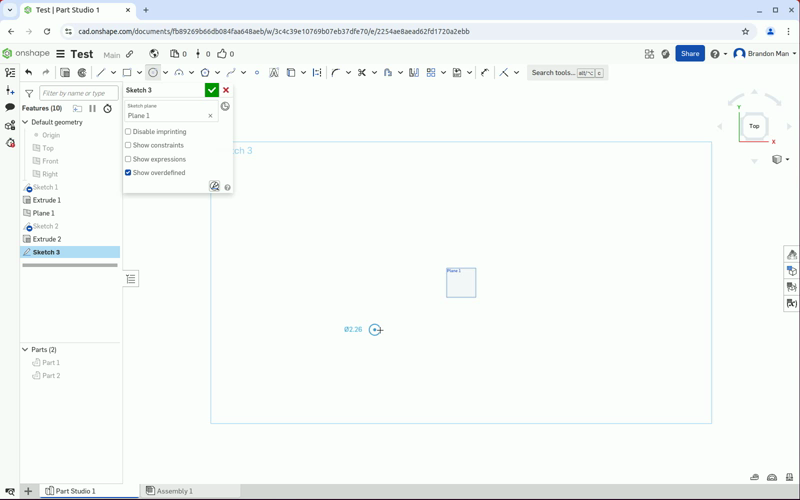
key(esc)
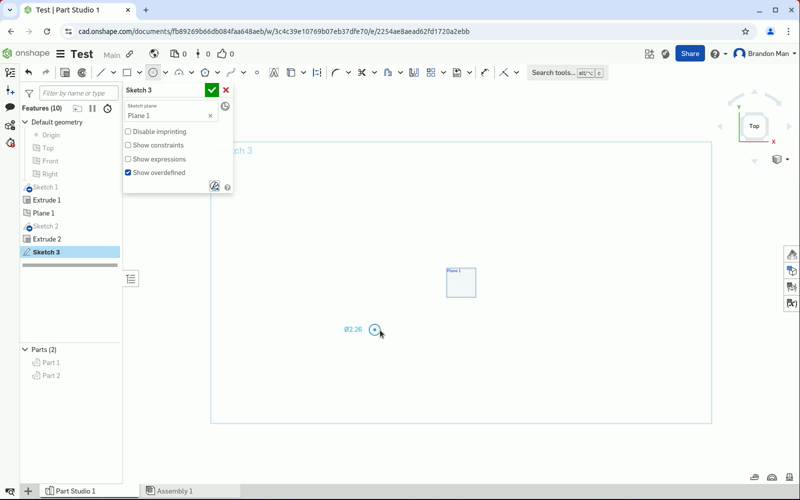
mouse_move(376, 330)
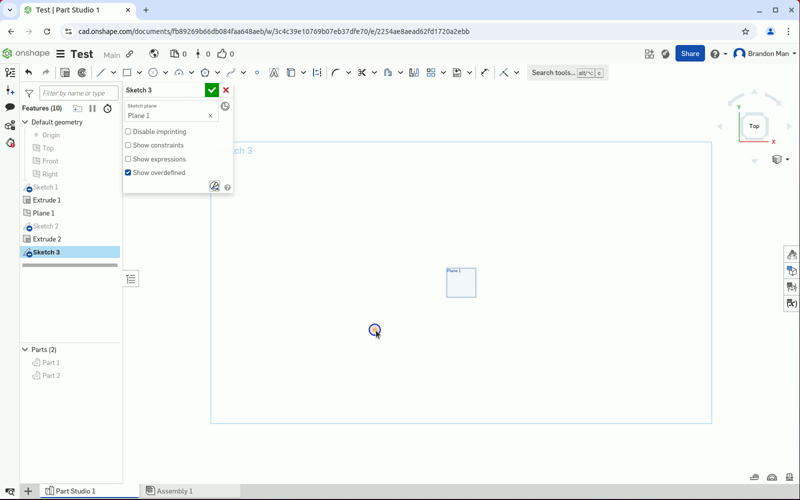
scroll(6)
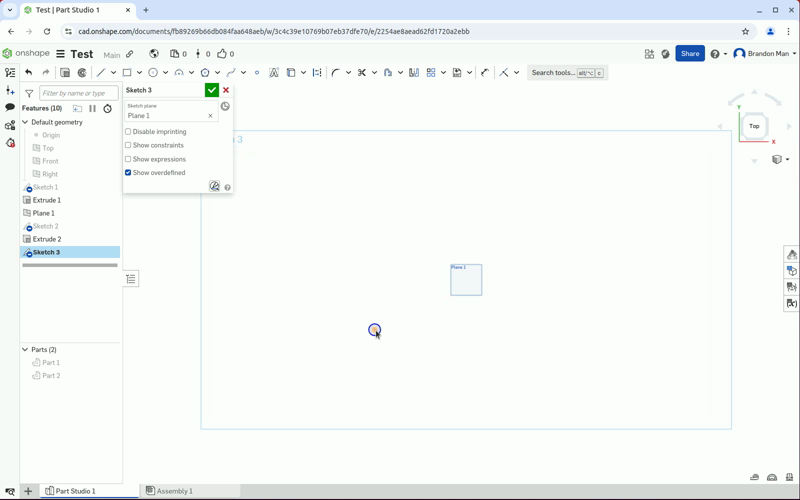
scroll(6)
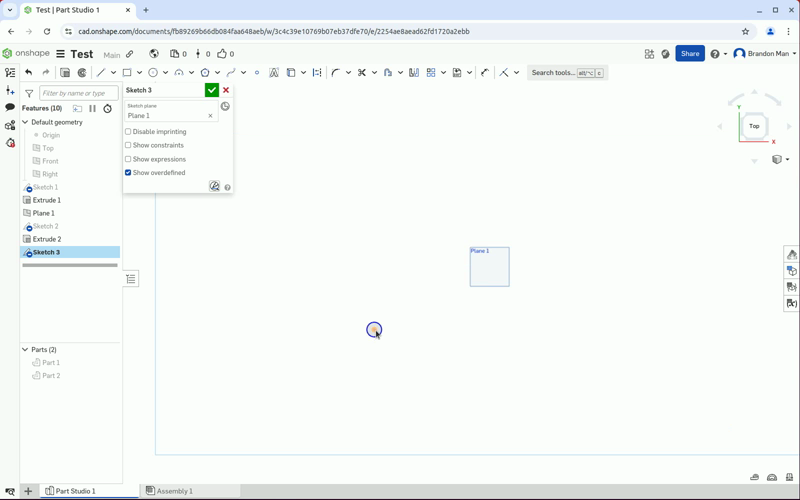
scroll(6)
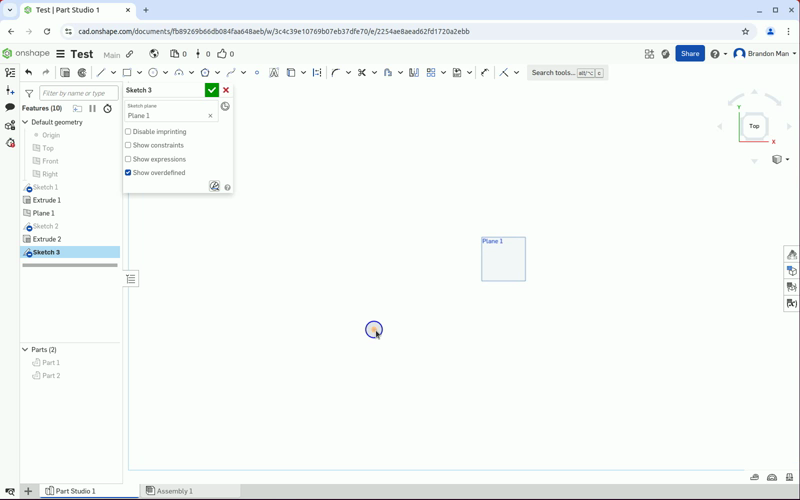
scroll(6)
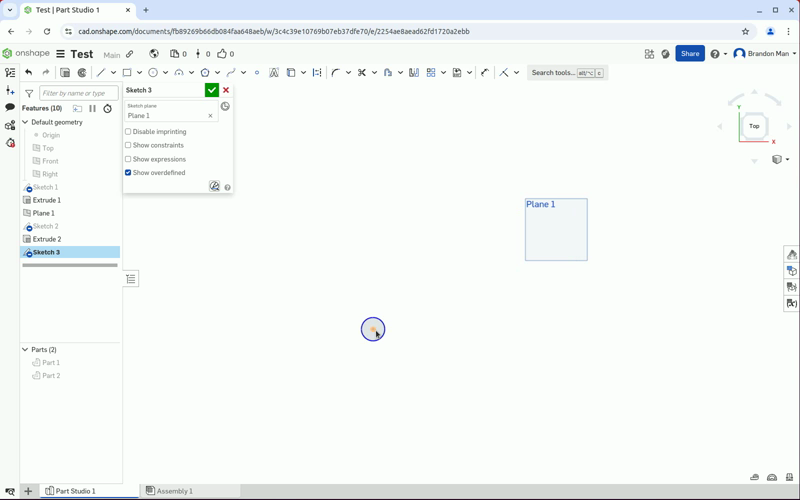
scroll(6)
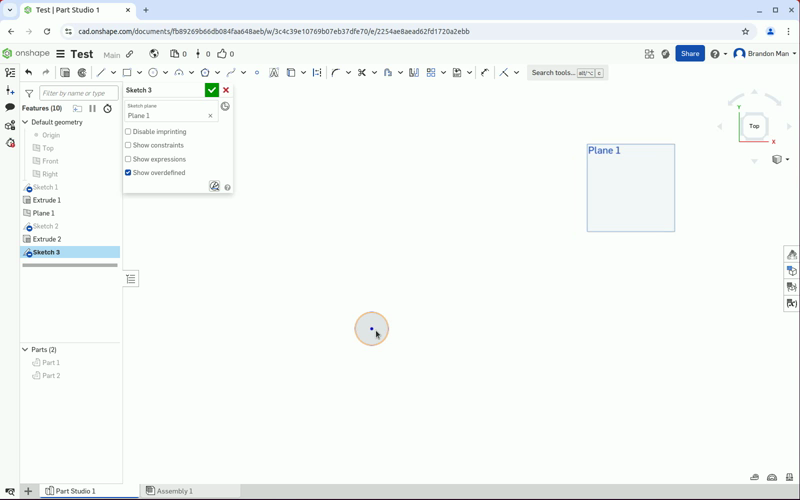
scroll(6)
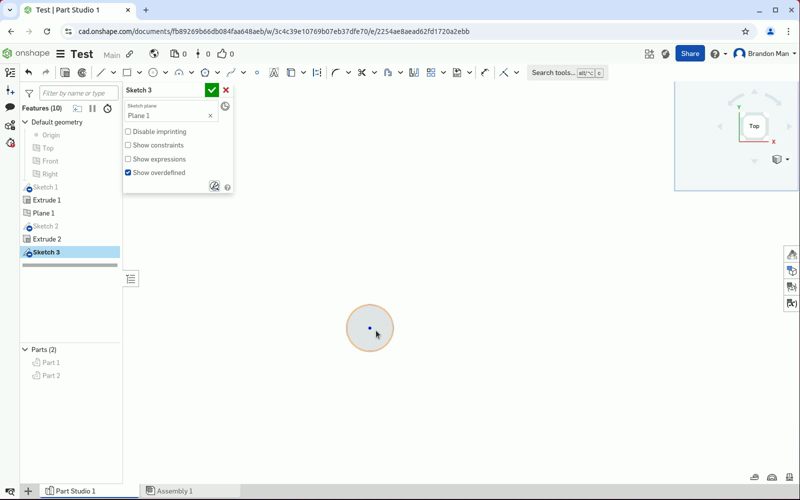
scroll(6)
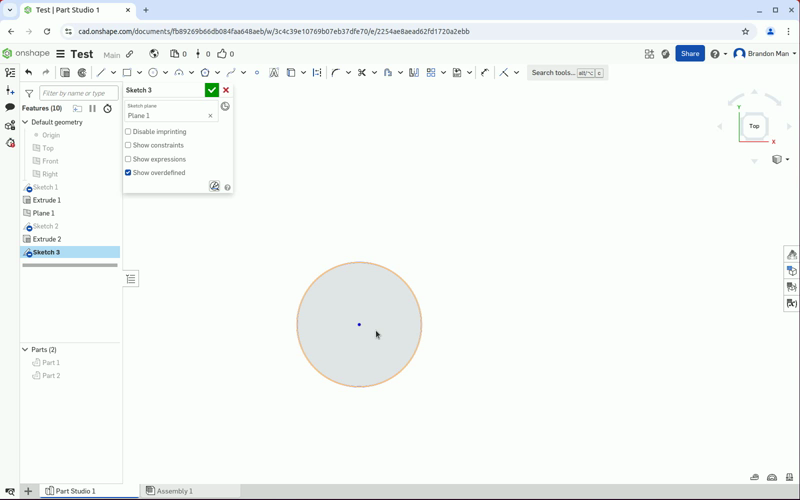
click(376, 330)
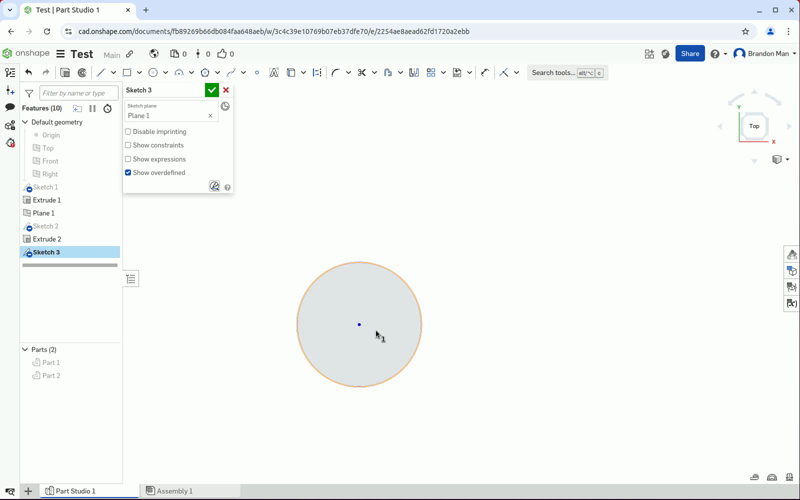
scroll(-6)
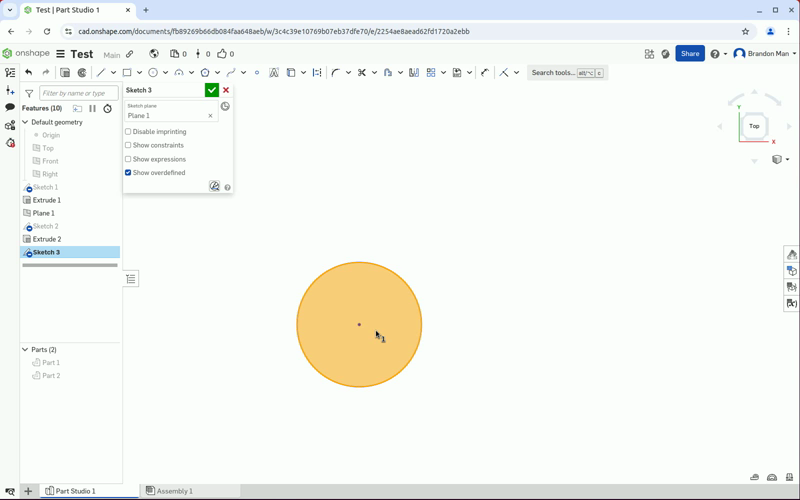
scroll(-6)
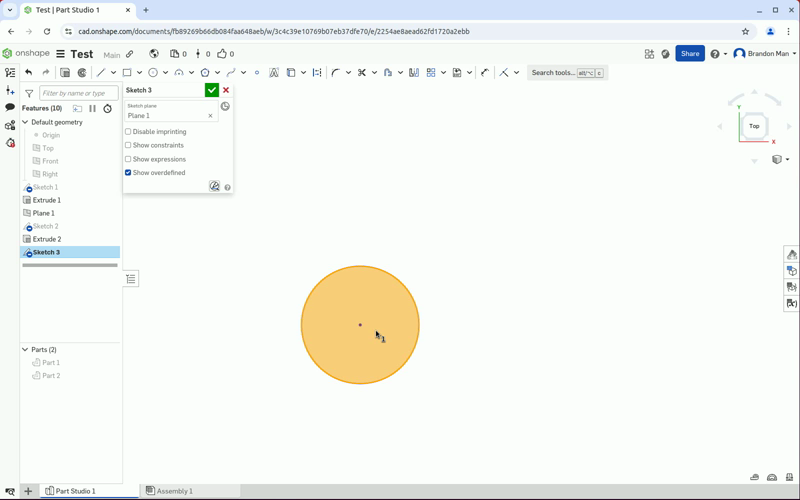
scroll(-6)
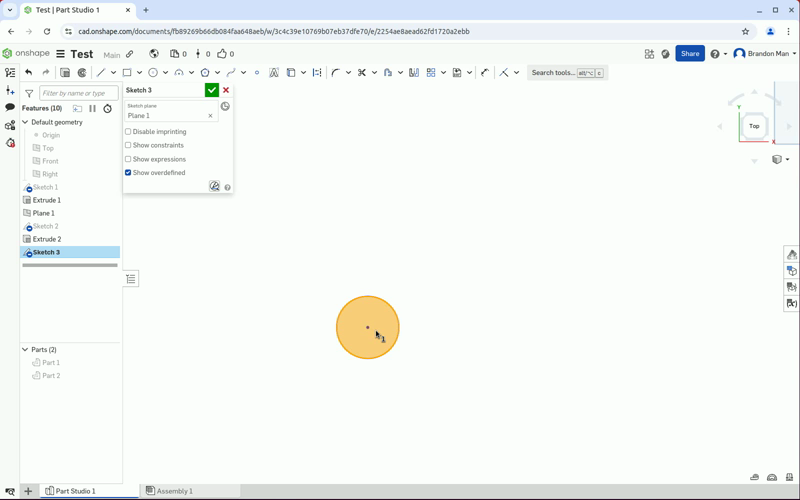
scroll(-6)
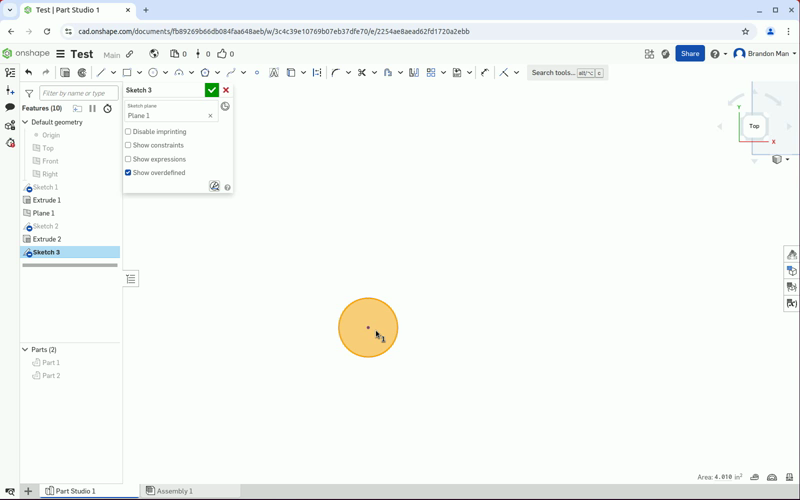
scroll(-6)
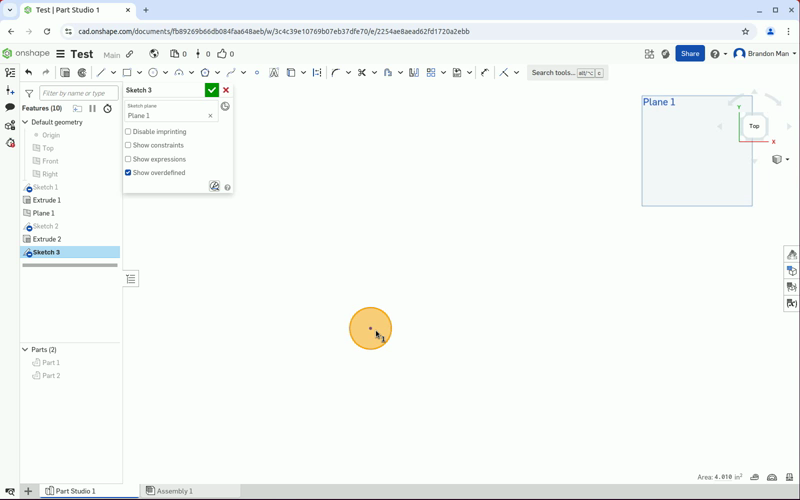
scroll(-6)
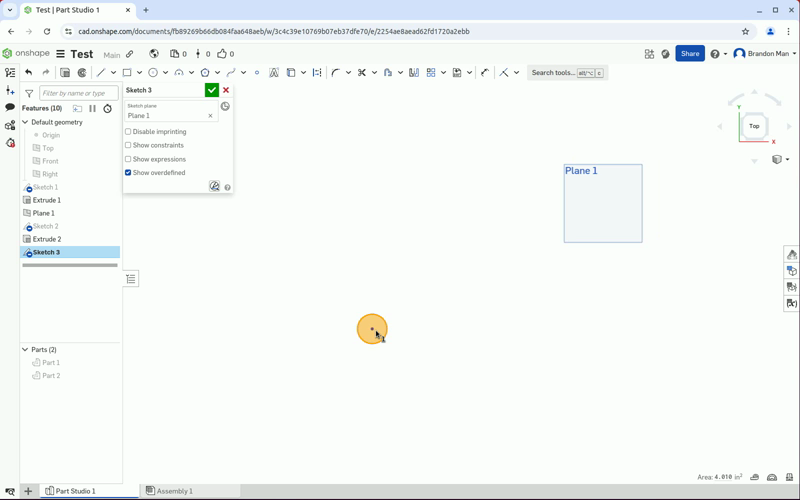
scroll(-6)
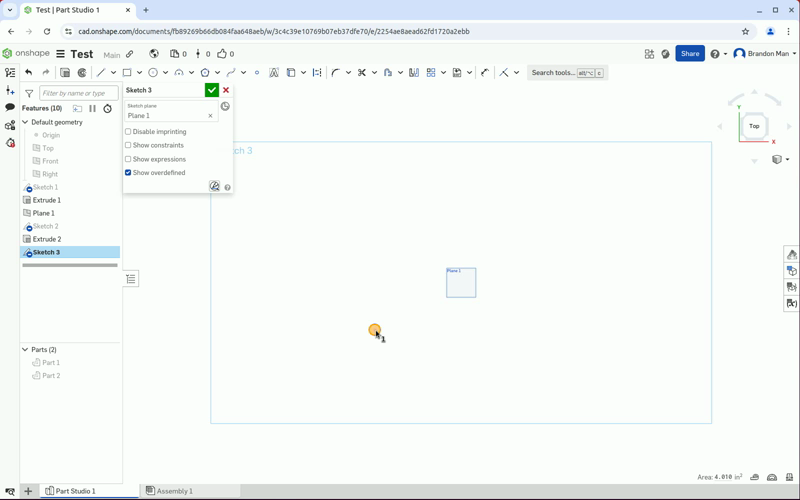
mouse_move(73, 352)
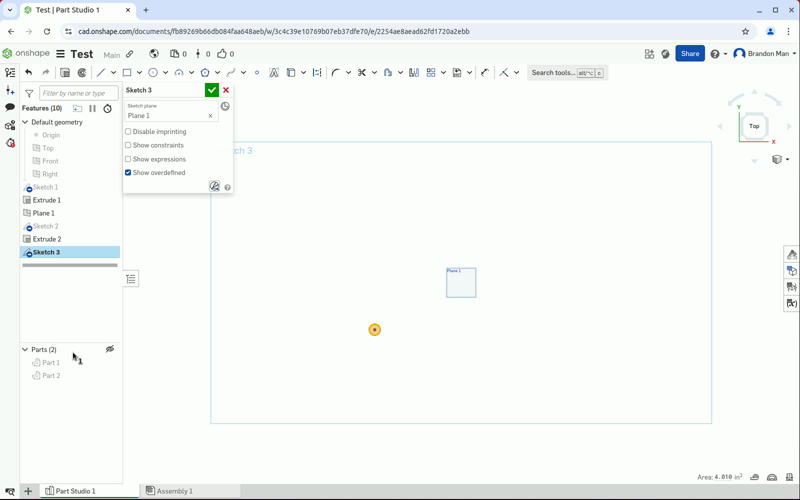
key(shift+y)
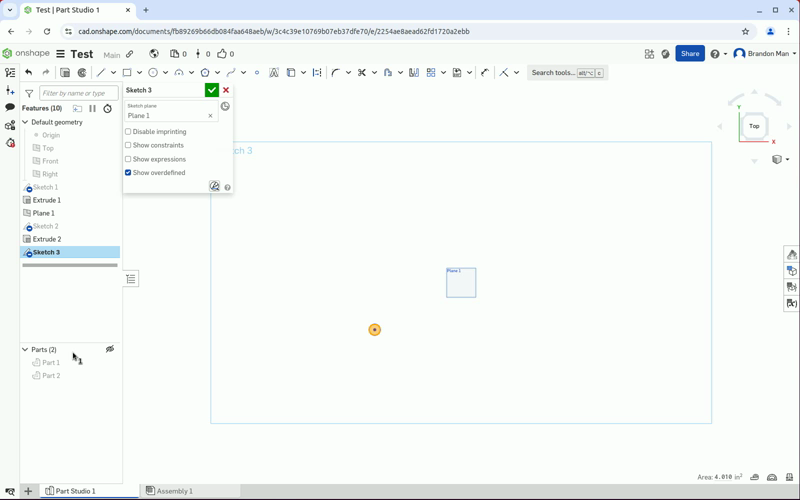
key(shift+e)
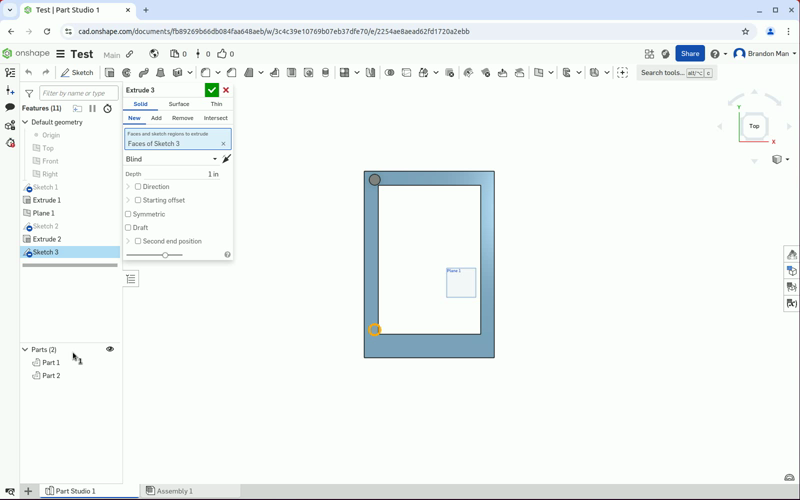
mouse_move(143, 106)
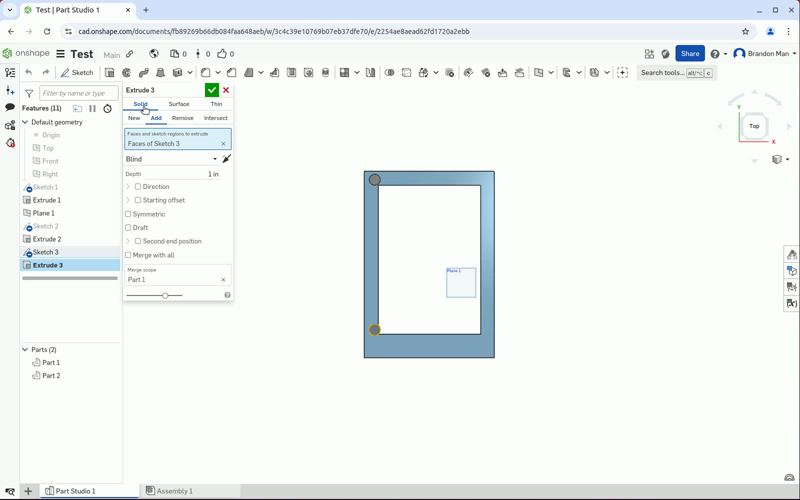
click(143, 106)
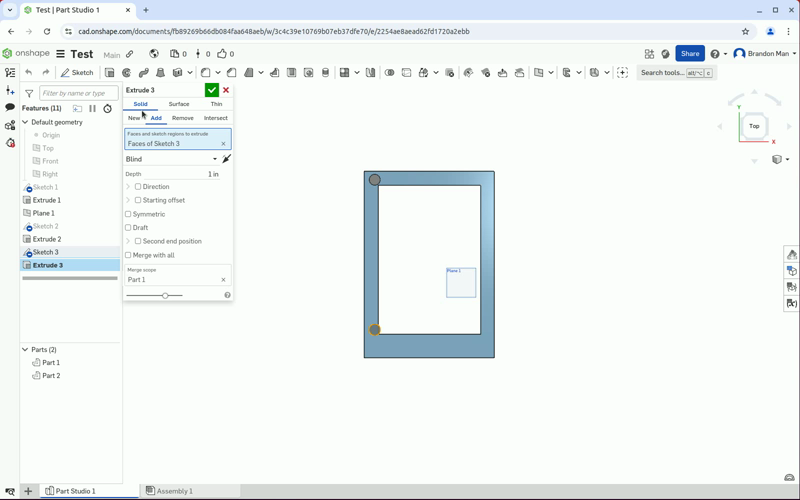
mouse_move(137, 120)
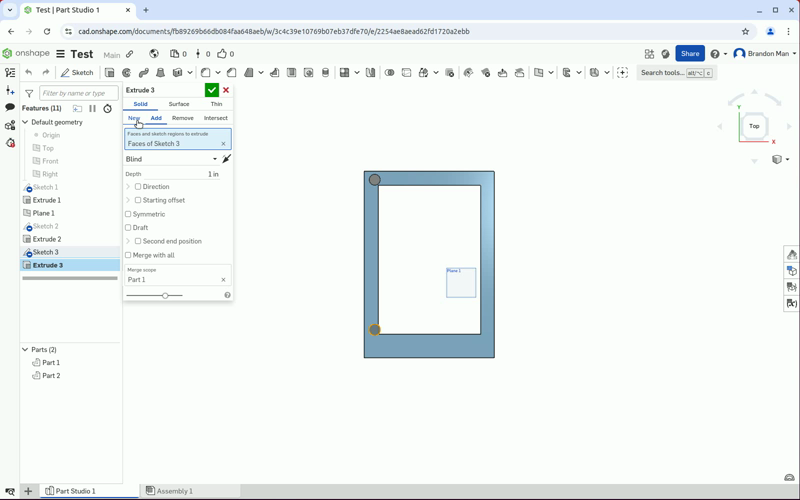
click(137, 120)
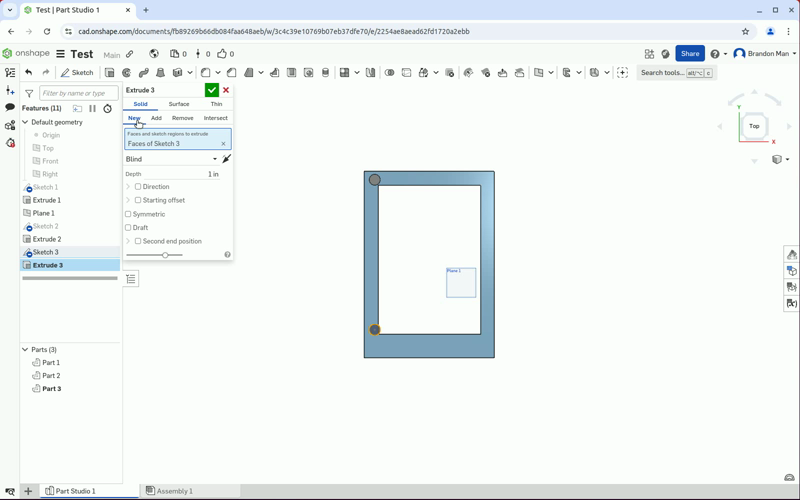
key(tab, 4)
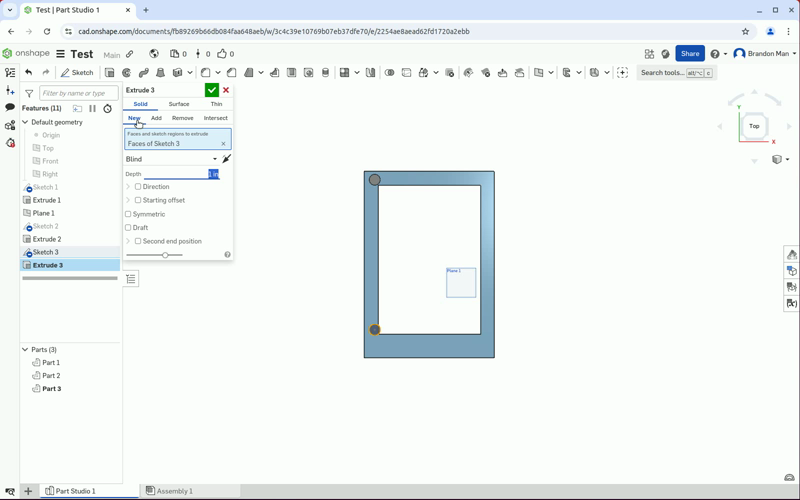
text(1.926)
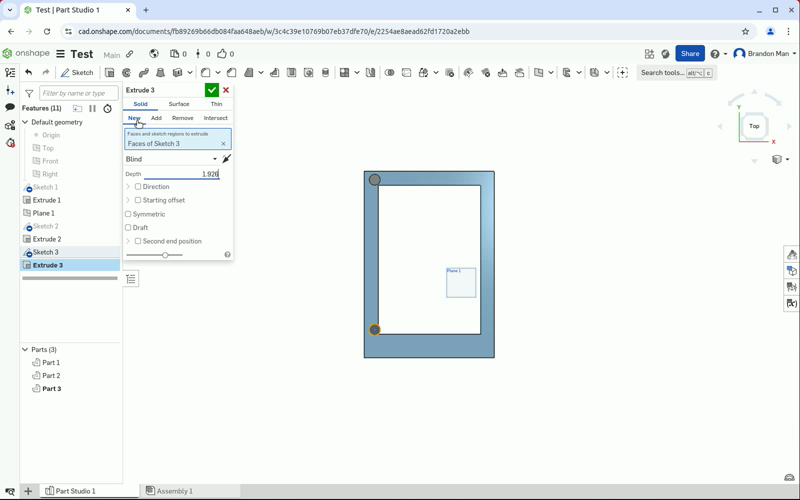
key(enter)
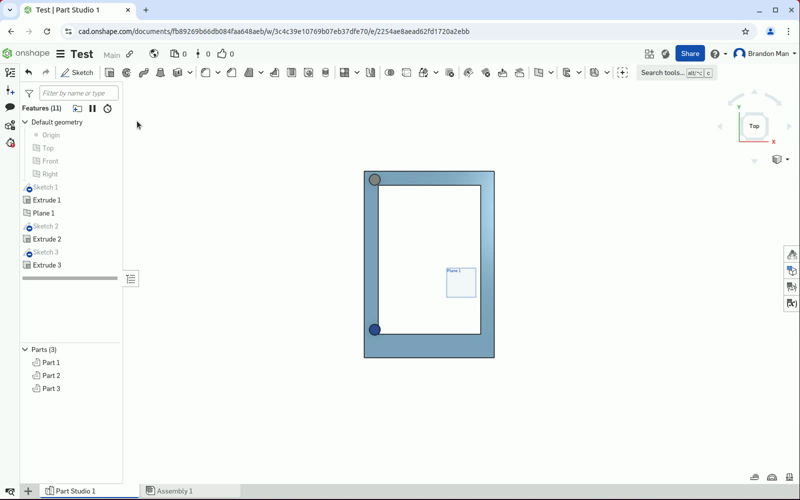
key(shift+h)
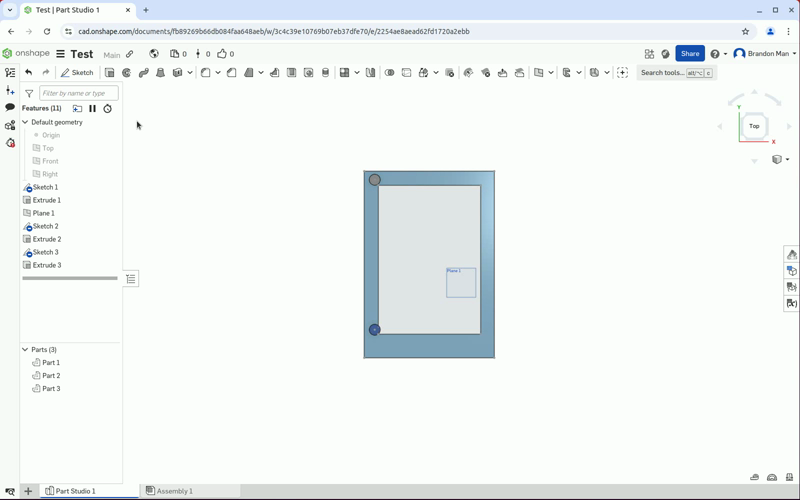
key(shift+h)
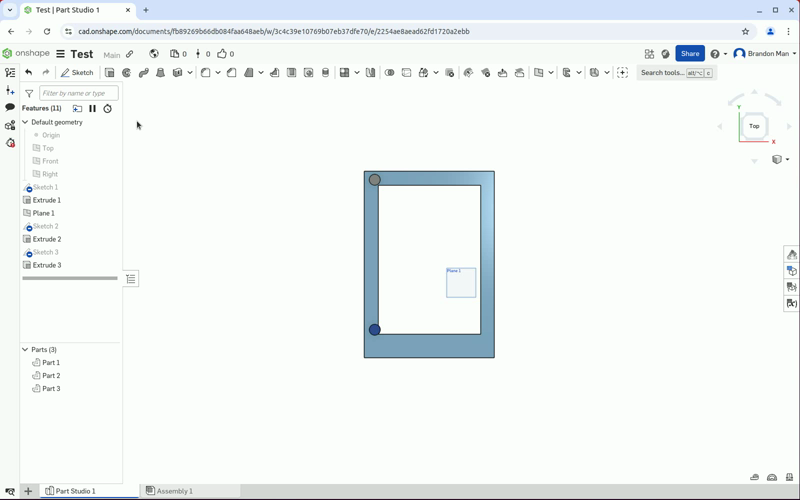
mouse_move(73, 189)
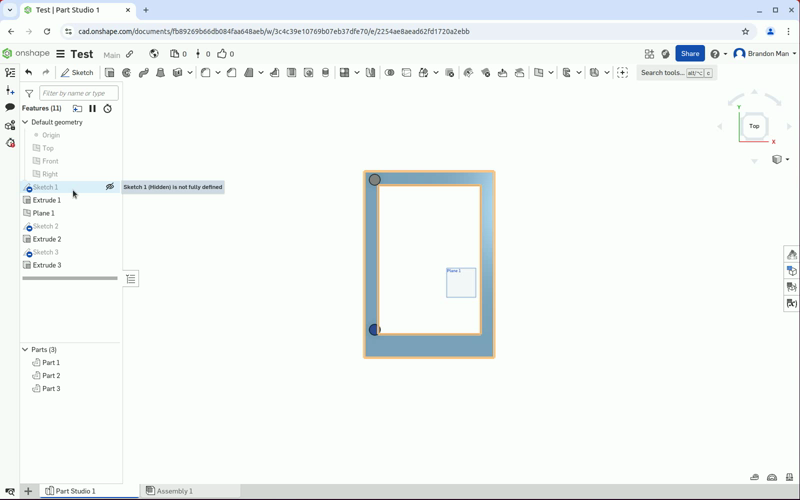
click(73, 189)
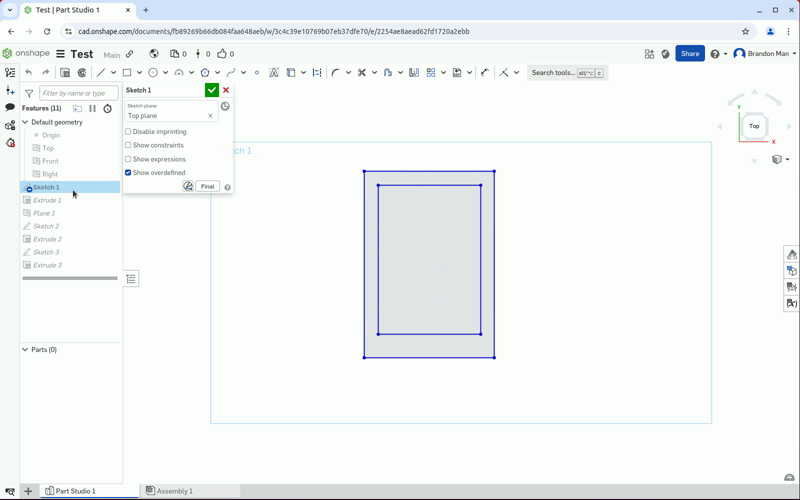
mouse_move(229, 92)
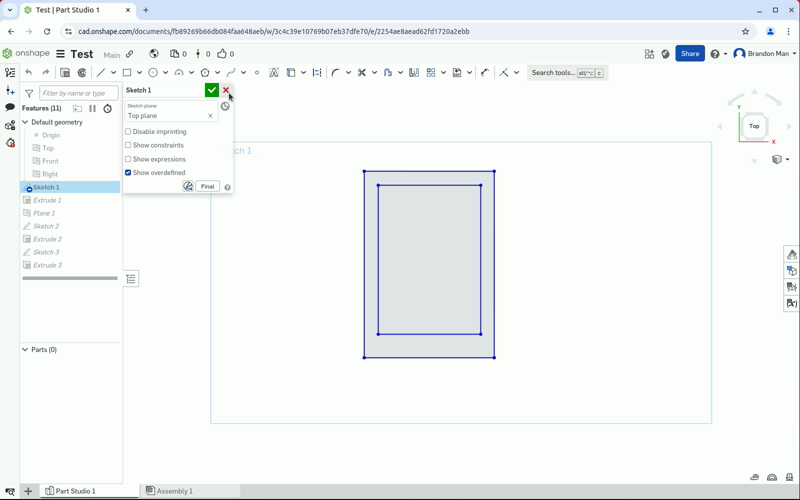
click(229, 92)
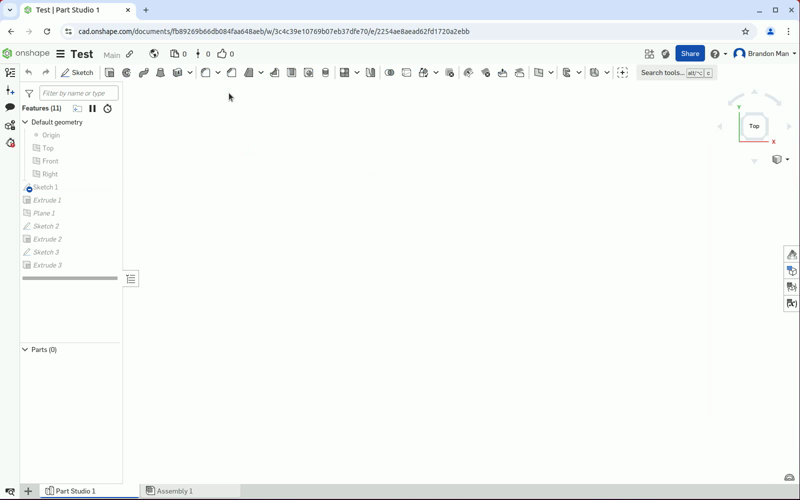
key(shift+s)
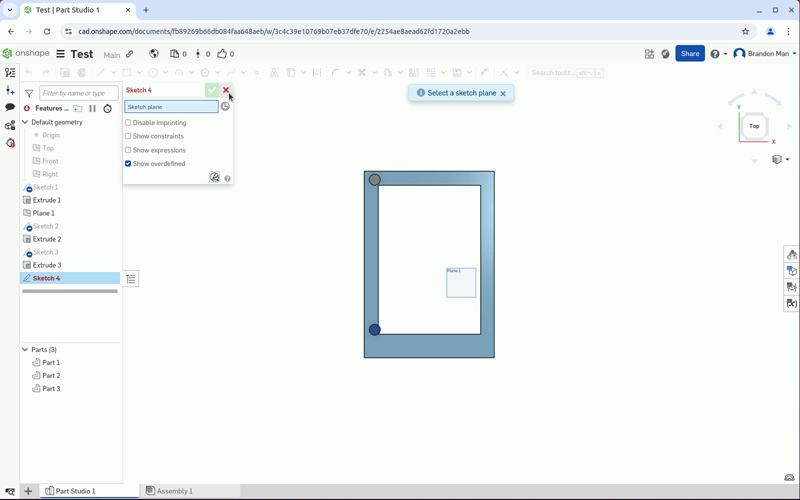
mouse_move(73, 215)
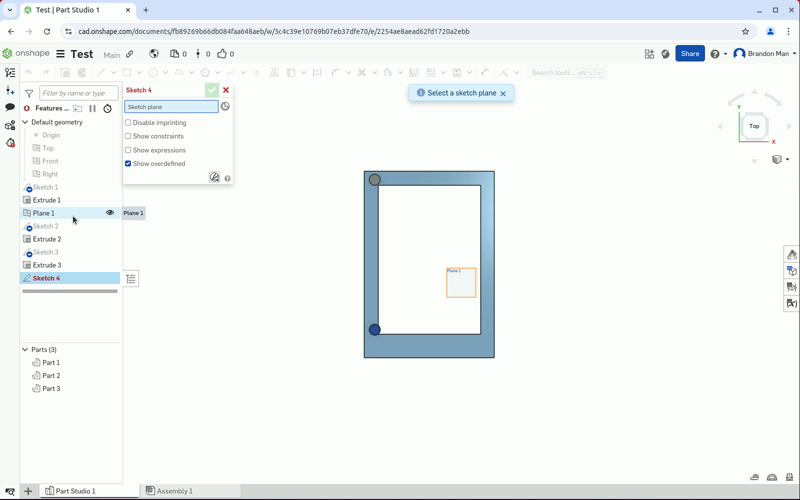
click(73, 215)
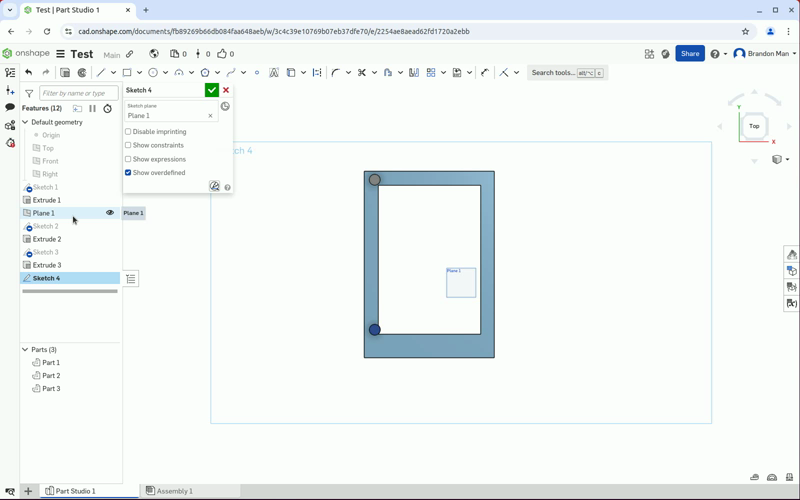
mouse_move(73, 352)
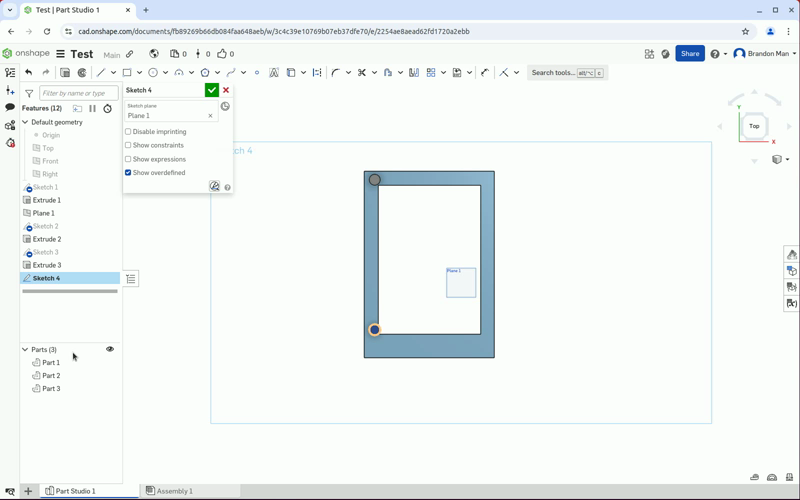
key(y)
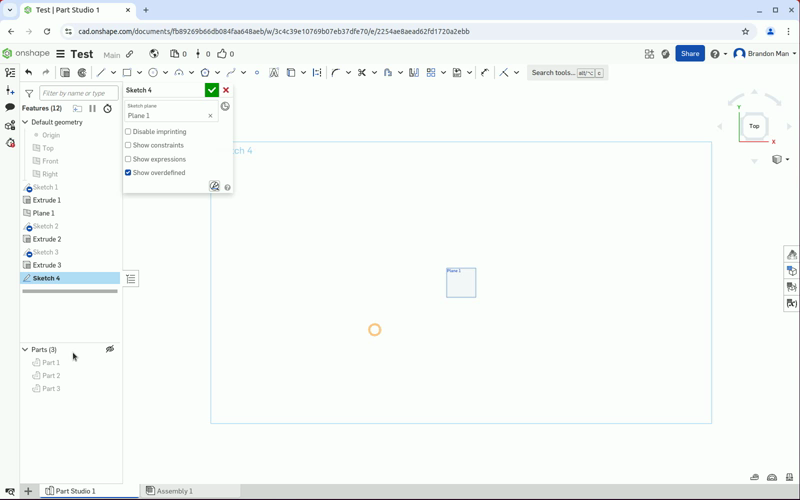
key(c)
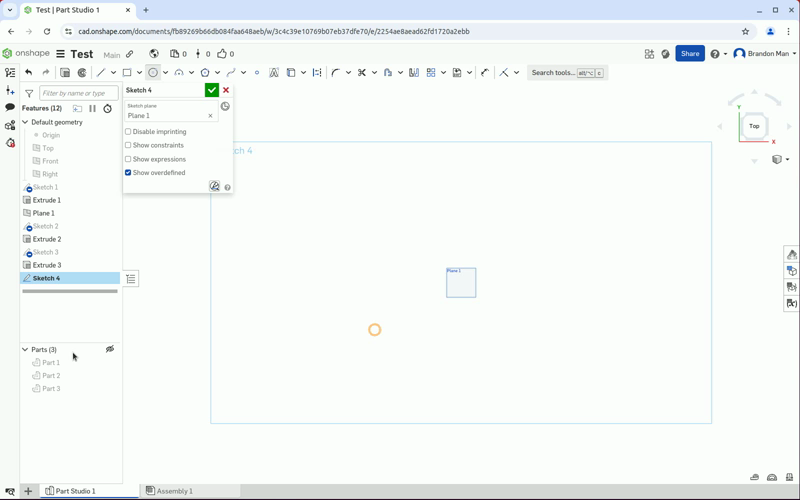
key_down(shift)
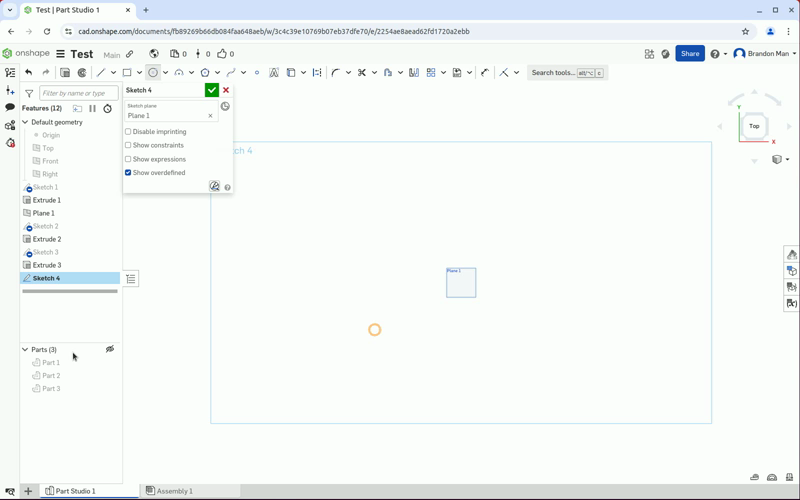
mouse_move(487, 179)
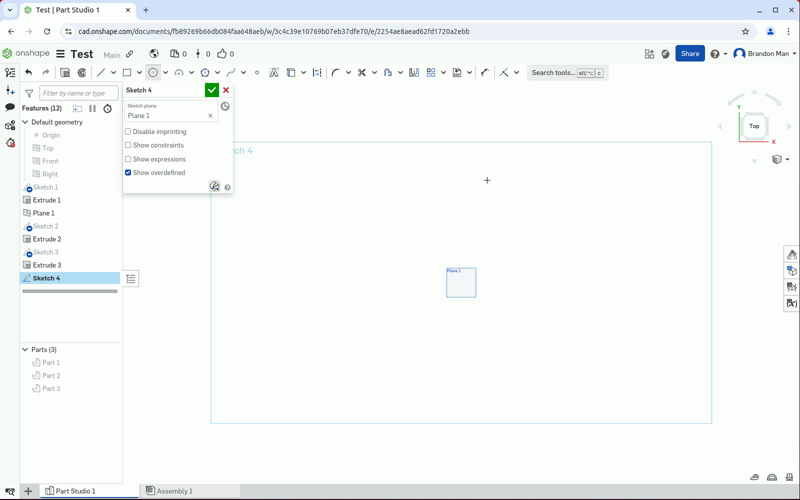
click(487, 179)
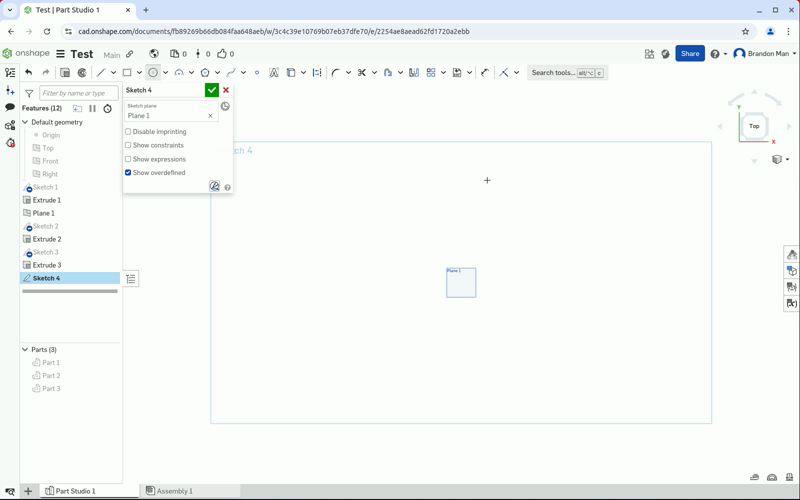
key_up(shift)
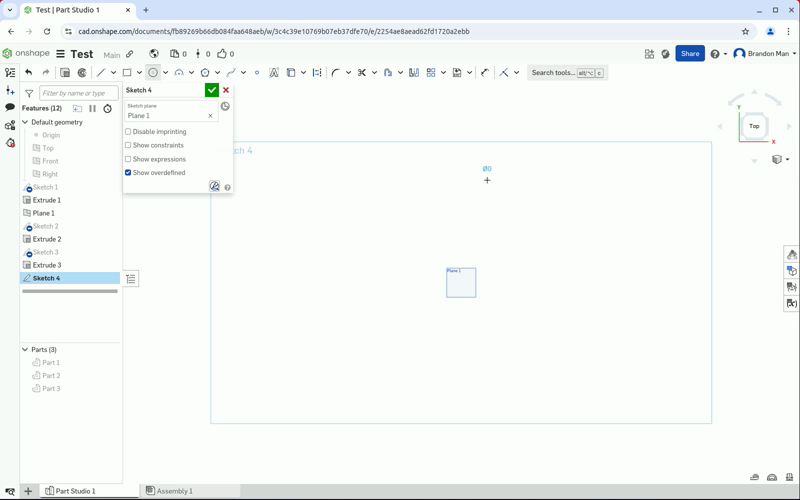
mouse_move(492, 179)
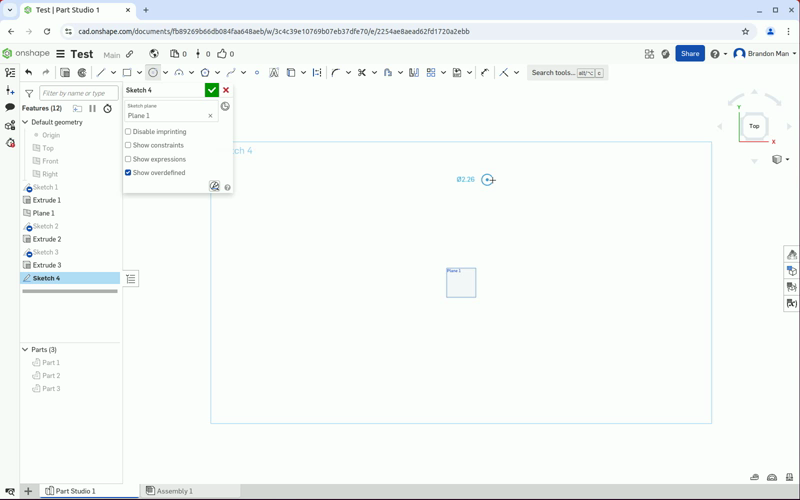
click(492, 179)
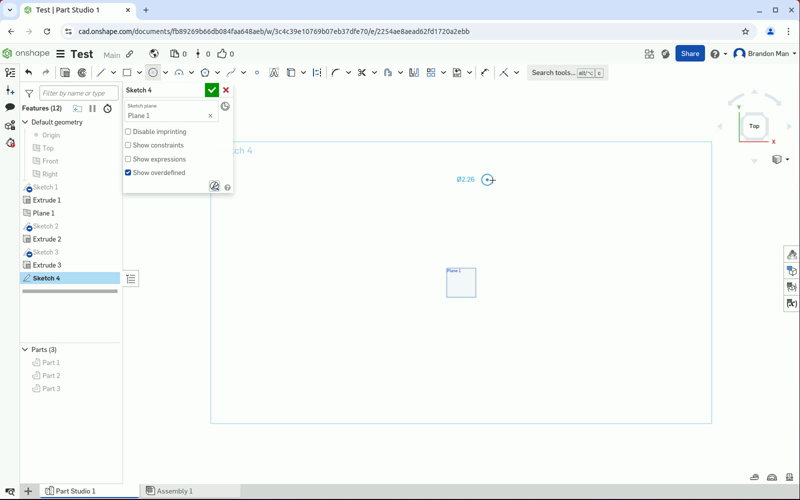
key(esc)
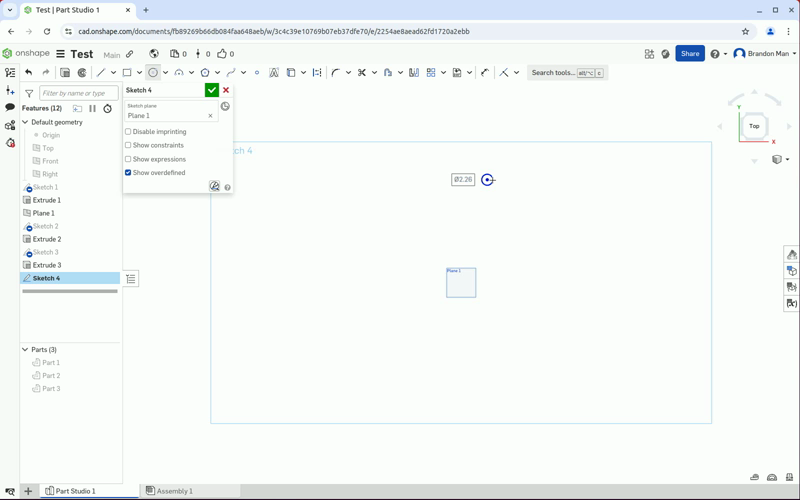
mouse_move(491, 177)
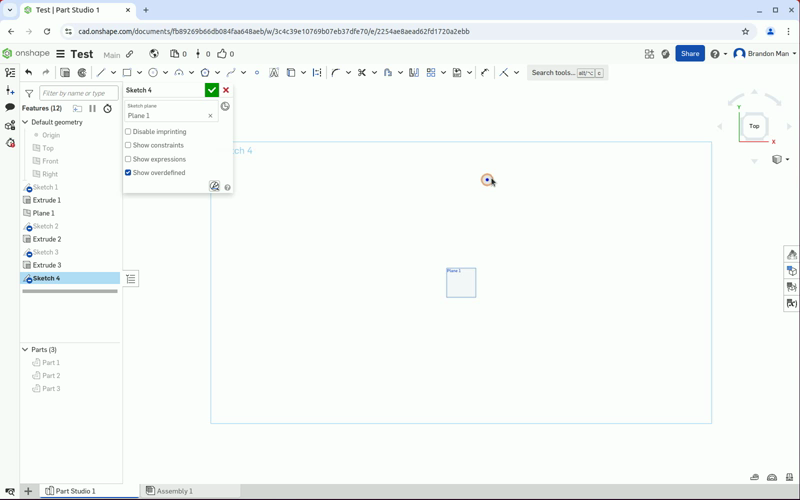
scroll(6)
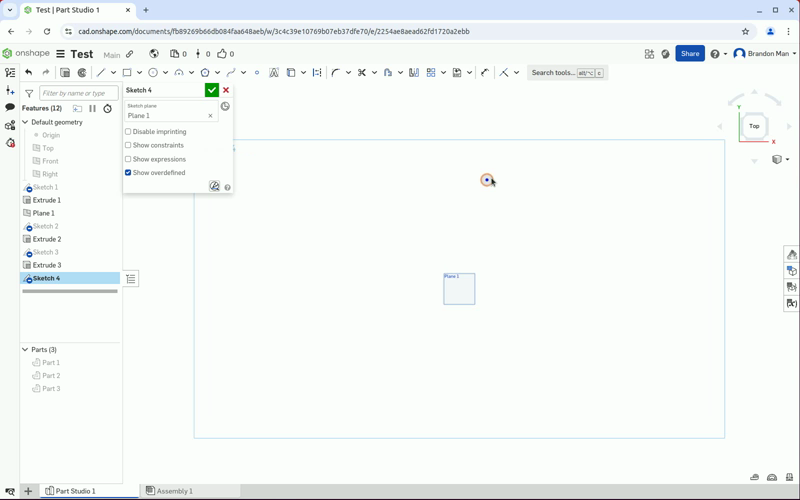
scroll(6)
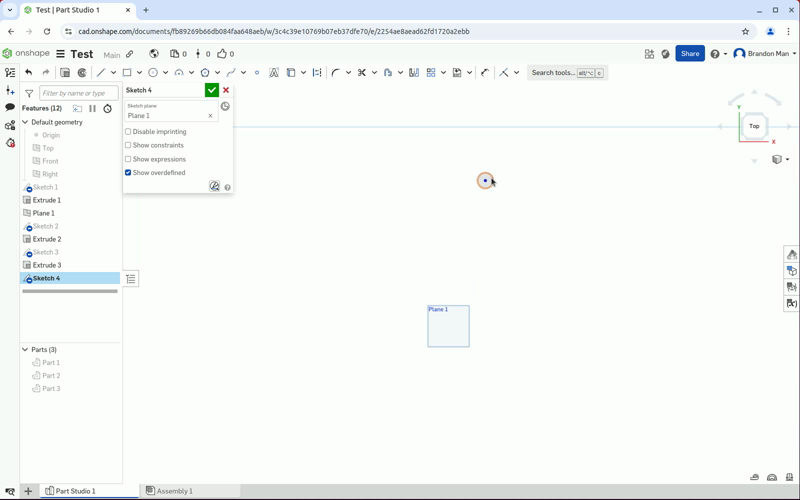
scroll(6)
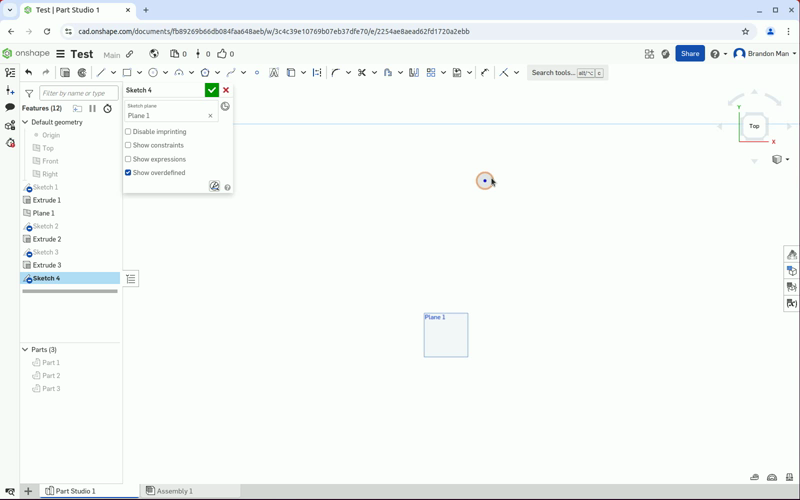
scroll(6)
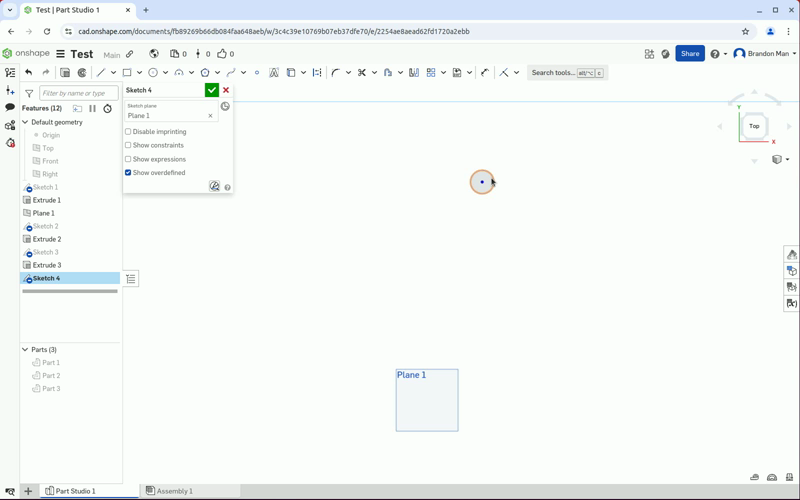
scroll(6)
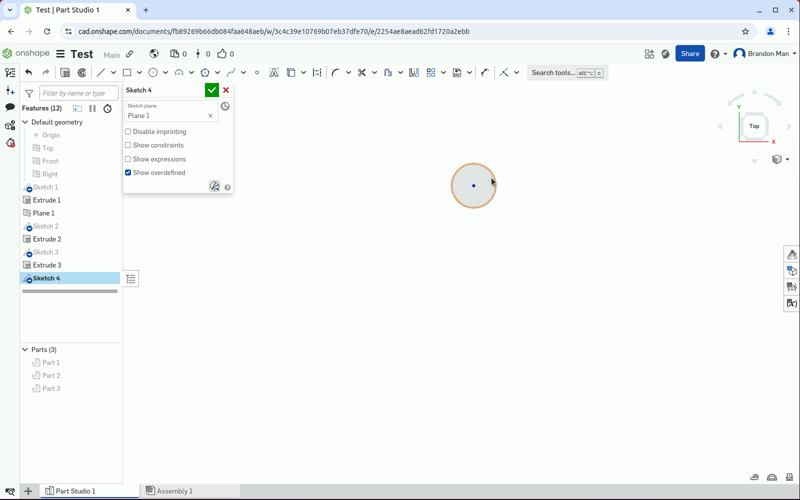
scroll(6)
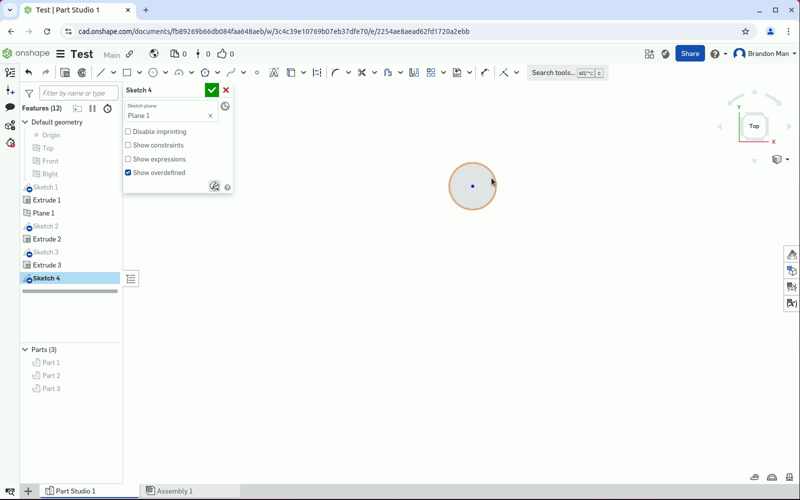
scroll(6)
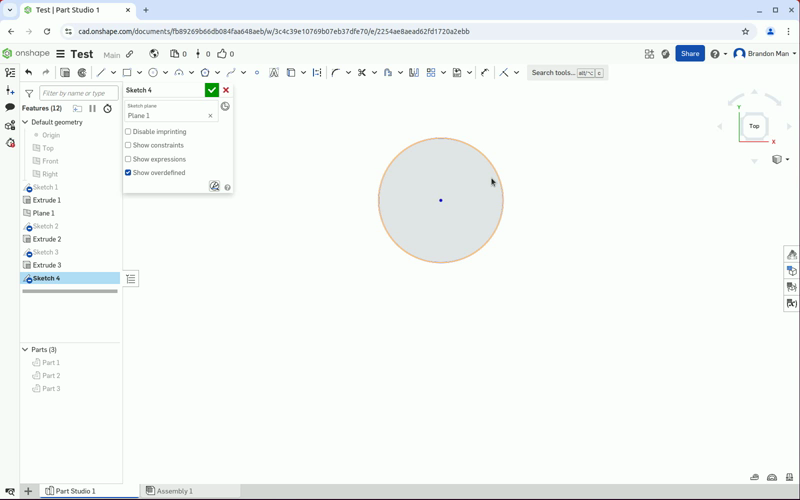
click(491, 177)
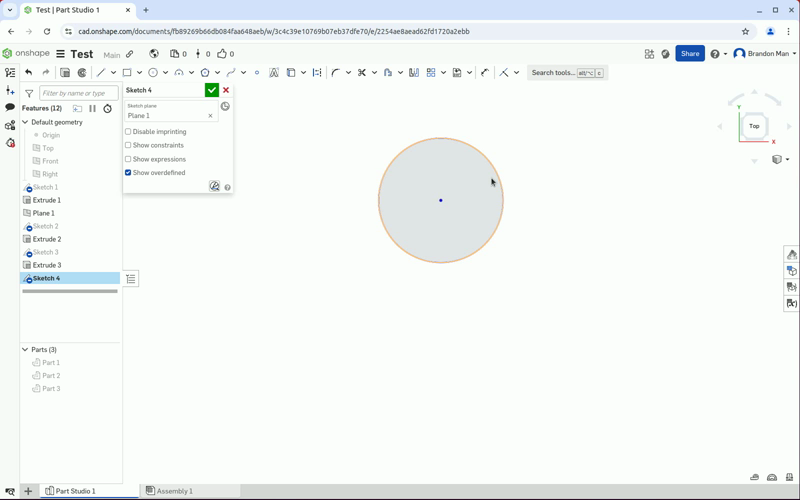
scroll(-6)
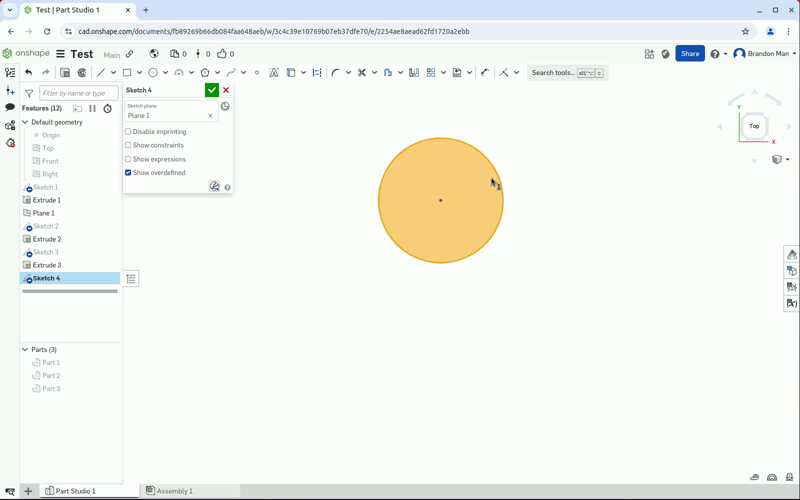
scroll(-6)
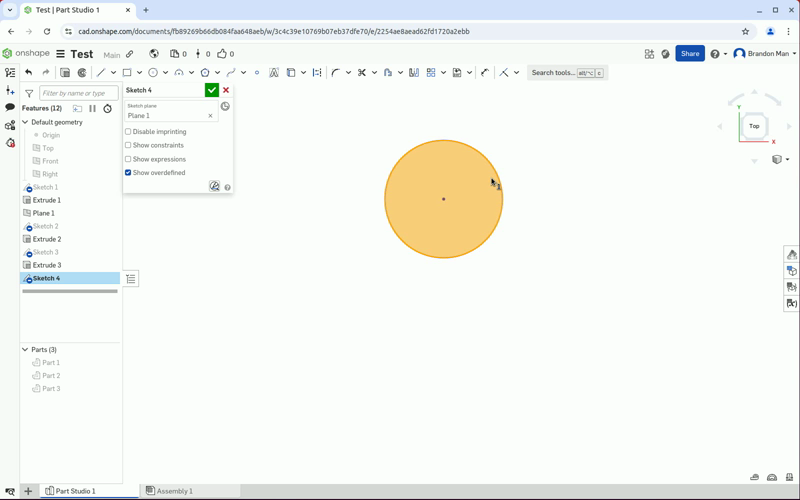
scroll(-6)
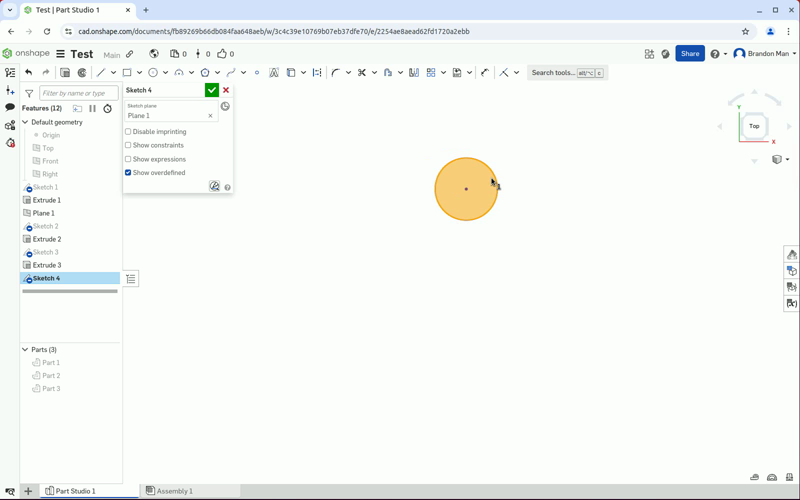
scroll(-6)
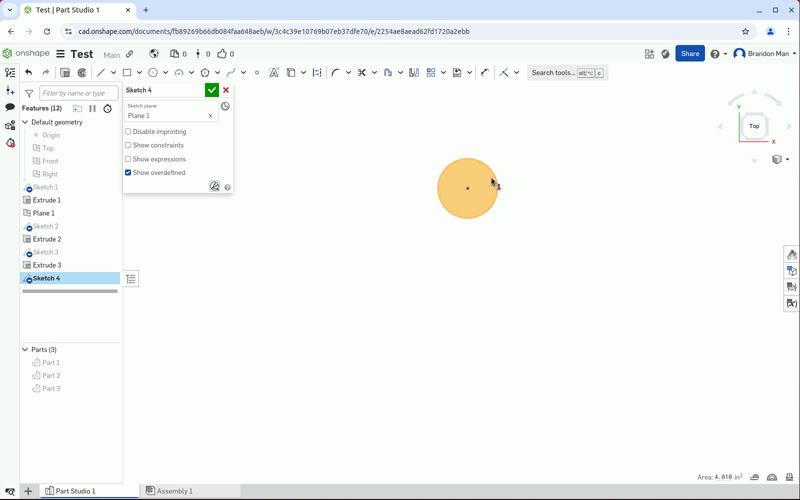
scroll(-6)
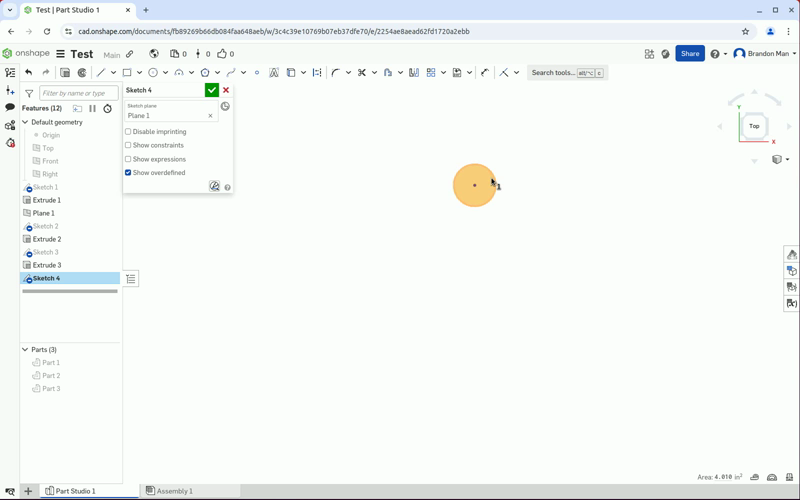
scroll(-6)
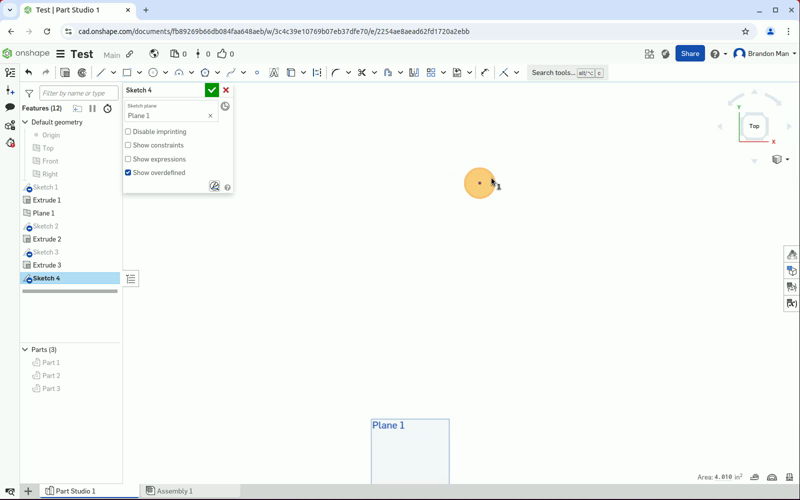
scroll(-6)
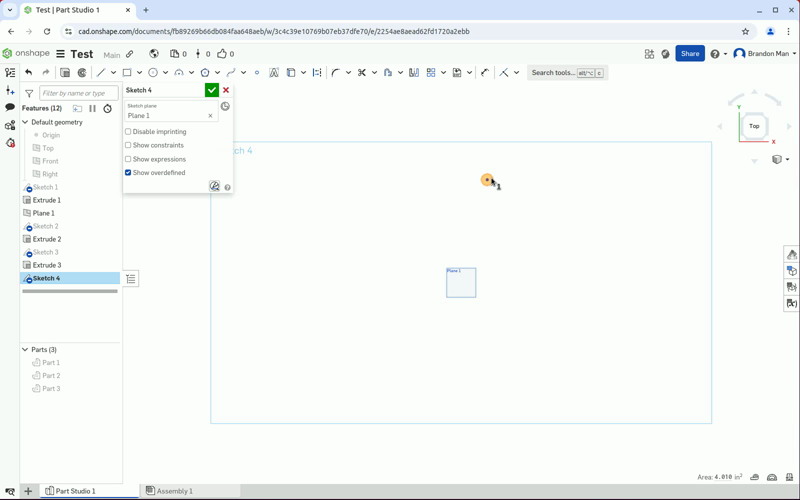
mouse_move(73, 352)
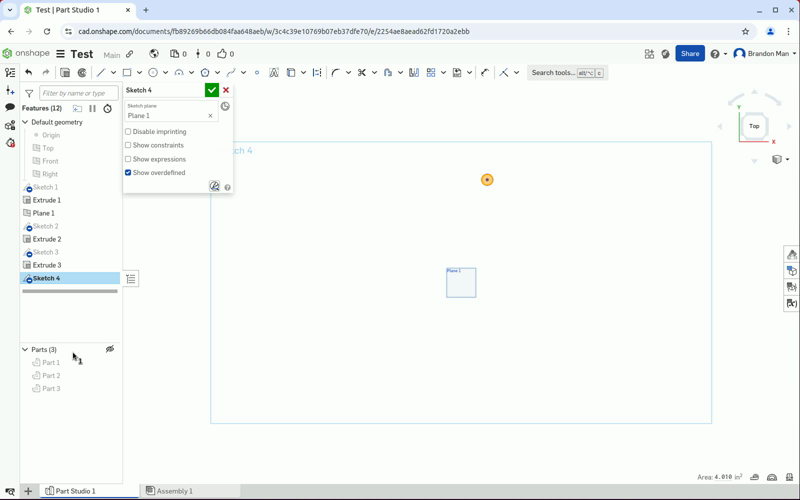
key(shift+y)
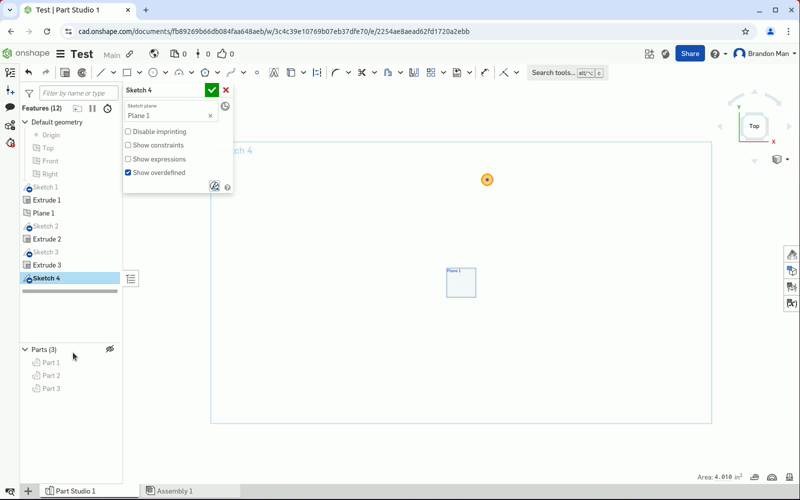
key(shift+e)
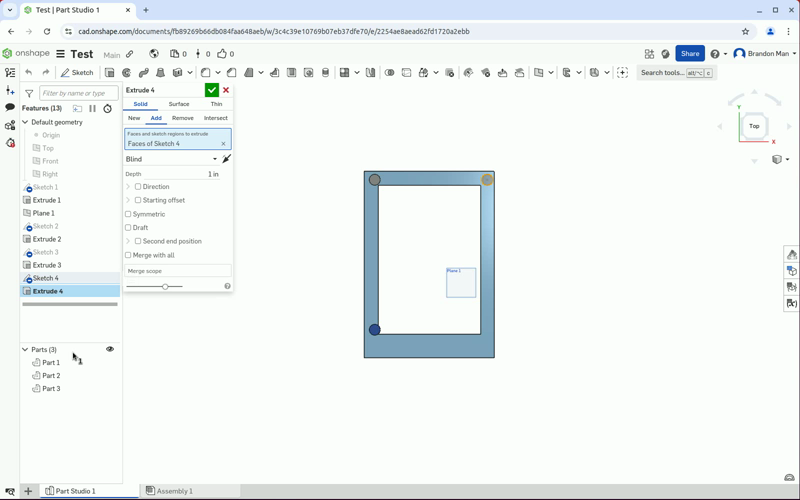
mouse_move(143, 106)
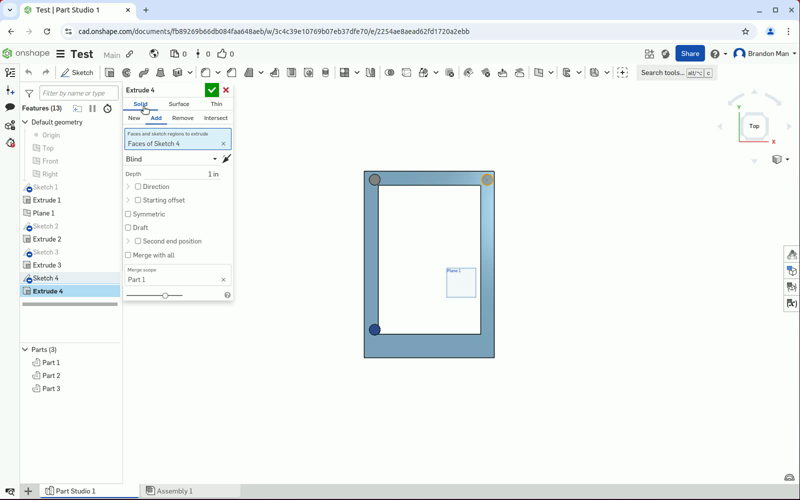
click(143, 106)
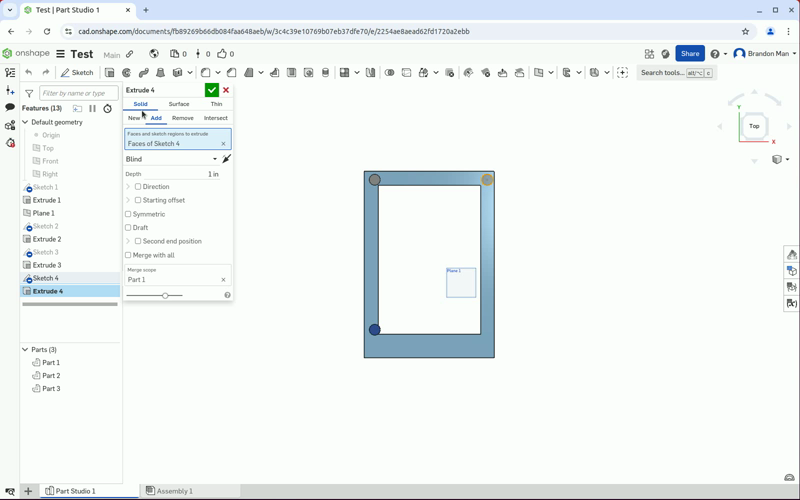
mouse_move(137, 120)
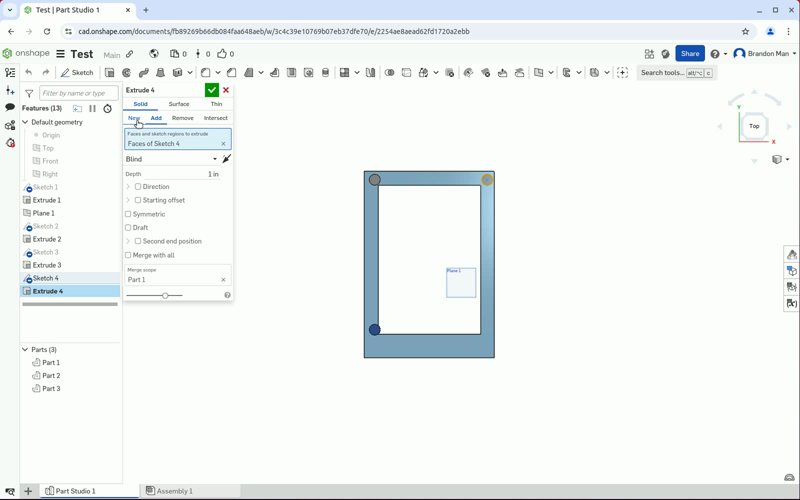
click(137, 120)
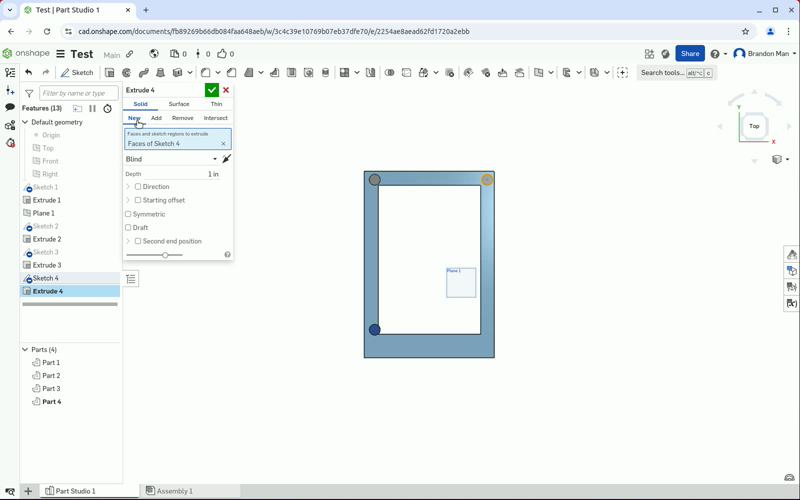
key(tab, 4)
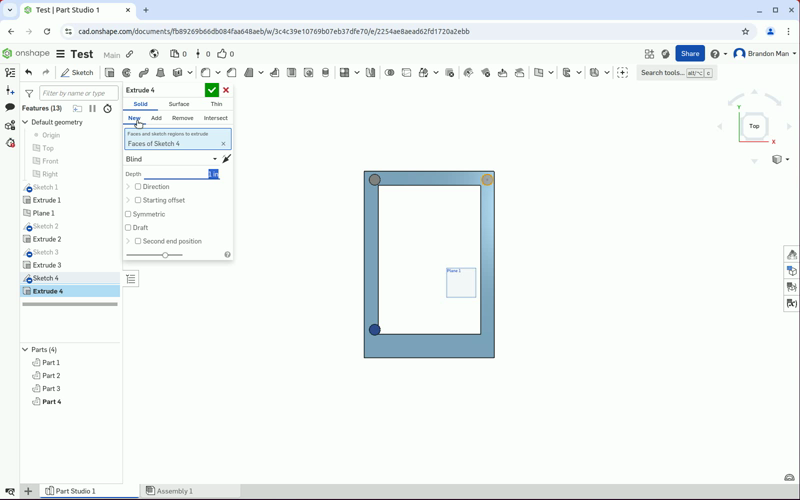
text(1.926)
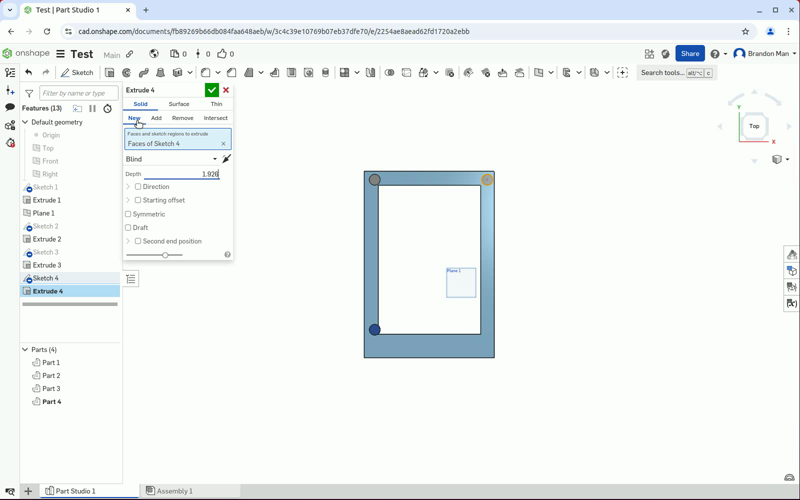
key(enter)
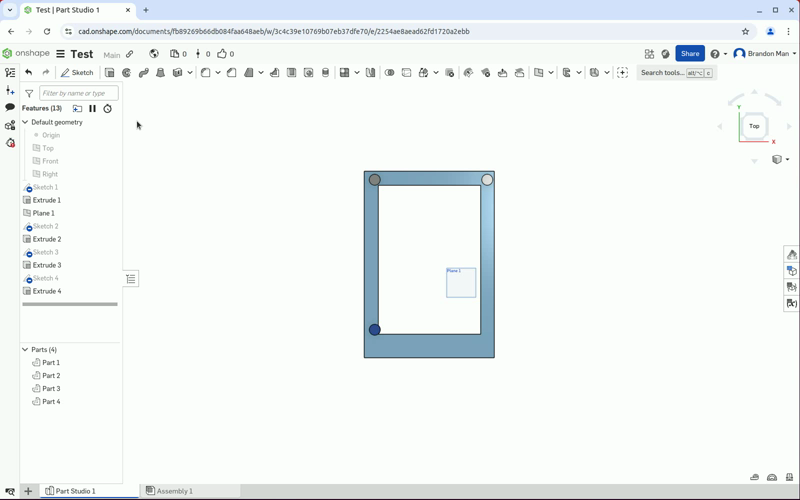
key(shift+h)
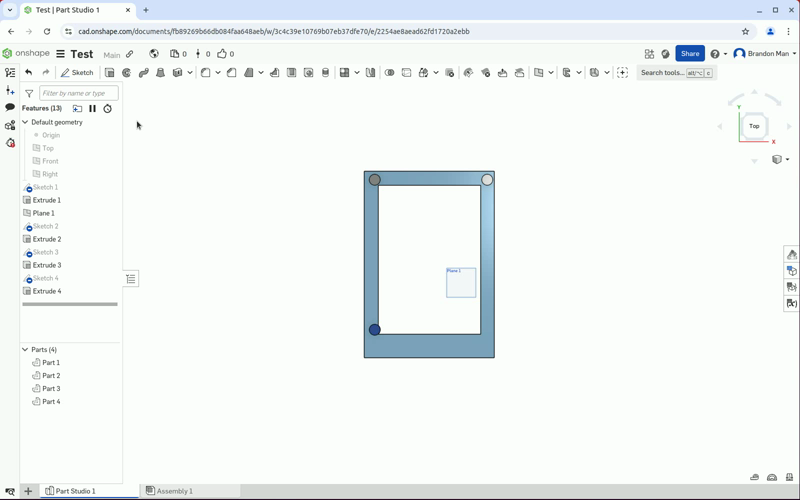
key(shift+h)
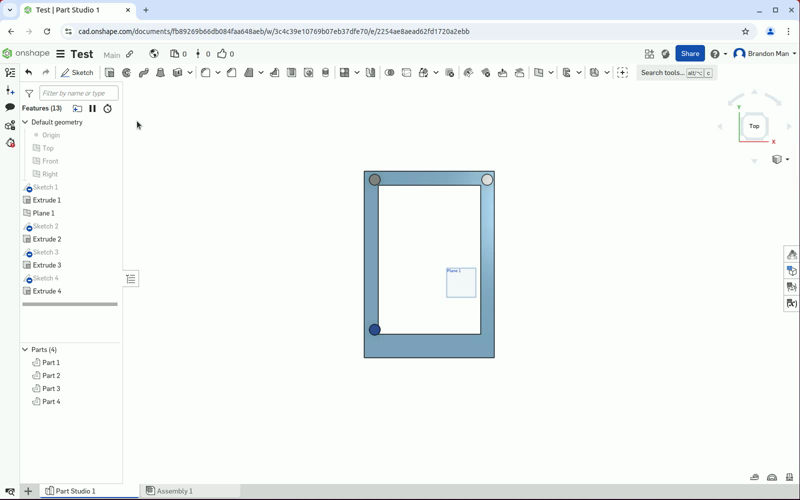
mouse_move(73, 189)
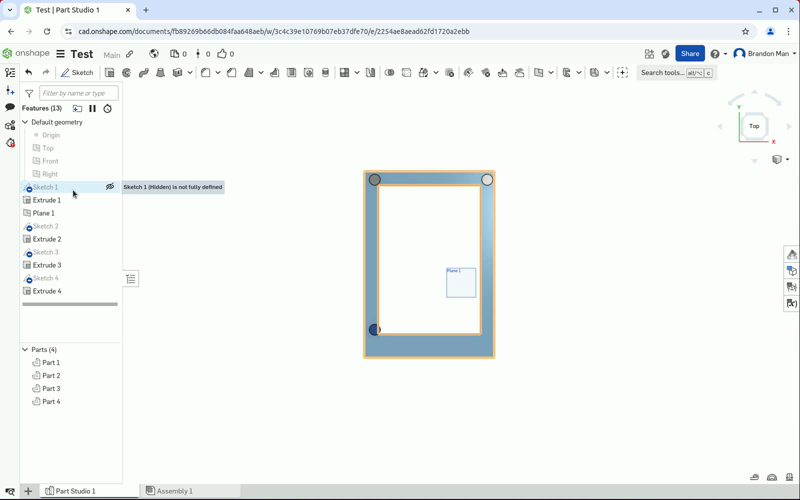
click(73, 189)
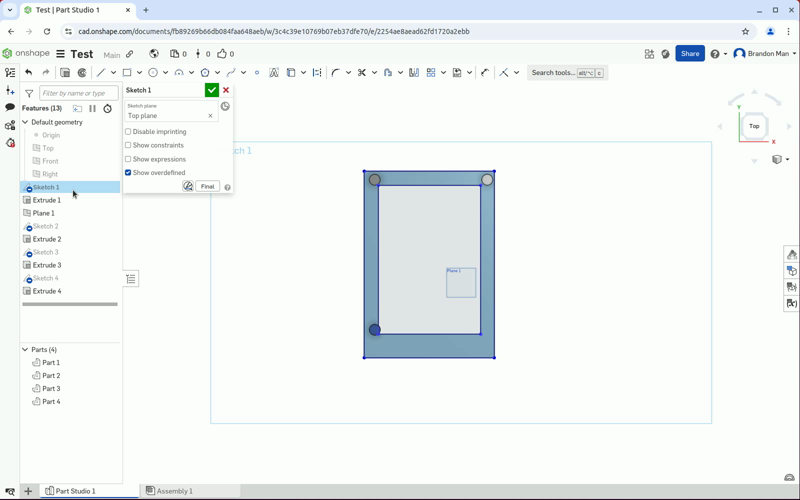
mouse_move(229, 92)
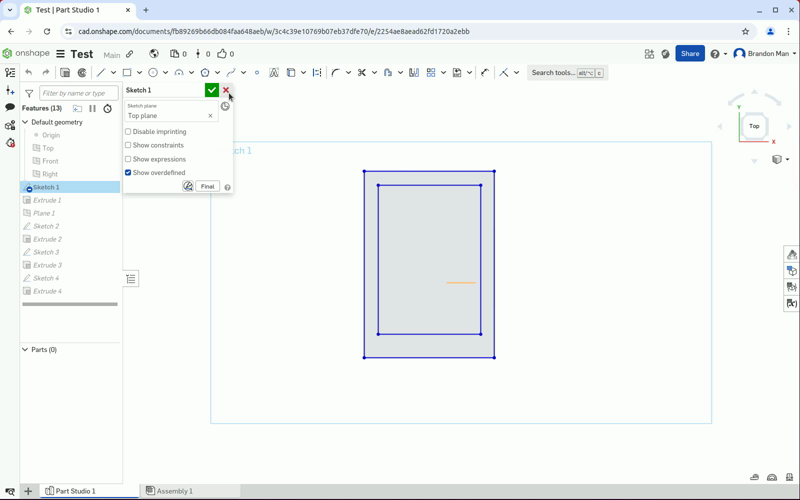
click(229, 92)
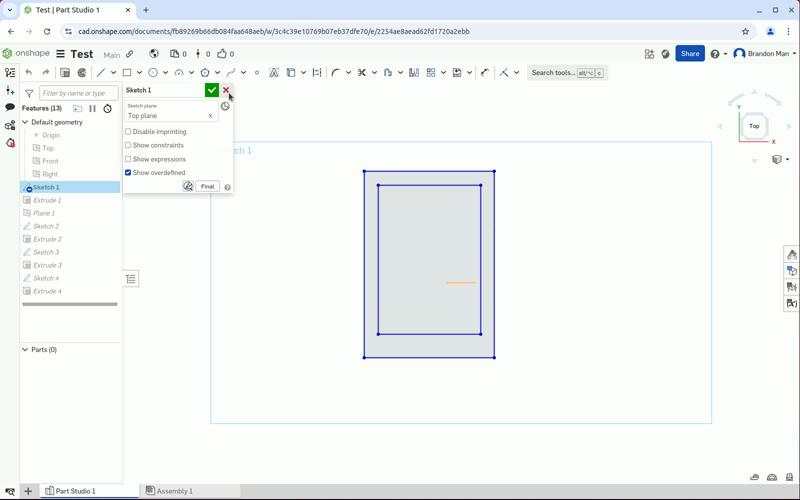
key(shift+s)
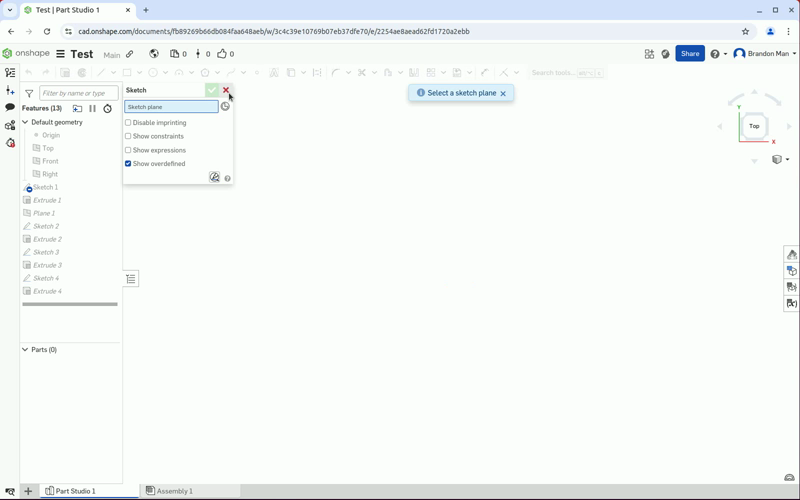
mouse_move(73, 215)
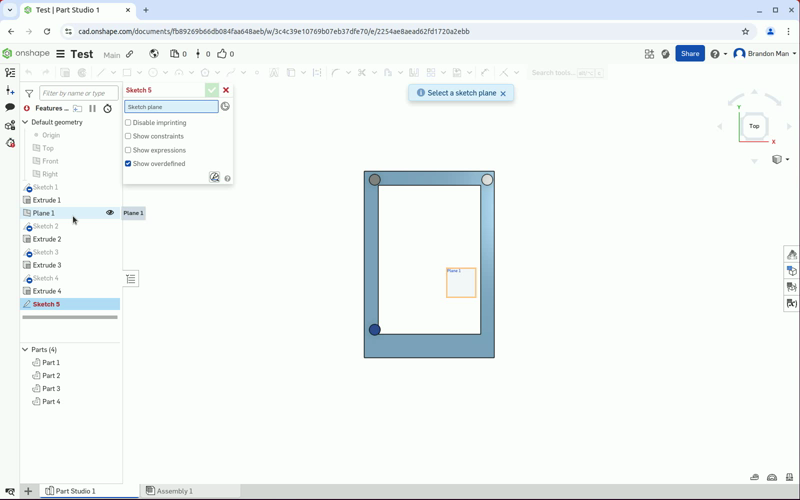
click(73, 215)
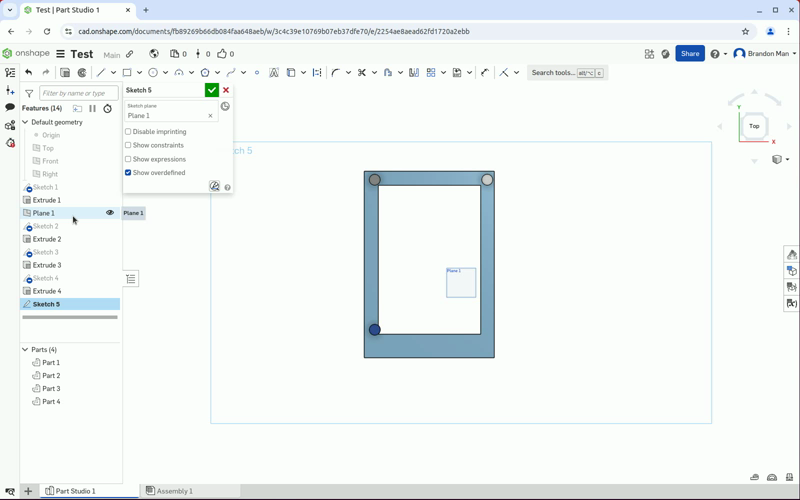
mouse_move(73, 352)
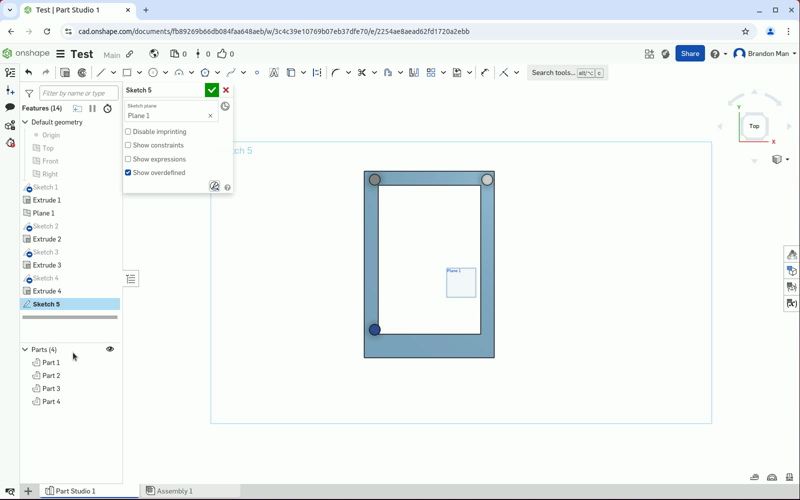
key(y)
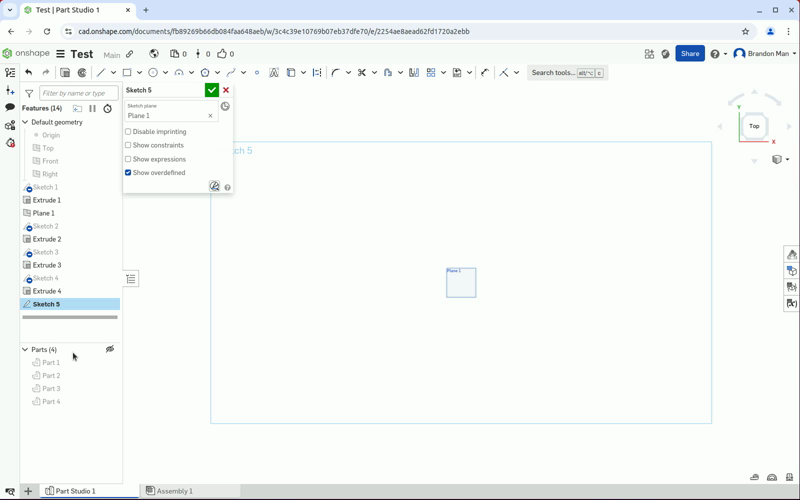
key(c)
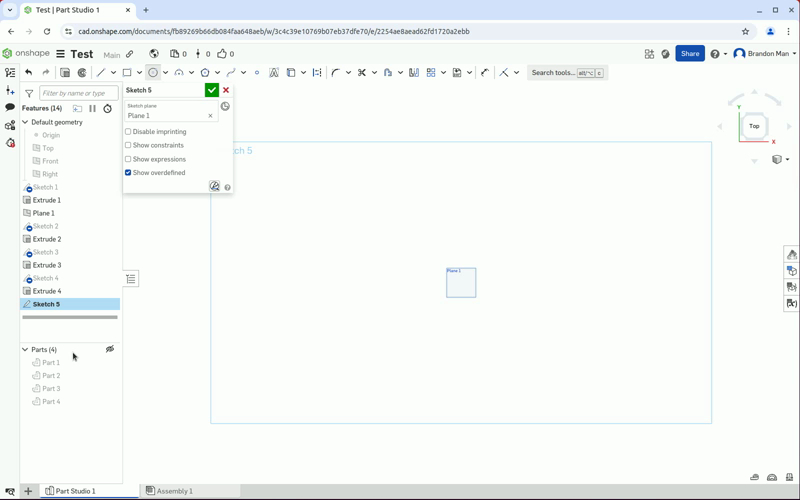
key_down(shift)
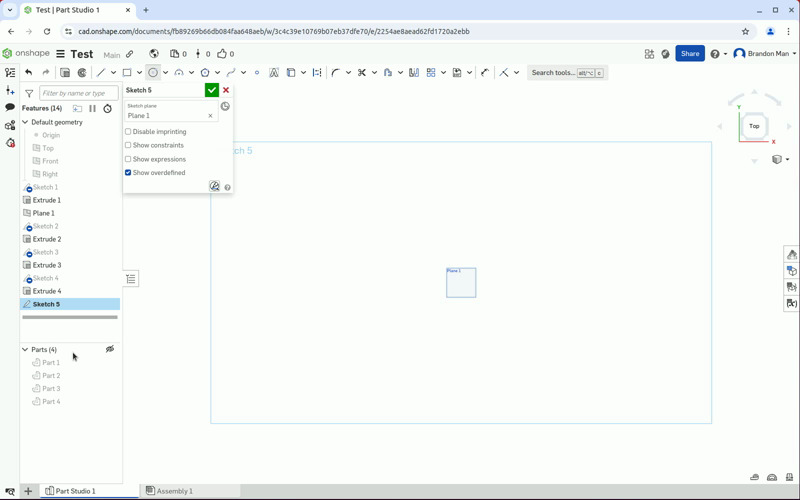
mouse_move(487, 329)
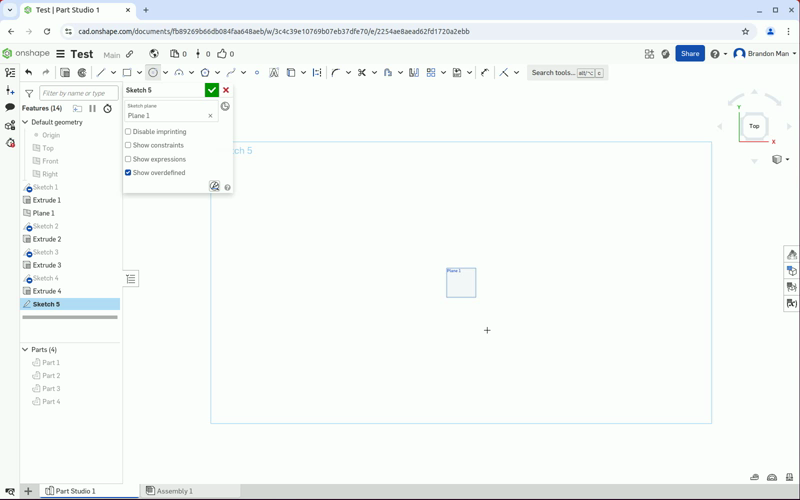
click(487, 329)
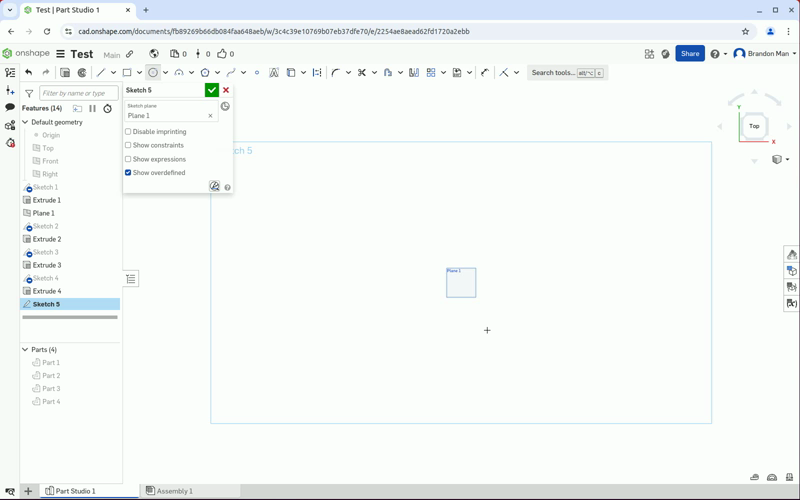
key_up(shift)
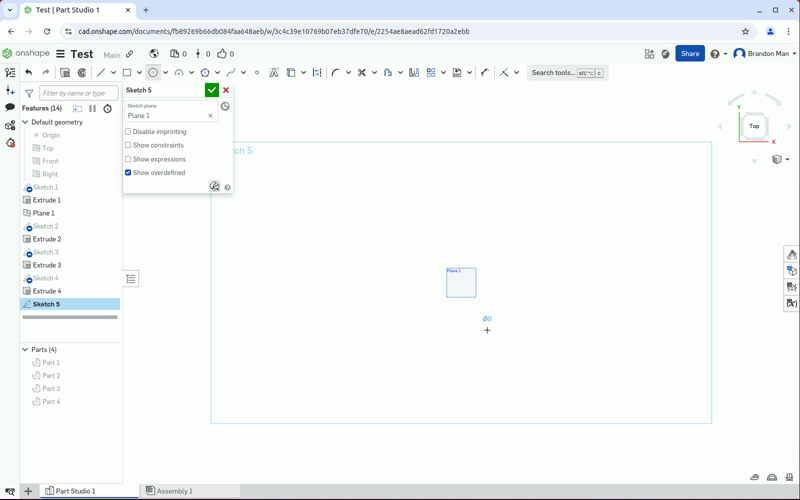
mouse_move(492, 329)
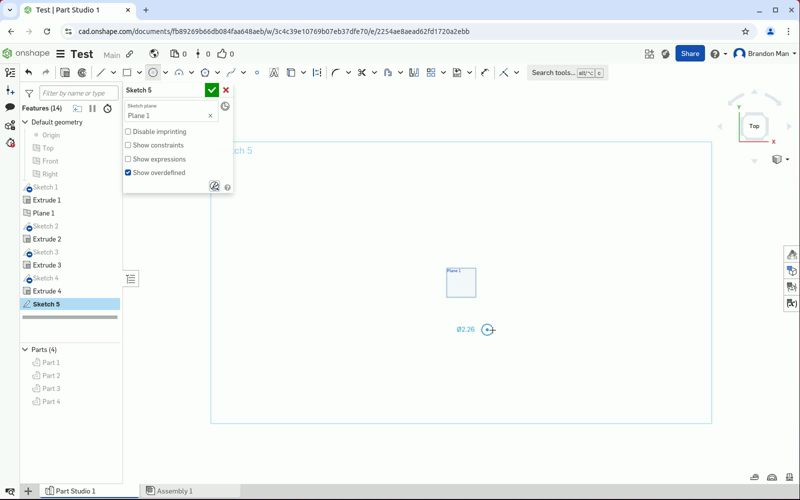
click(492, 329)
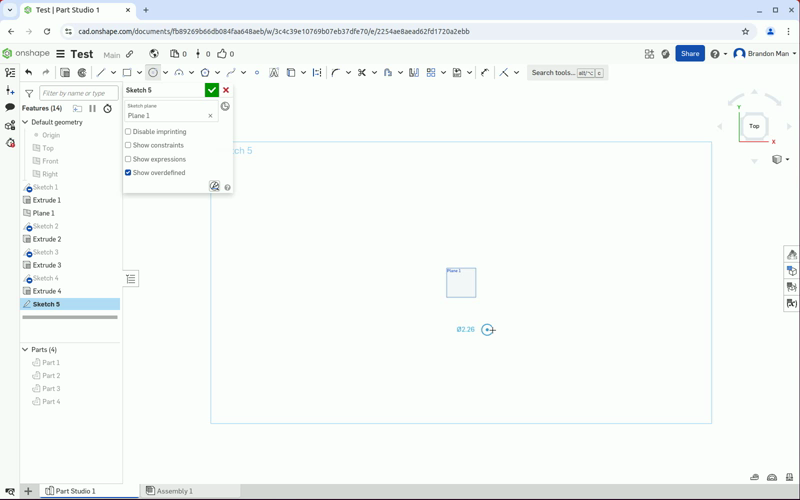
key(esc)
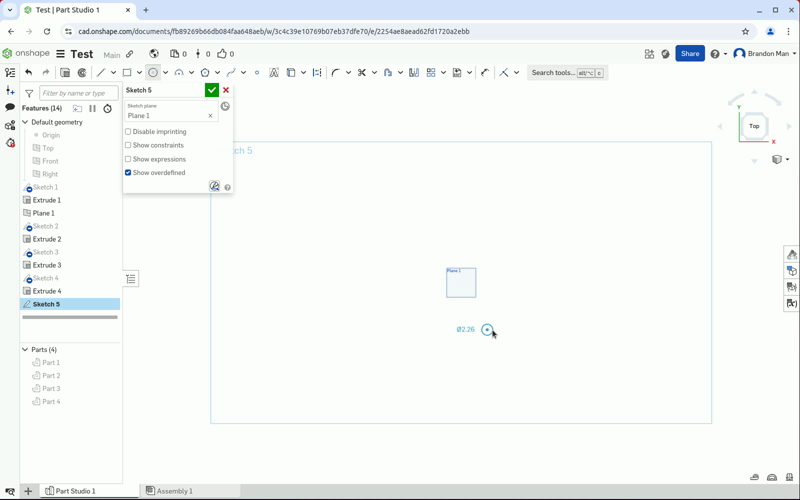
mouse_move(484, 327)
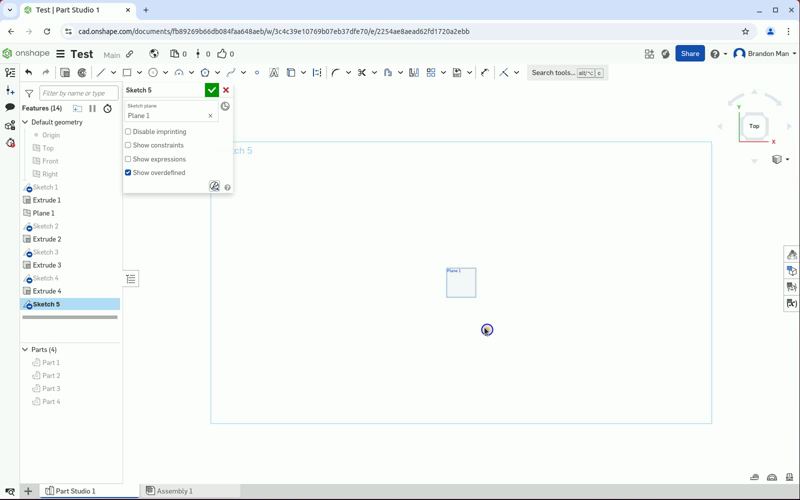
scroll(6)
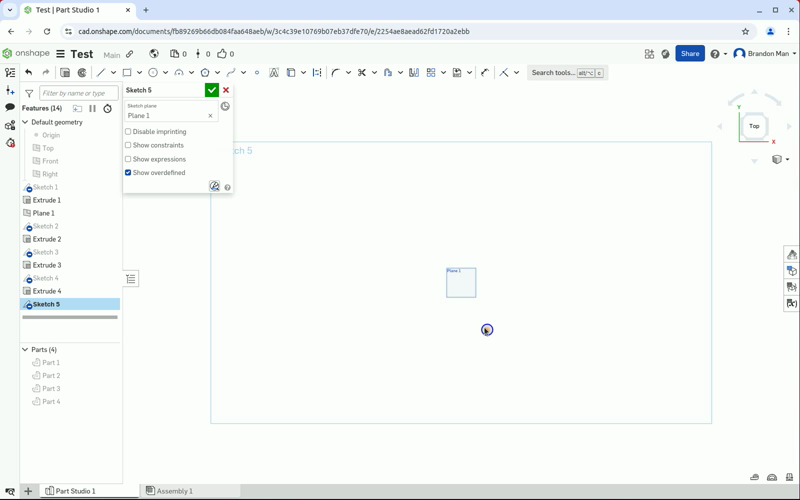
scroll(6)
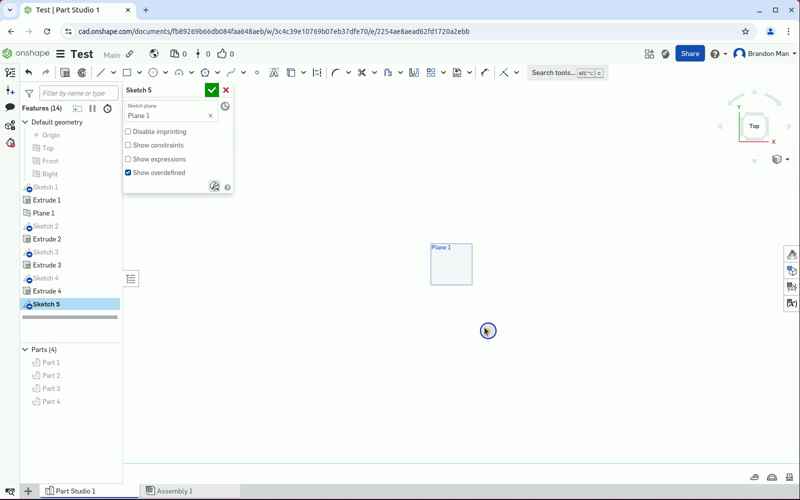
scroll(6)
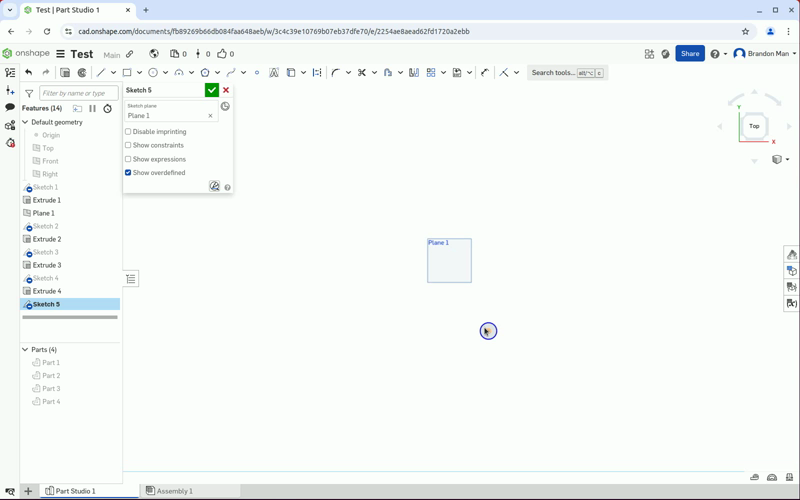
scroll(6)
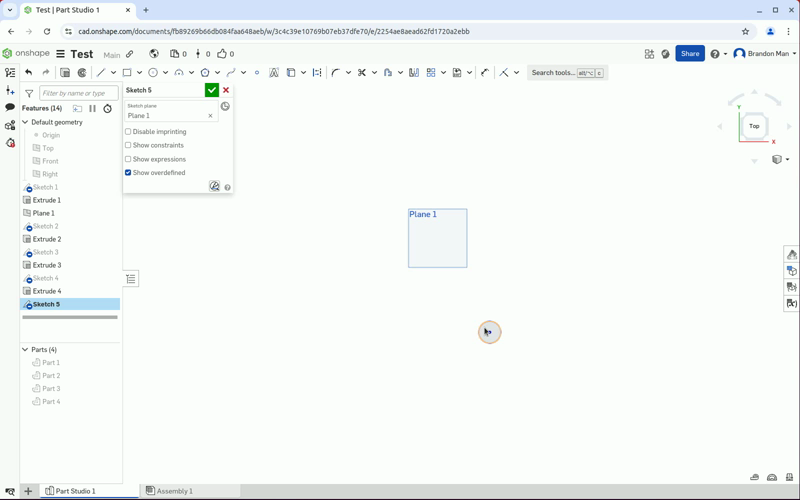
scroll(6)
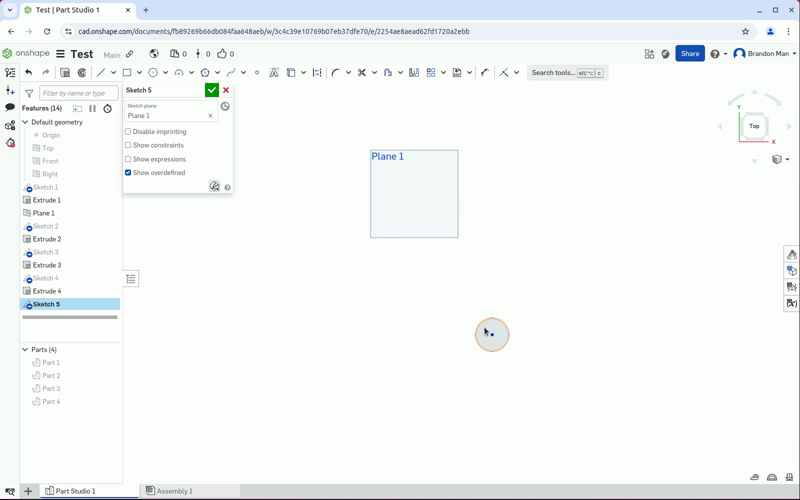
scroll(6)
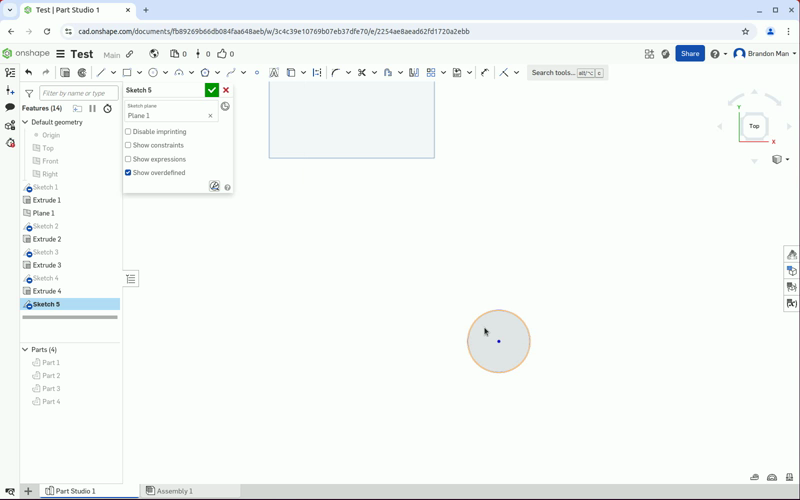
scroll(6)
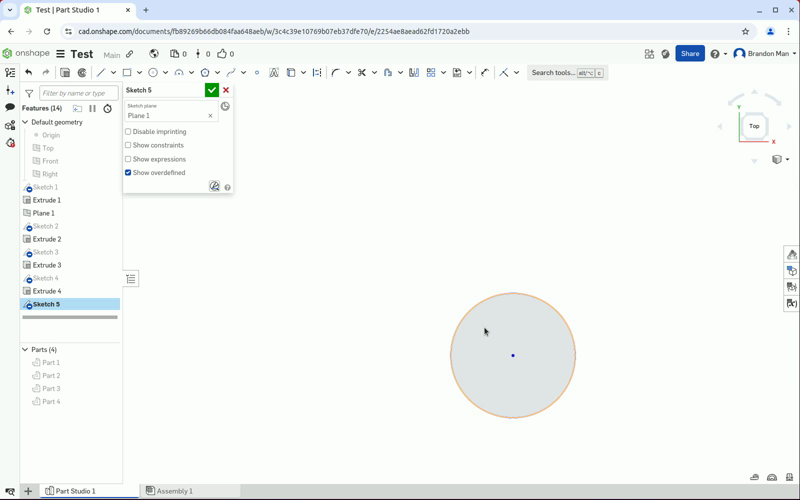
click(484, 327)
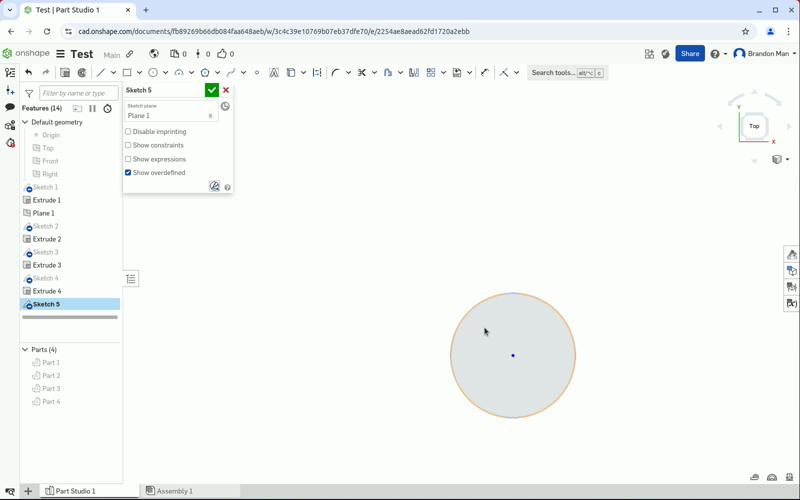
scroll(-6)
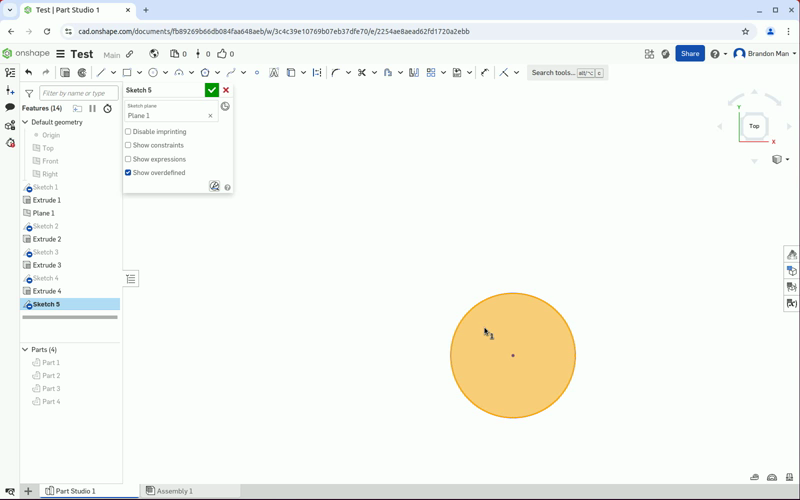
scroll(-6)
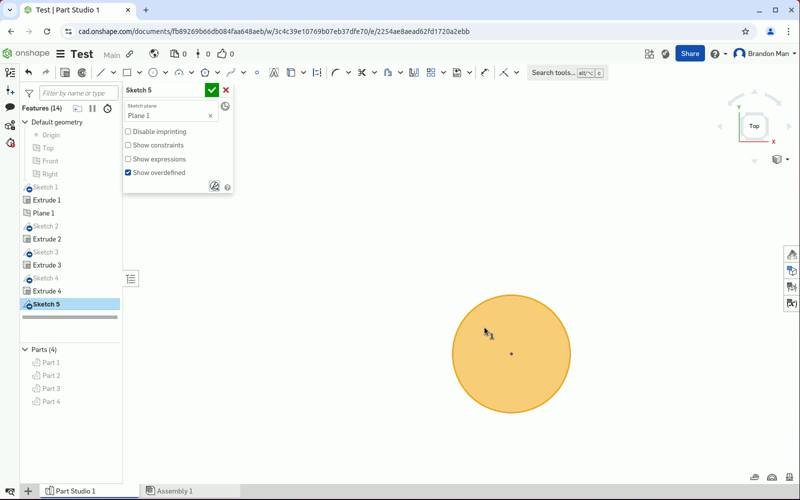
scroll(-6)
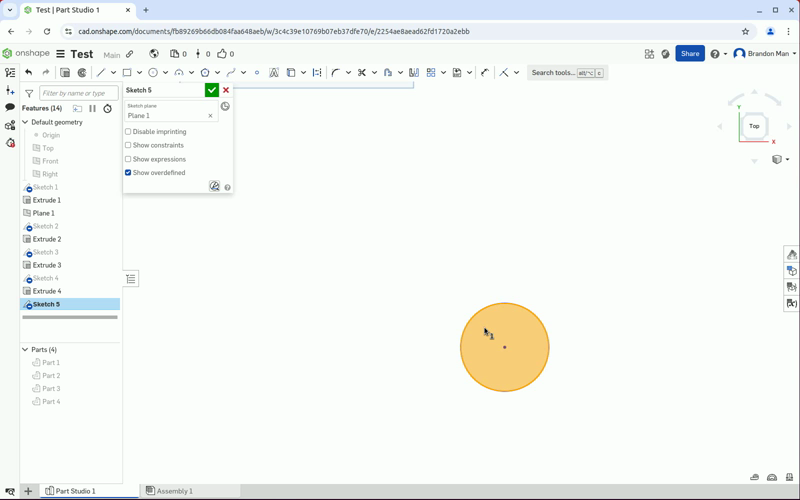
scroll(-6)
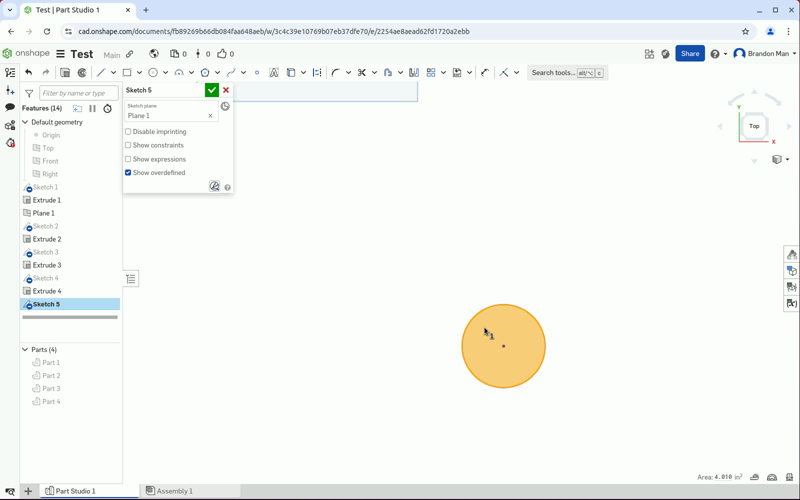
scroll(-6)
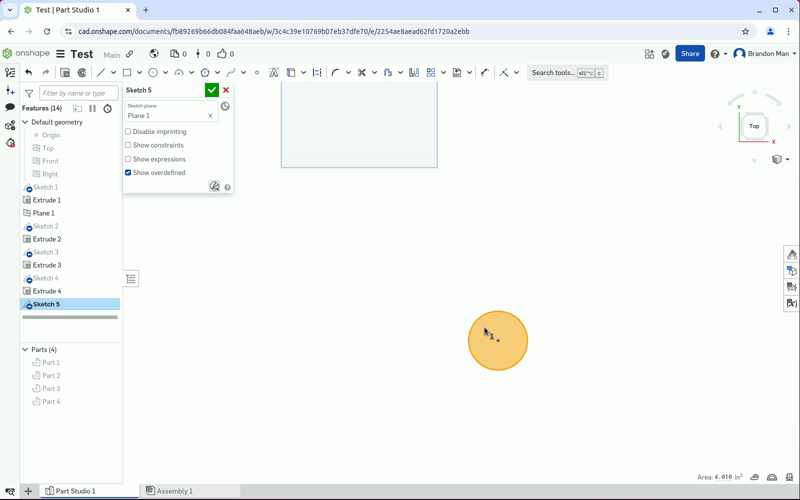
scroll(-6)
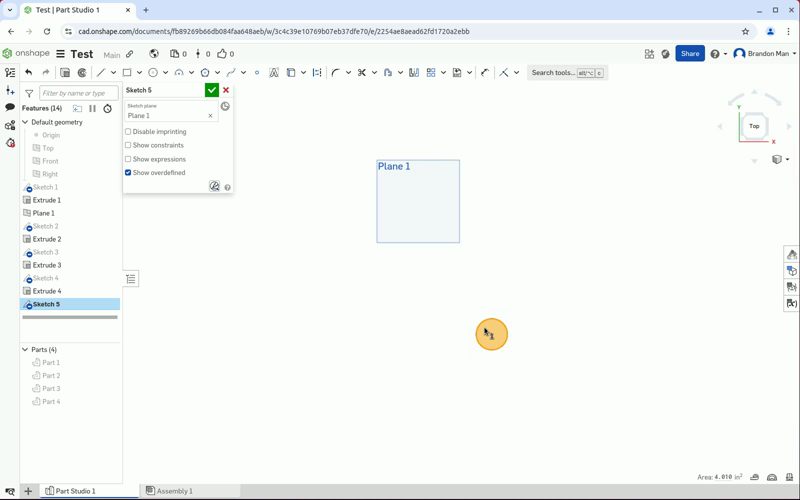
scroll(-6)
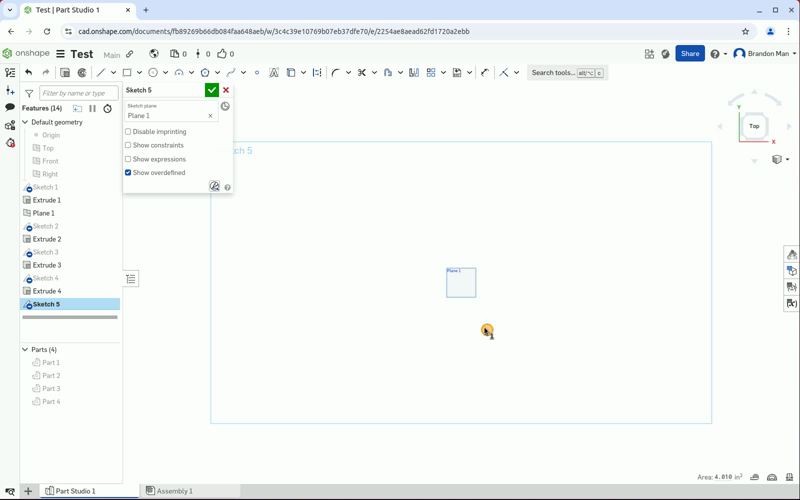
mouse_move(73, 352)
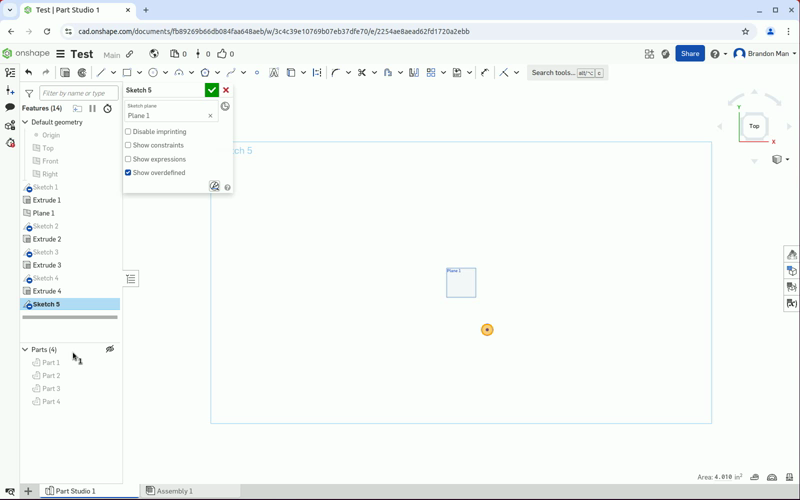
key(shift+y)
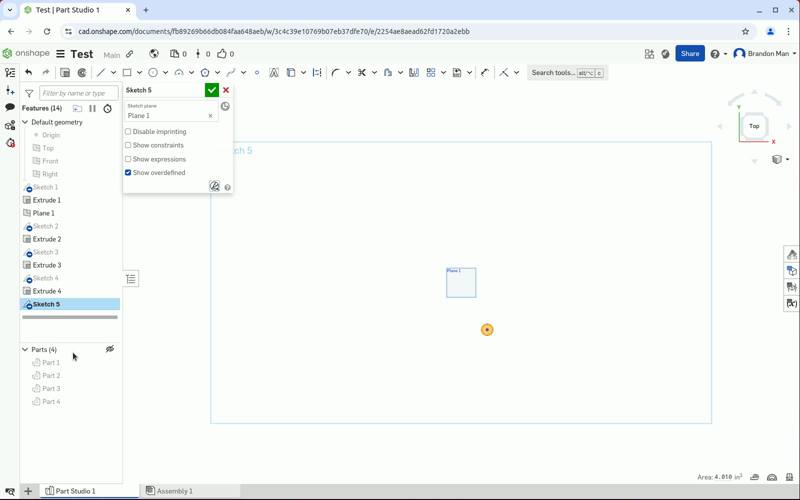
key(shift+e)
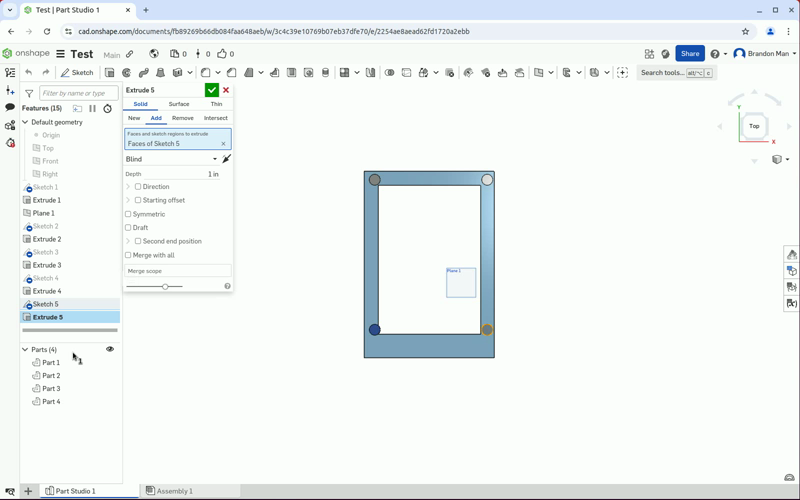
mouse_move(143, 106)
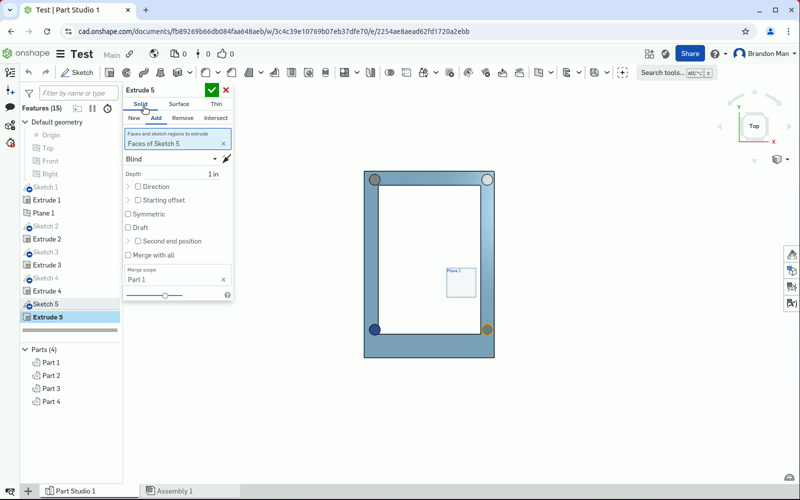
click(143, 106)
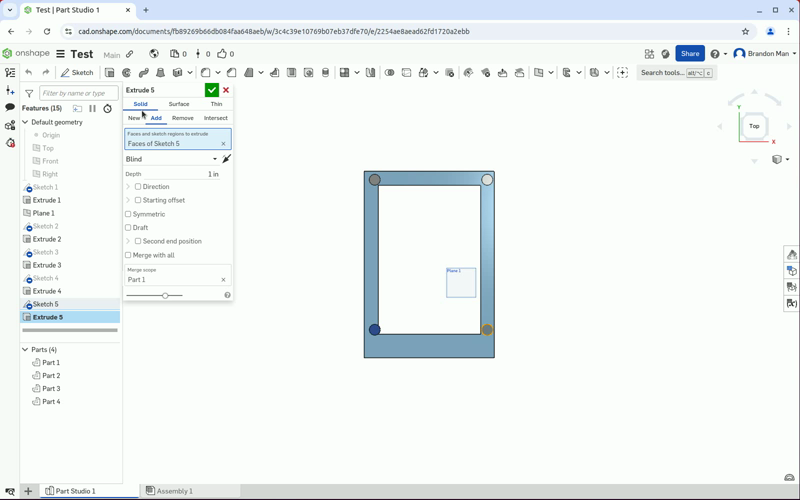
mouse_move(137, 120)
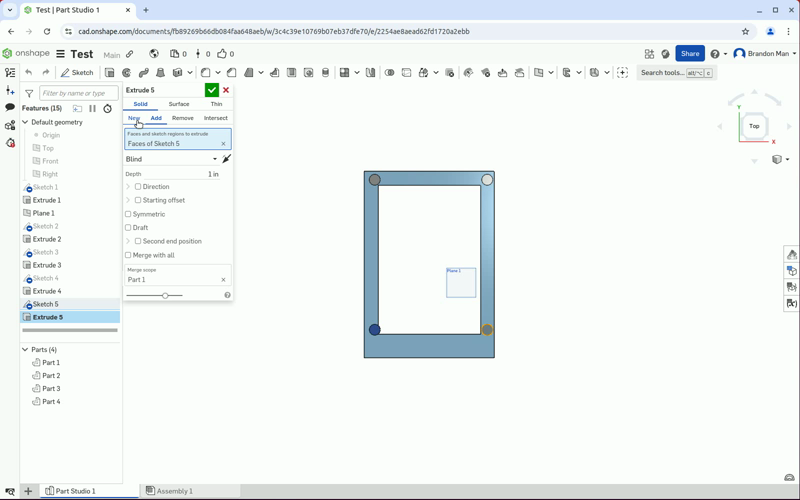
click(137, 120)
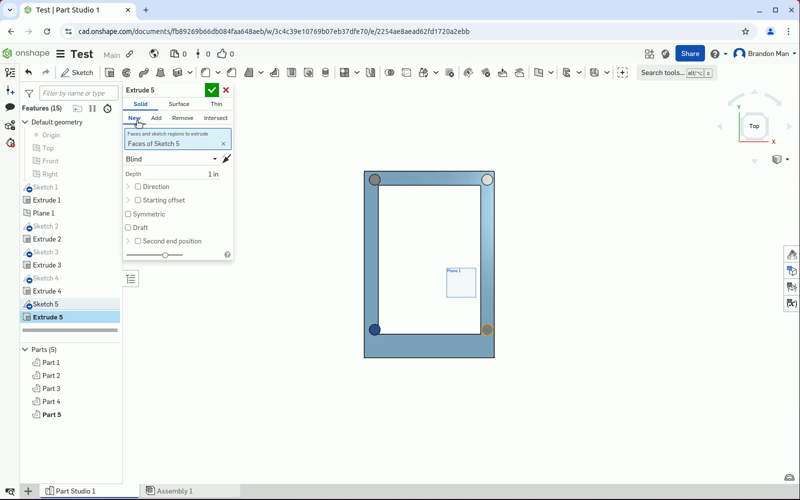
key(tab, 4)
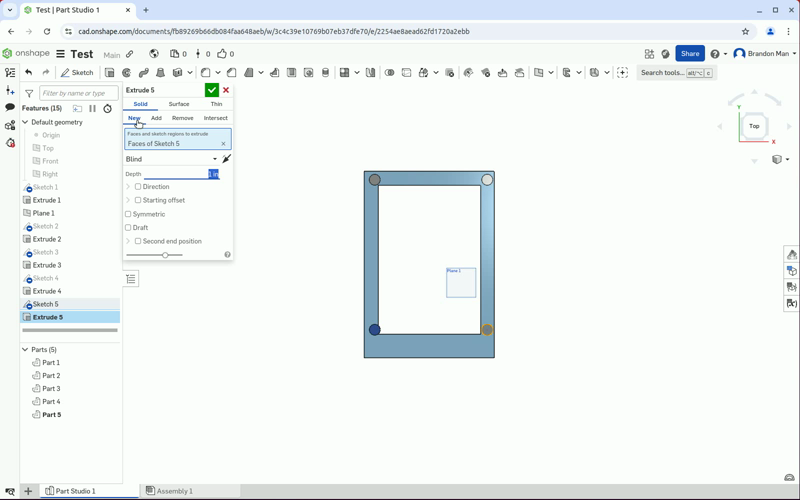
text(1.926)
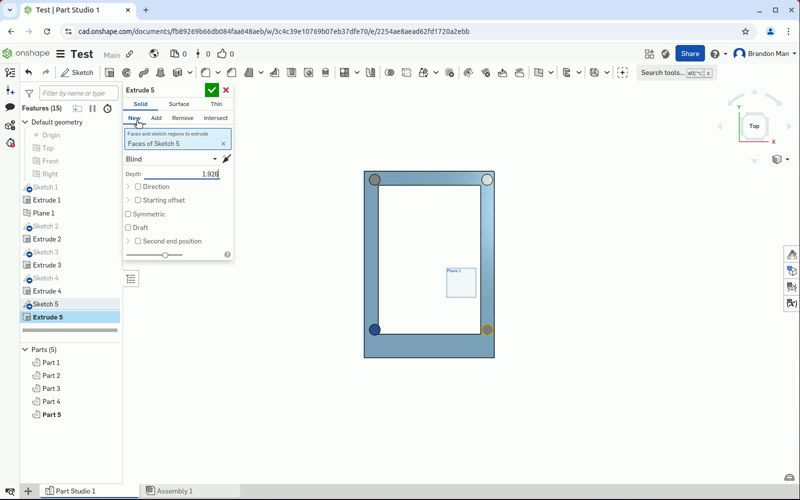
key(enter)
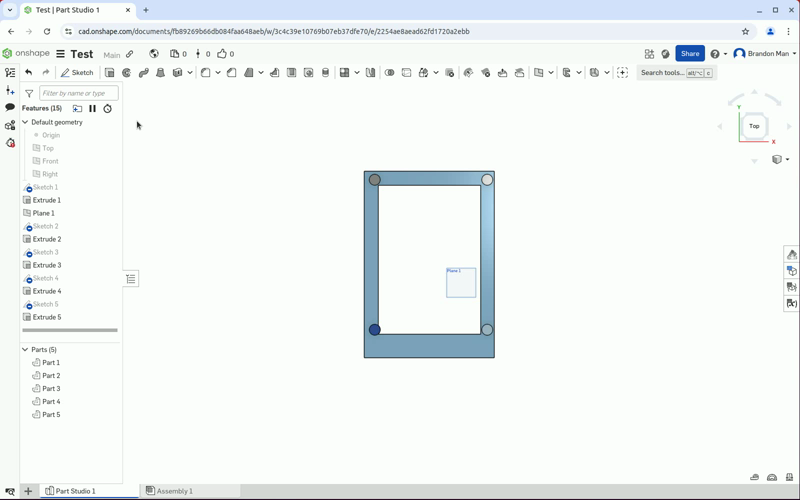
key(shift+h)
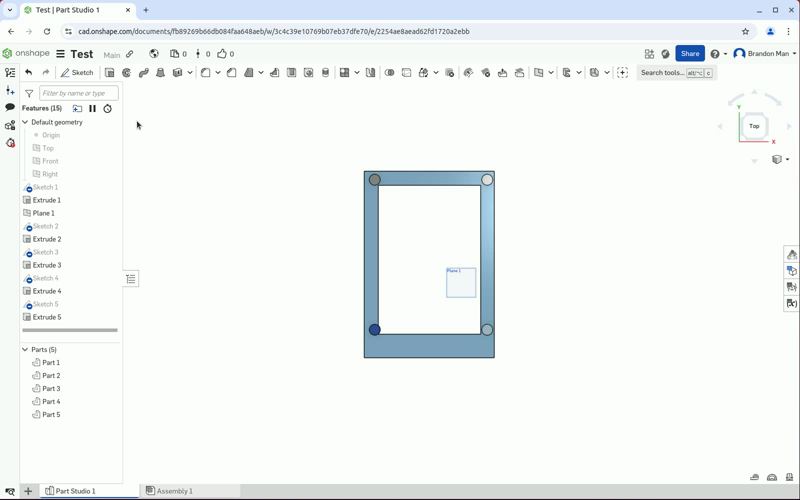
key(shift+h)
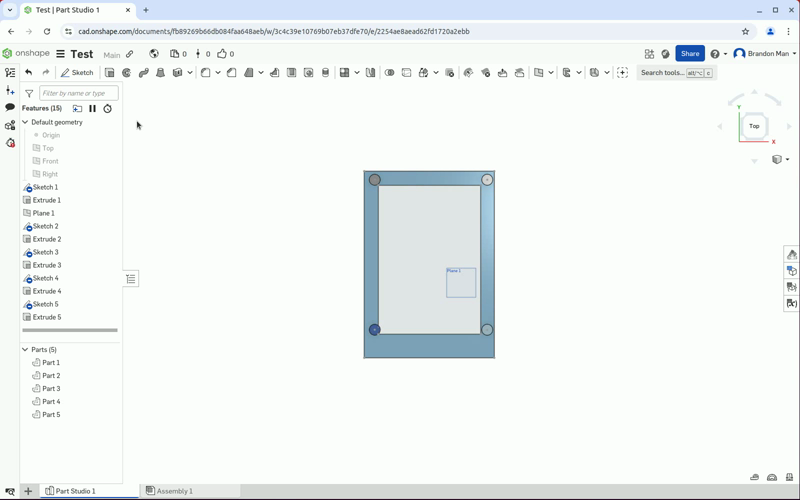
key(shift+7)
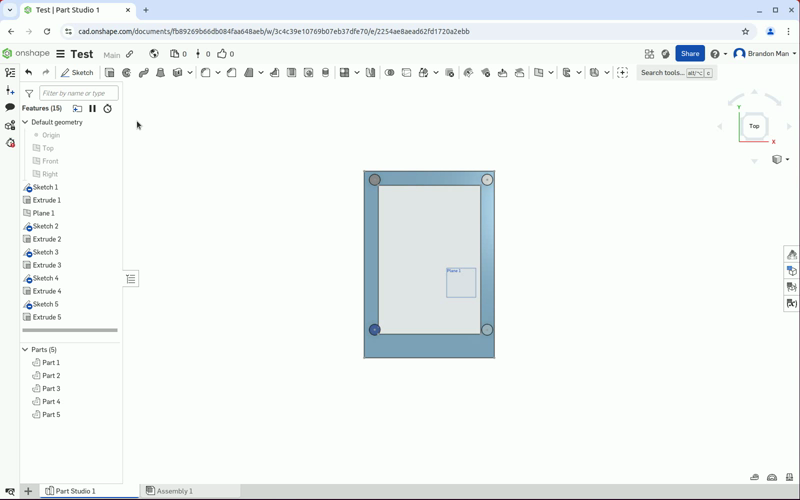
key(up, 3)
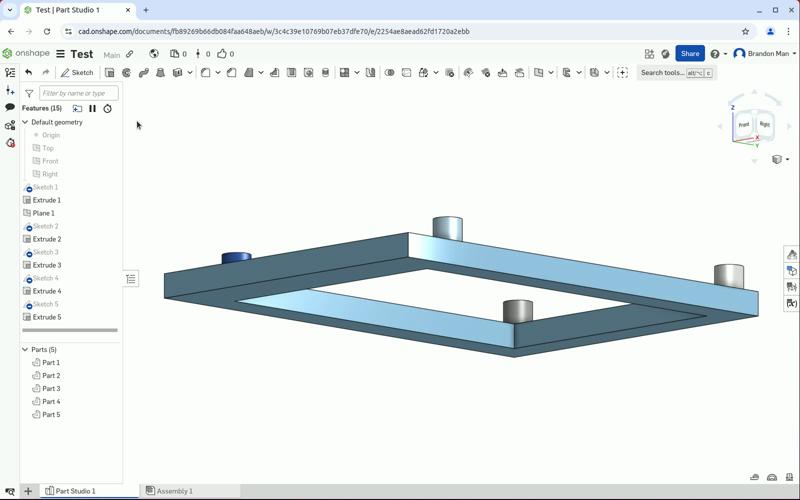
key(left, 3)
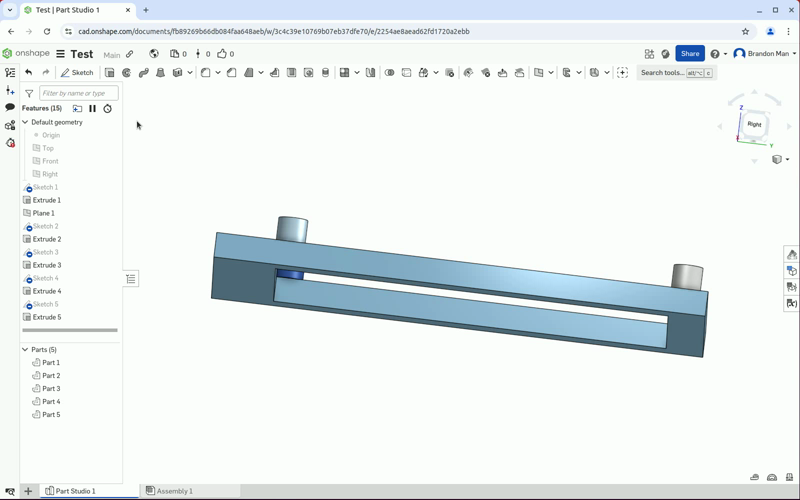
key(right, 3)
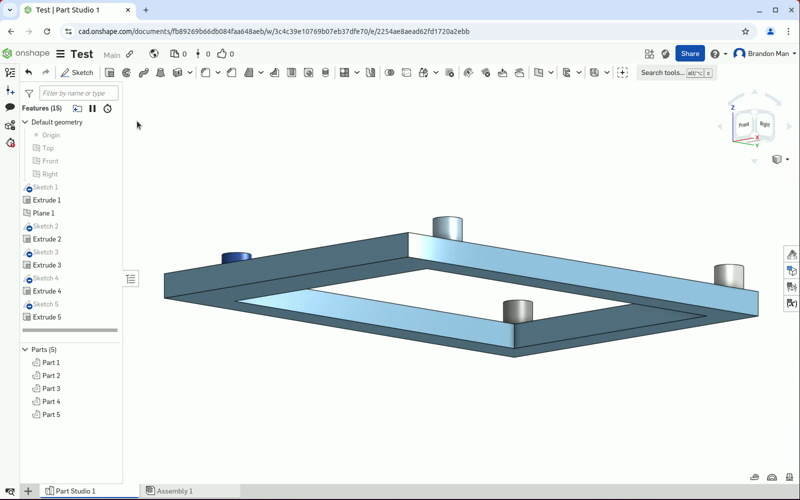
key(down, 3)
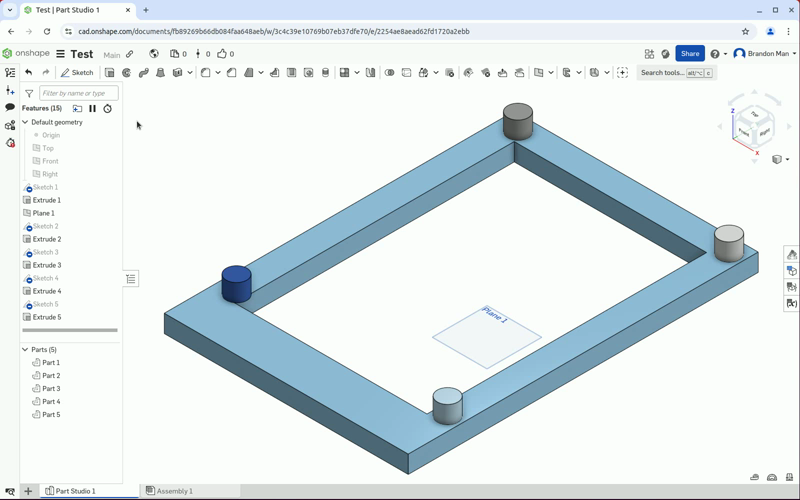
mouse_move(73, 189)
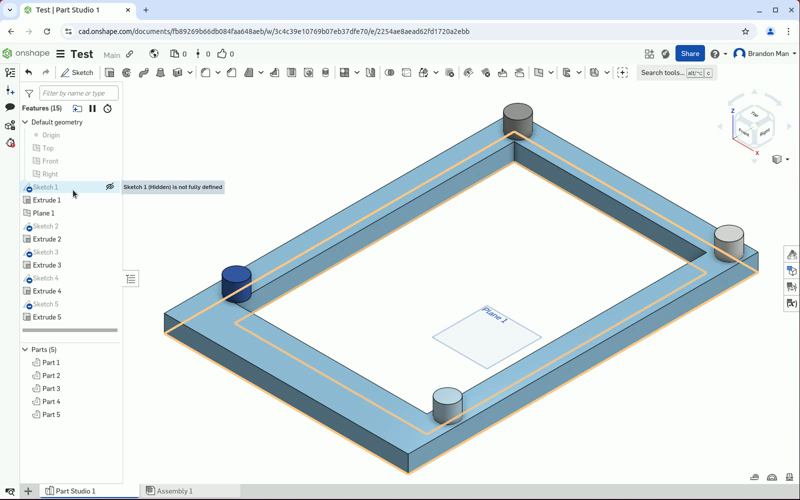
click(73, 189)